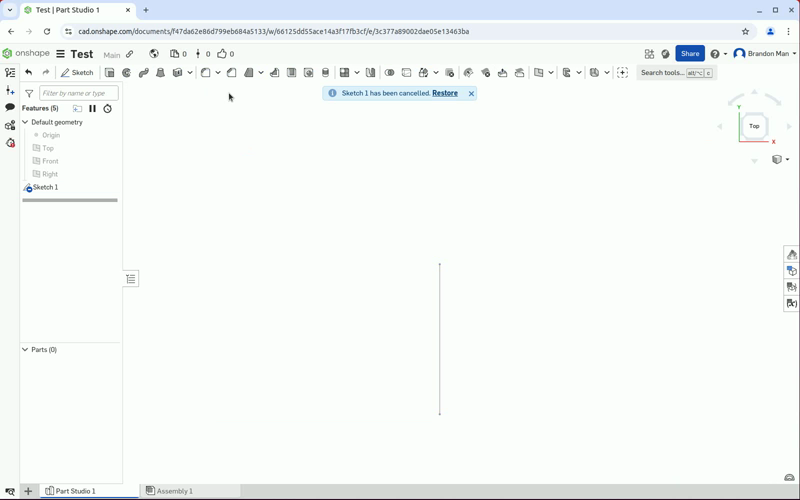
key(shift+h)
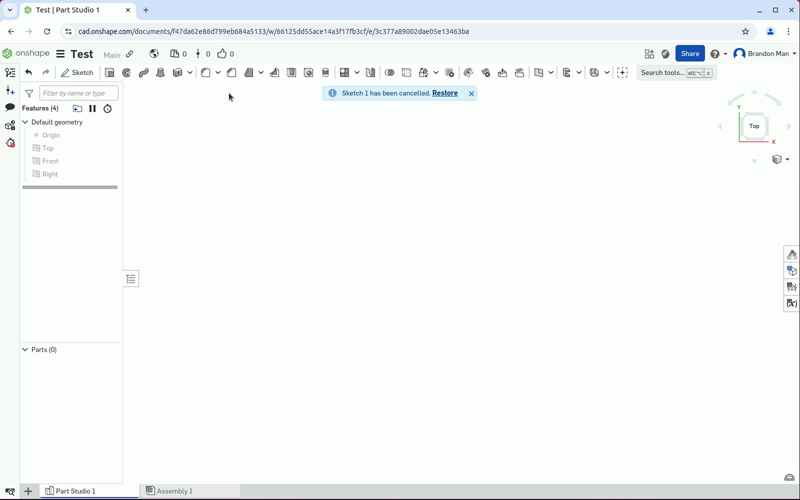
mouse_move(73, 352)
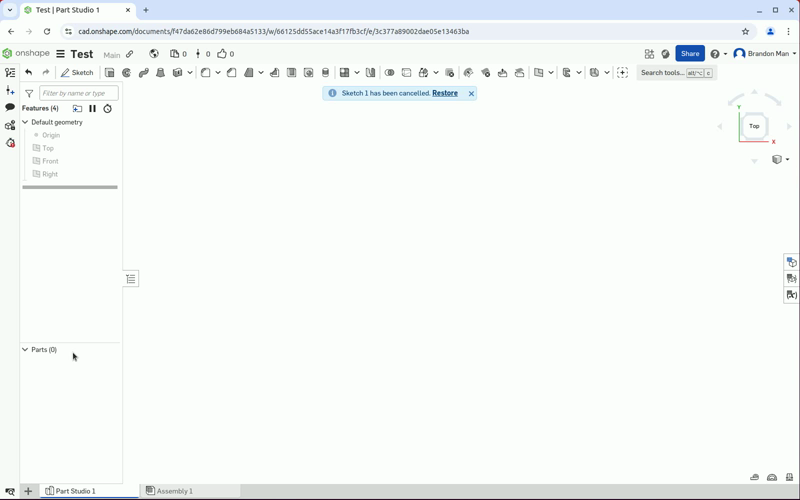
key(y)
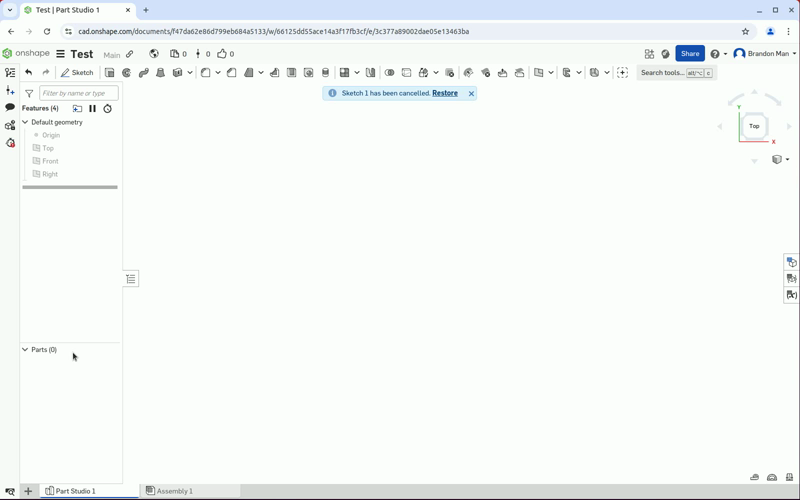
key(shift+p)
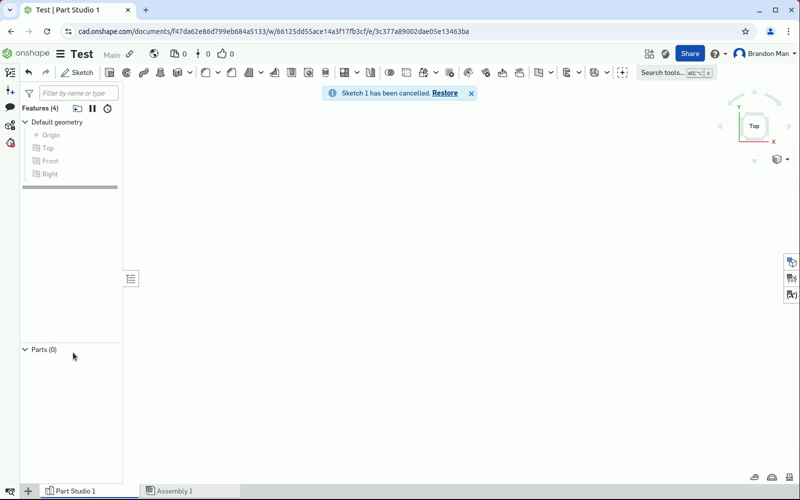
key(space)
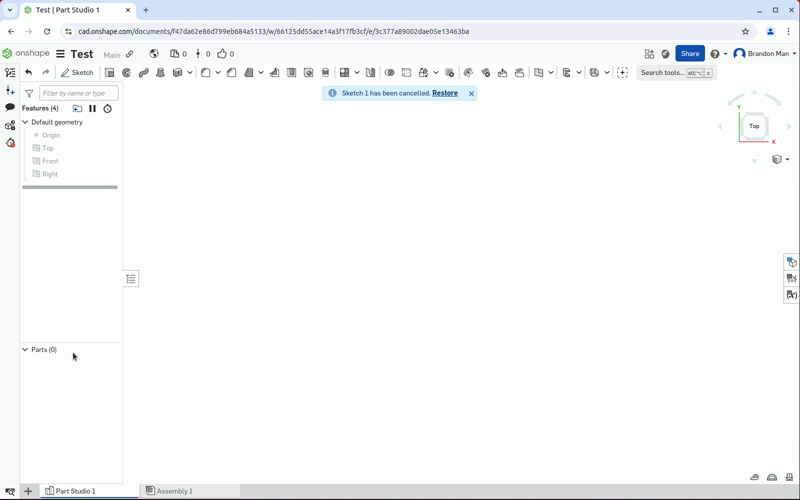
key_down(shift)
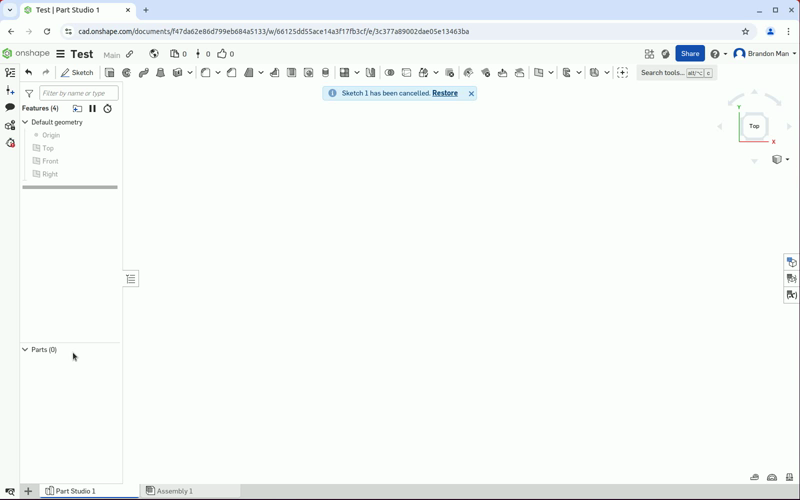
key(up)
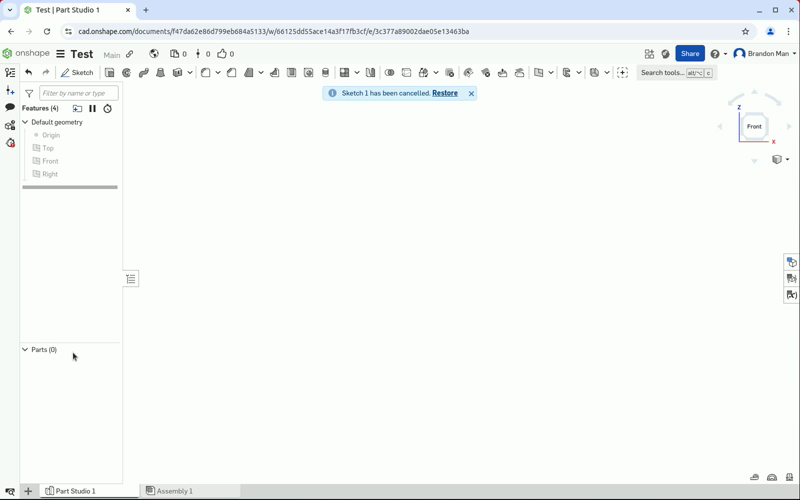
key_up(shift)
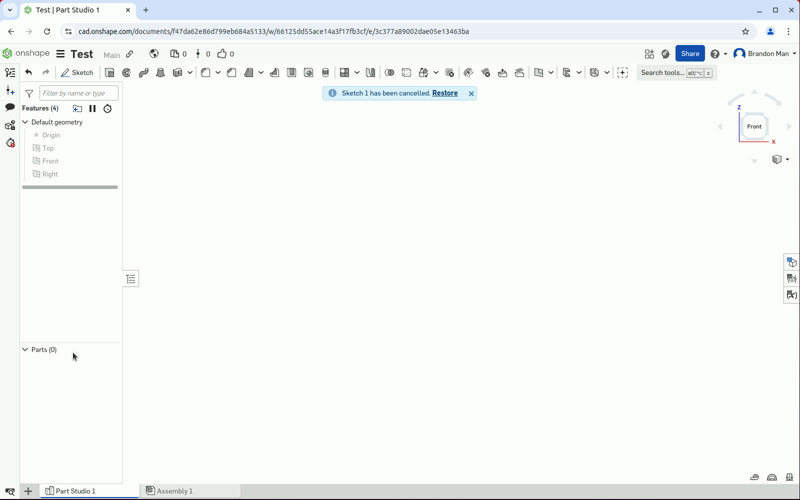
mouse_move(73, 352)
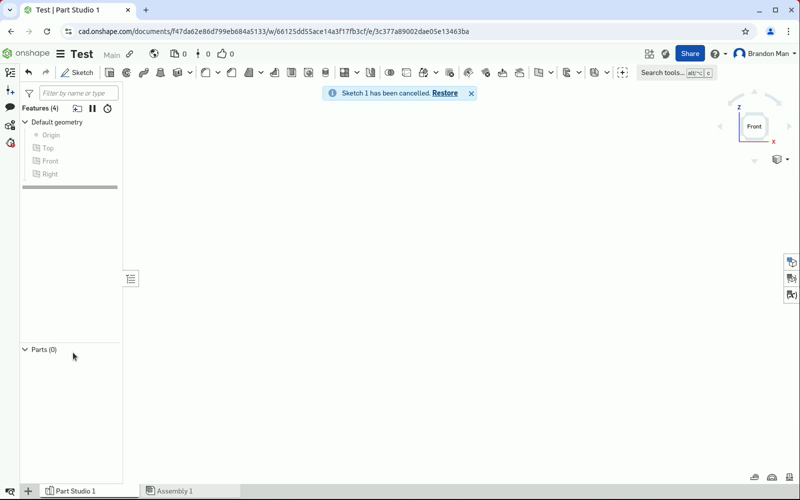
key(shift+y)
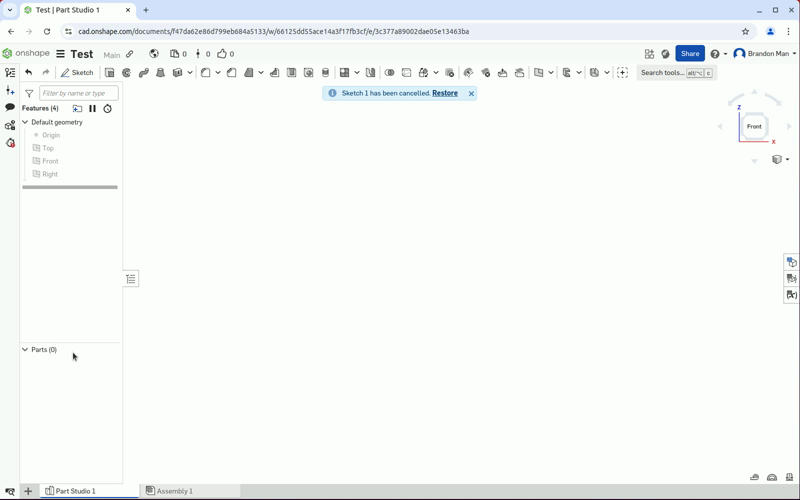
key(shift+s)
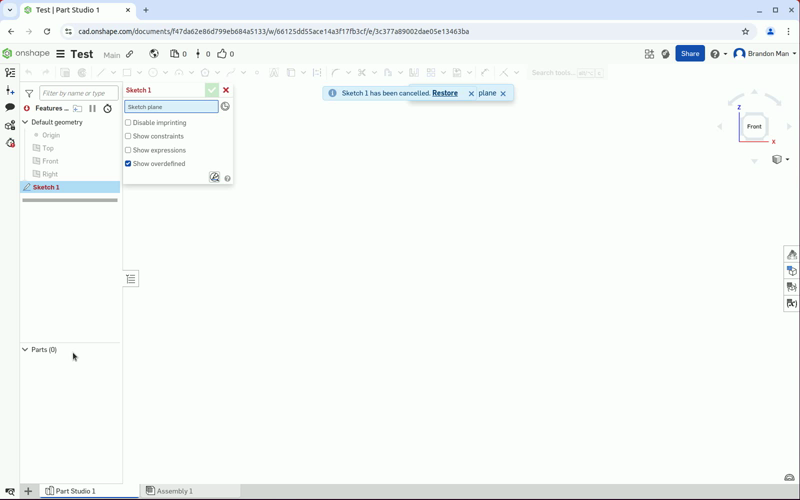
mouse_move(73, 163)
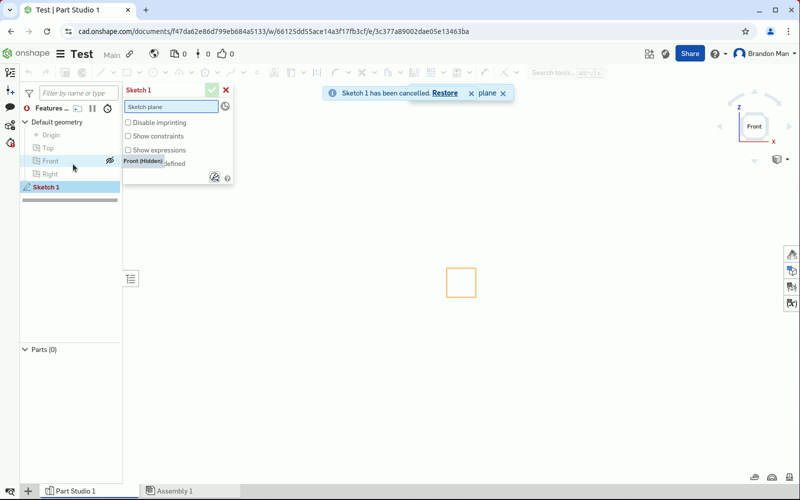
click(73, 163)
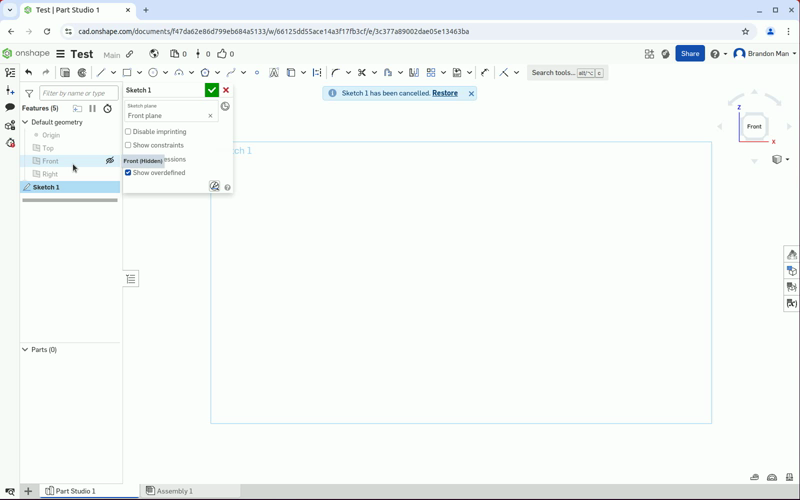
mouse_move(73, 352)
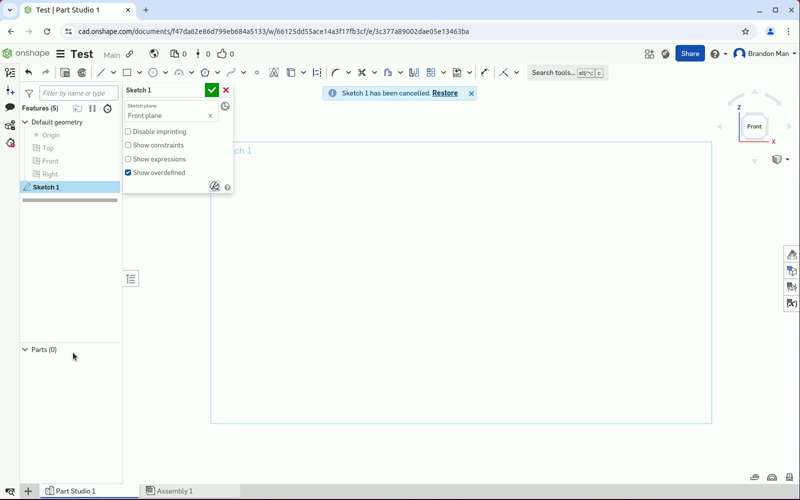
key(y)
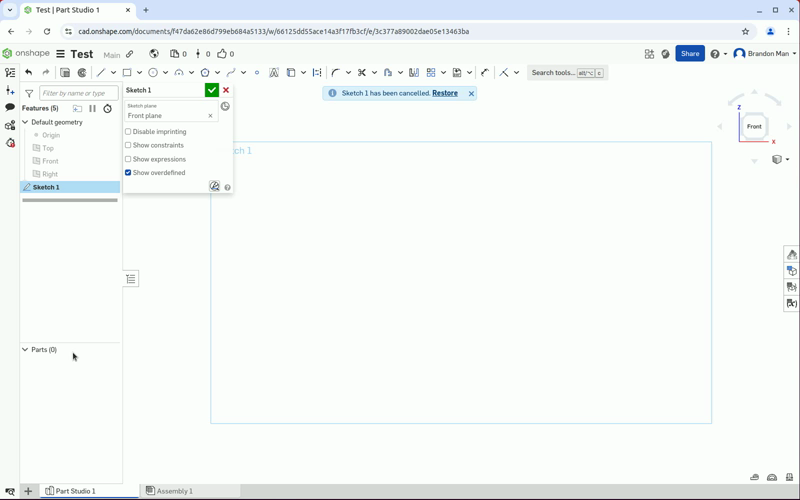
key(c)
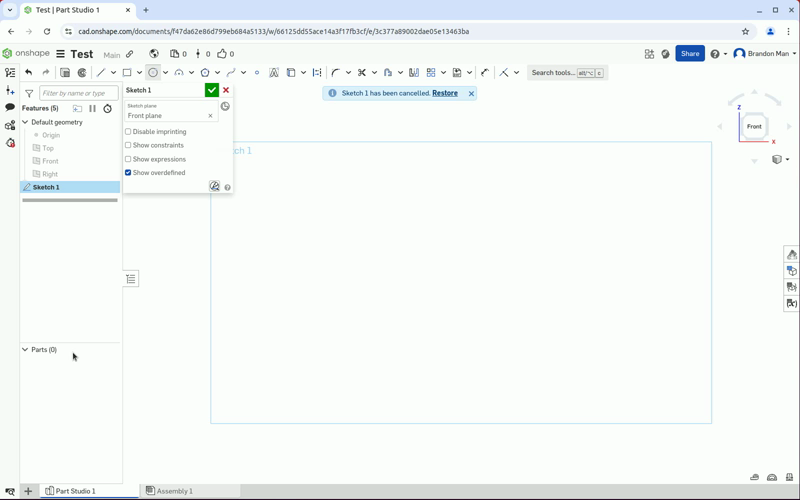
key_down(shift)
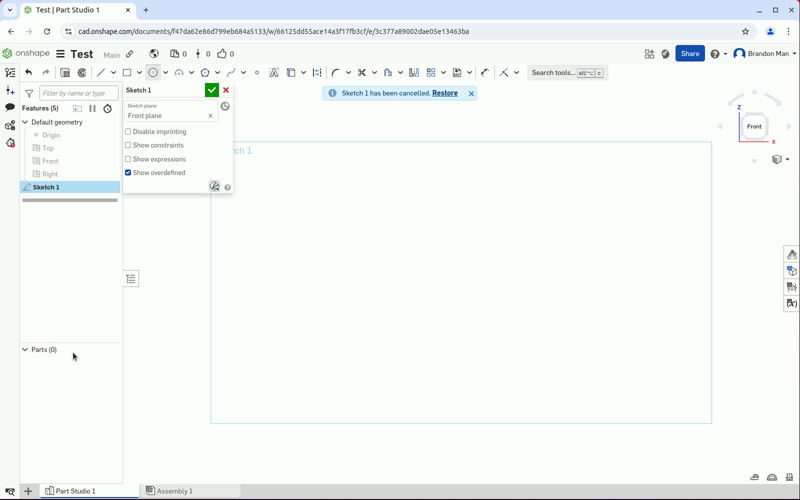
mouse_move(460, 282)
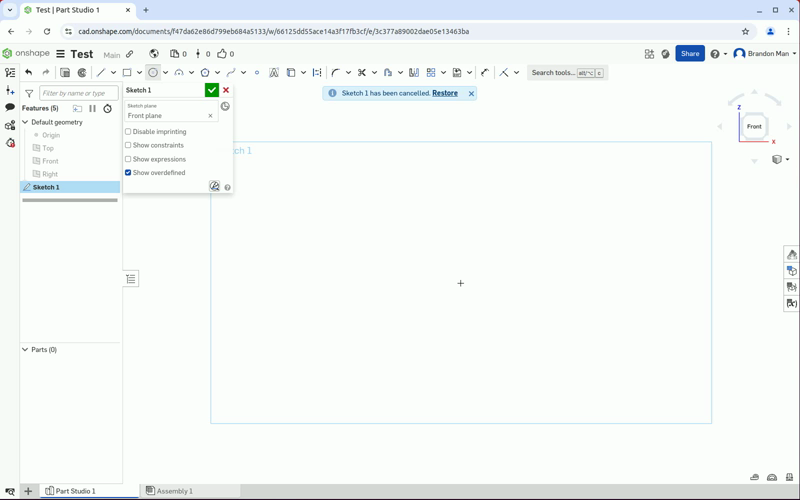
click(460, 282)
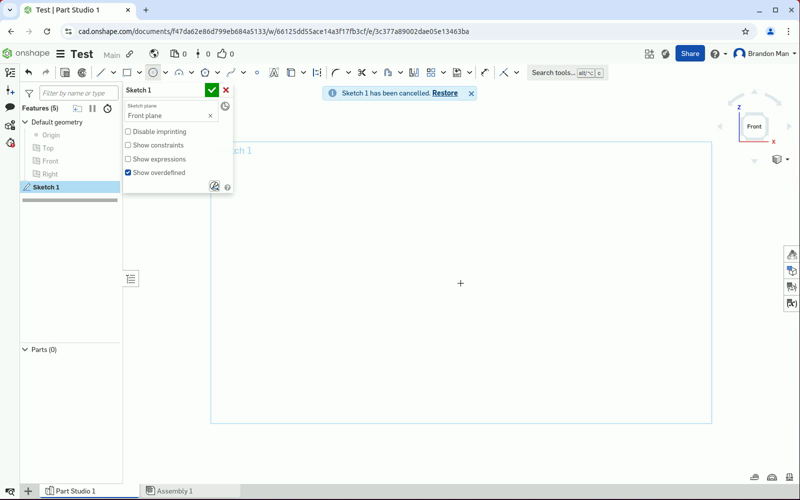
key_up(shift)
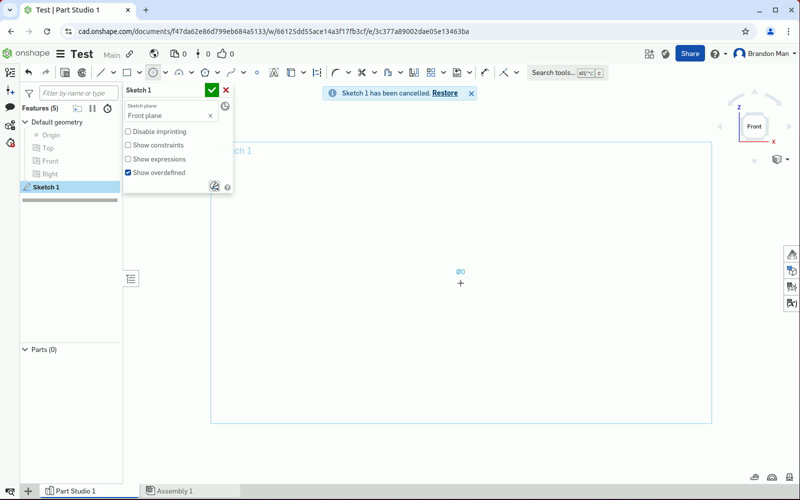
mouse_move(478, 282)
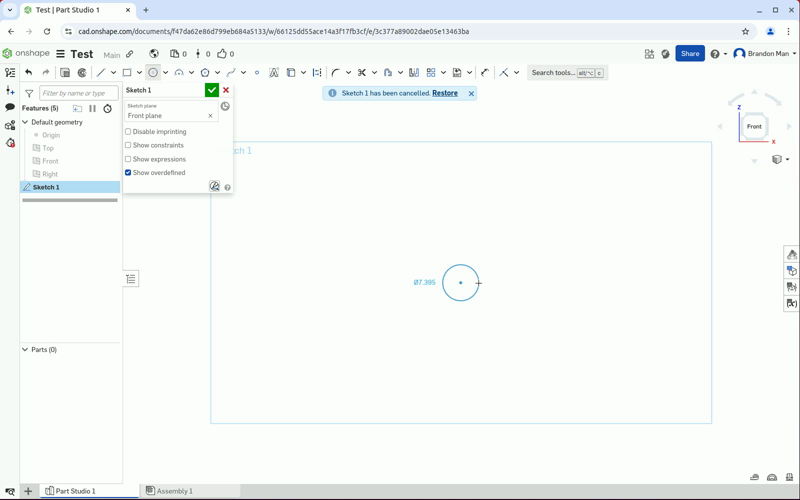
click(478, 282)
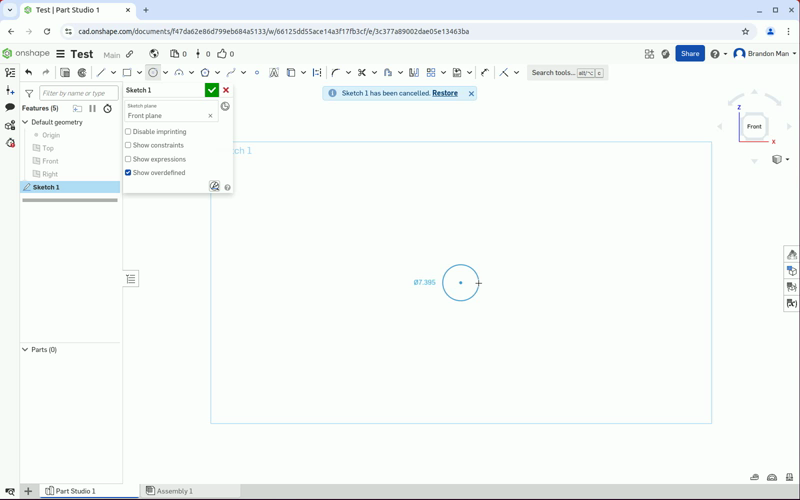
key(esc)
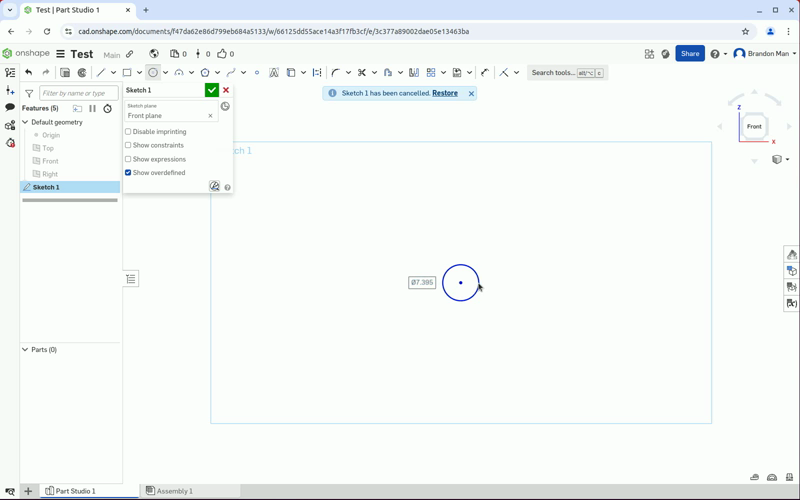
key(c)
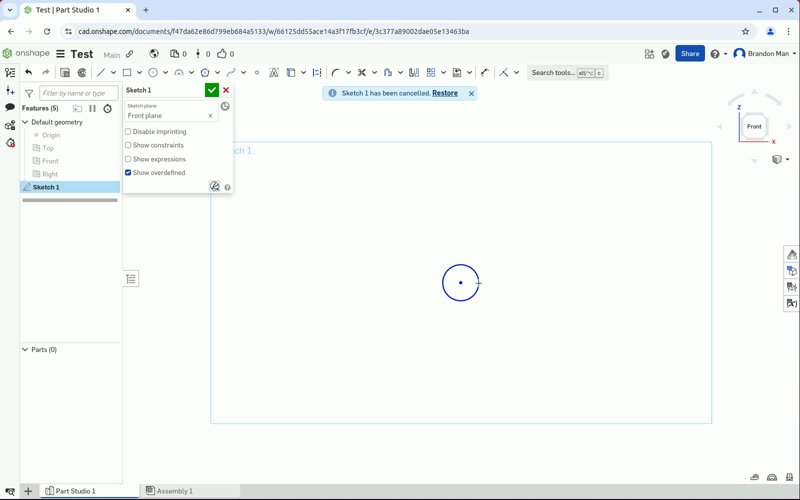
key_down(shift)
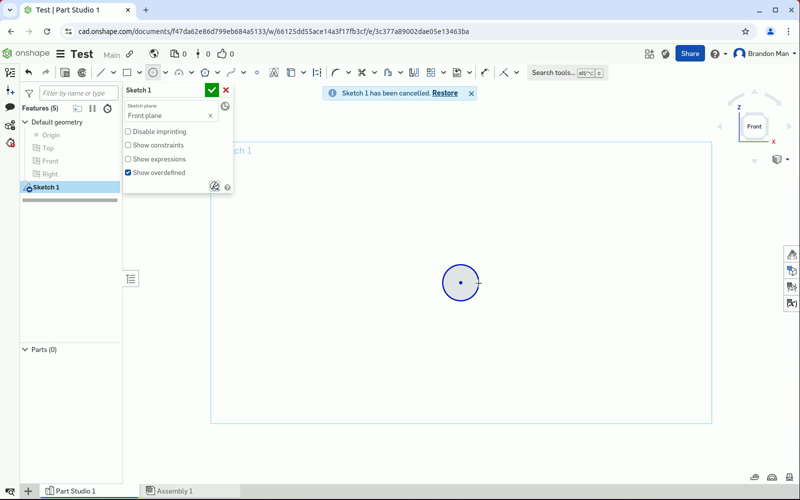
mouse_move(460, 282)
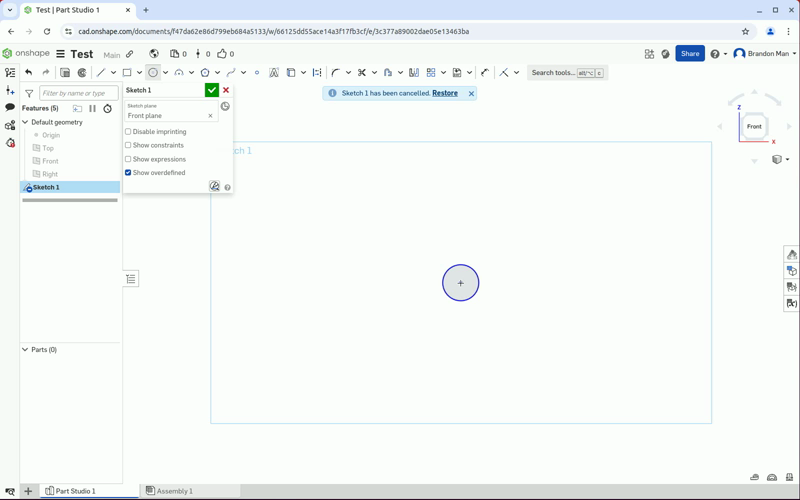
click(460, 282)
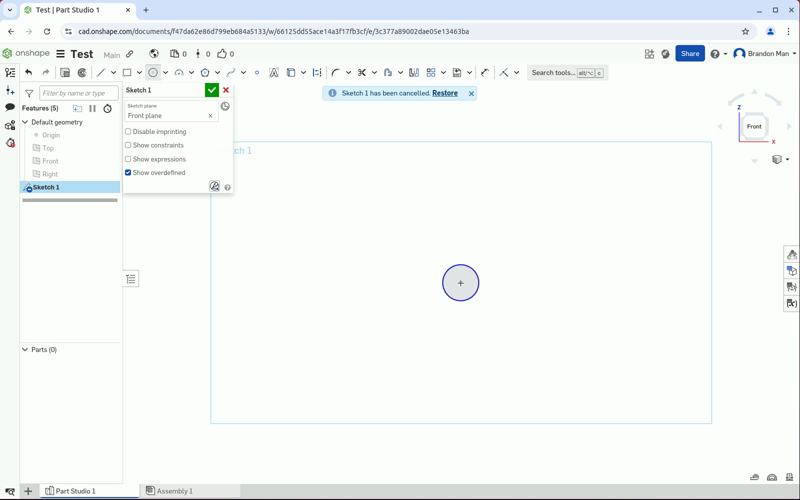
key_up(shift)
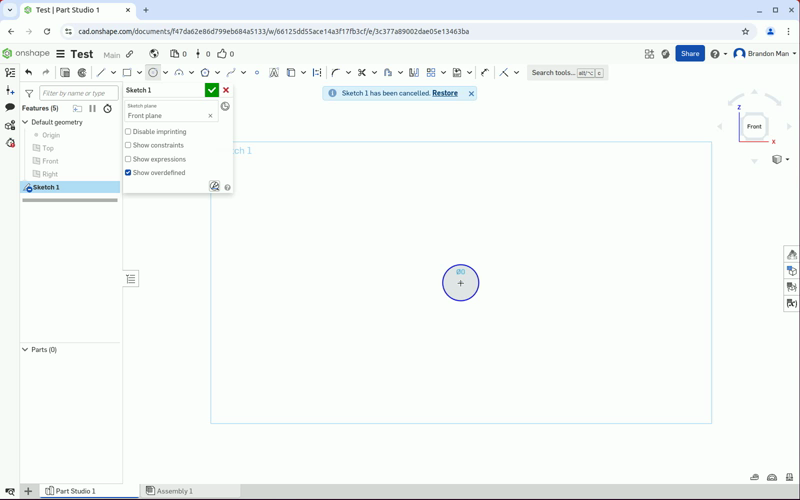
mouse_move(476, 282)
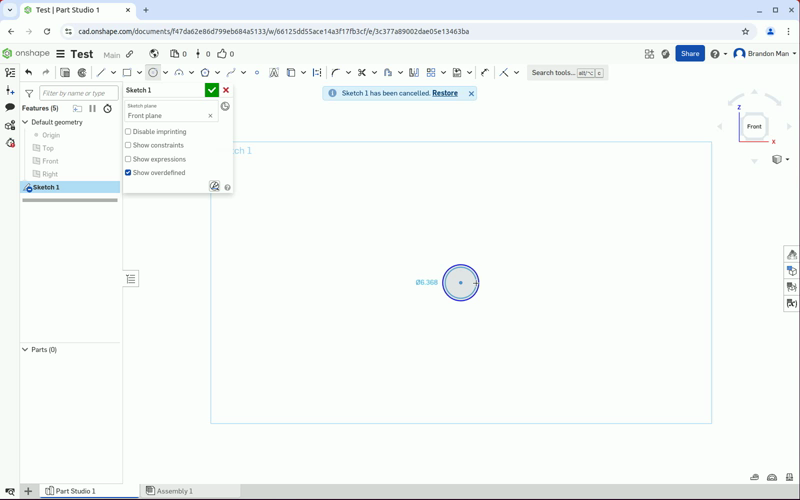
scroll(6)
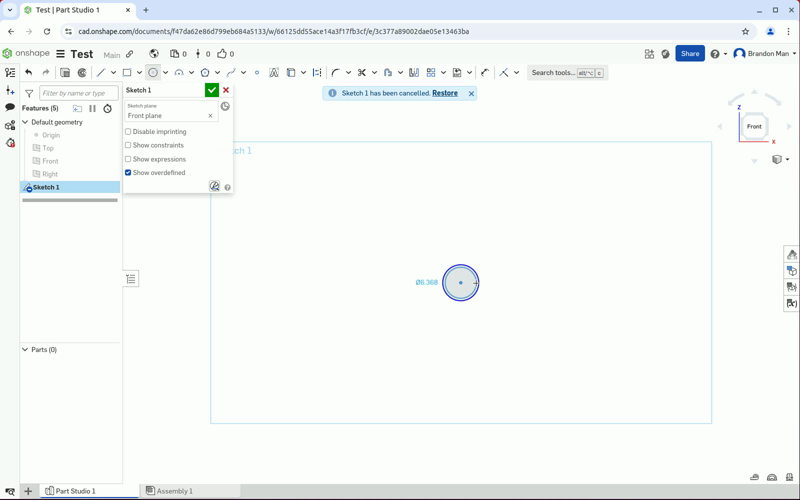
scroll(6)
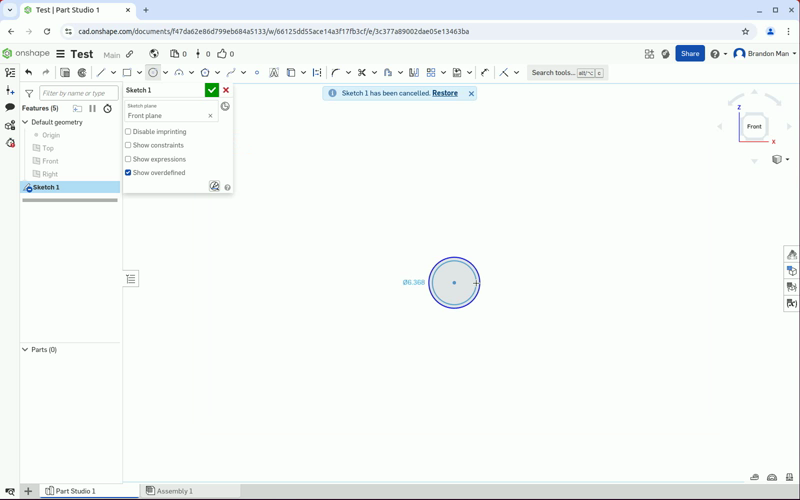
scroll(6)
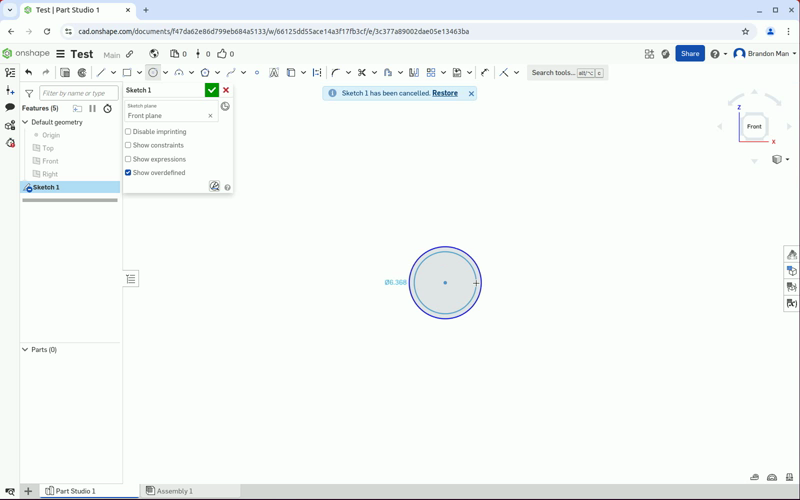
scroll(6)
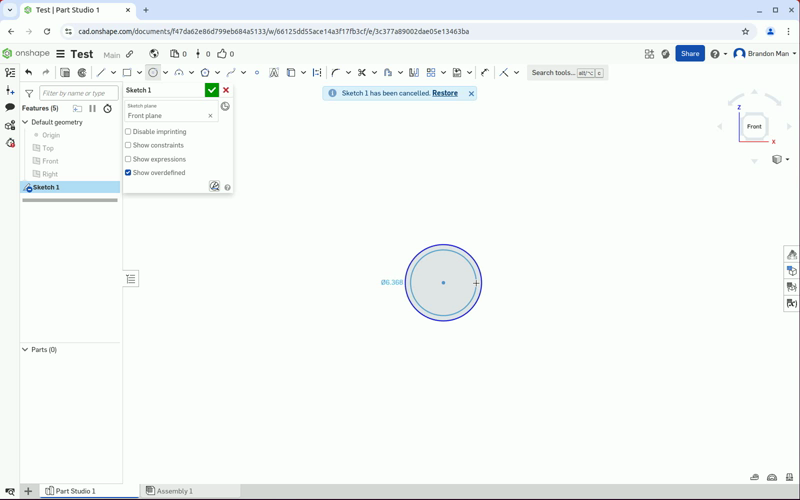
scroll(6)
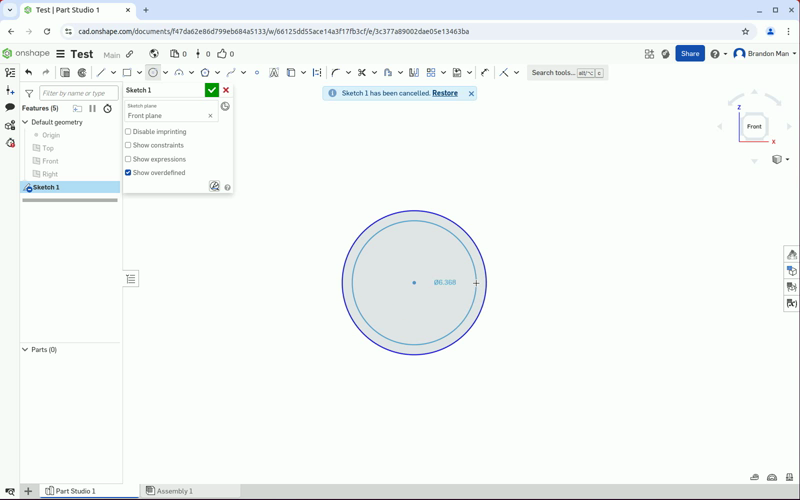
scroll(6)
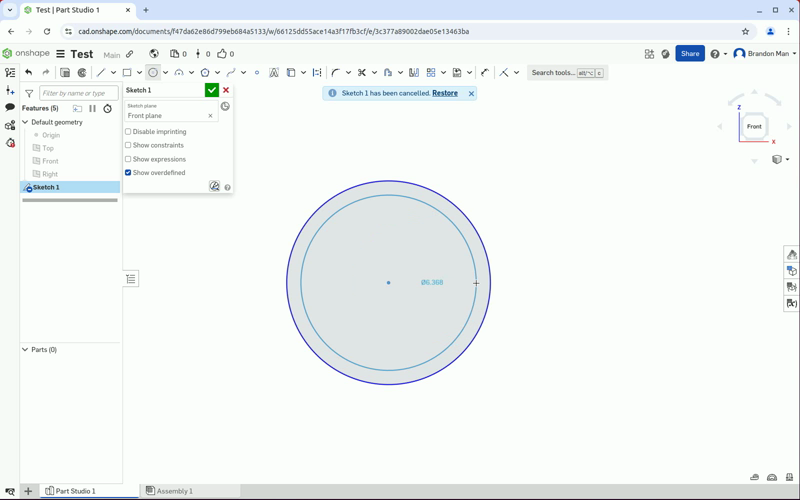
scroll(6)
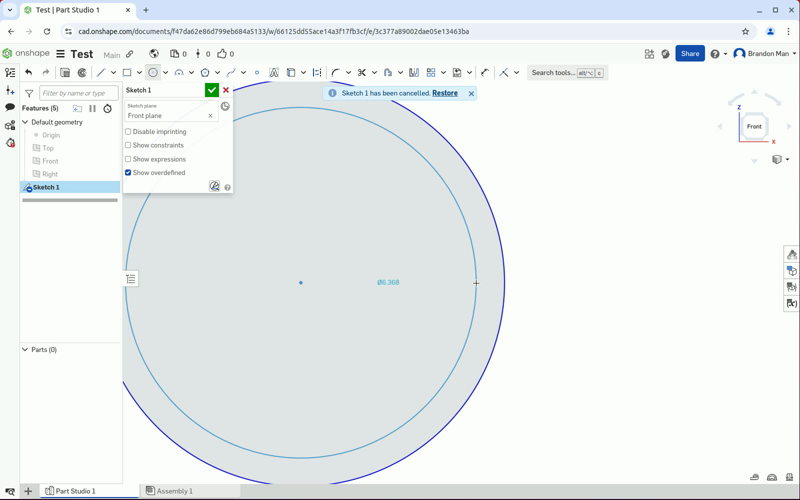
click(476, 282)
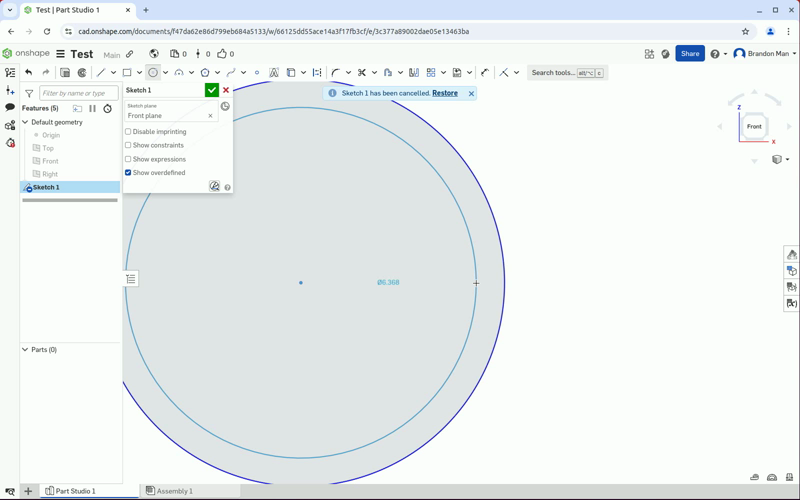
scroll(-6)
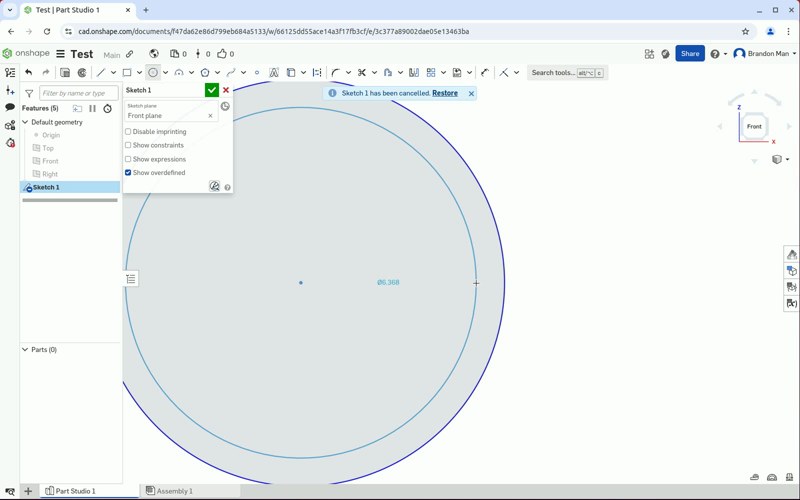
scroll(-6)
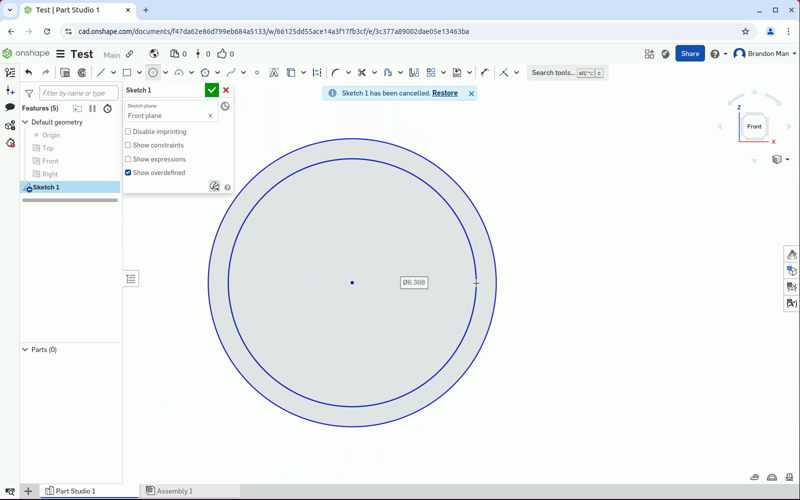
scroll(-6)
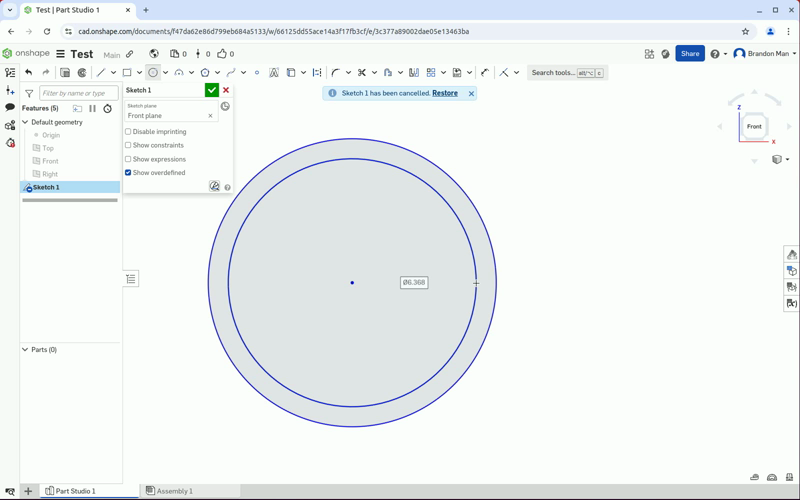
scroll(-6)
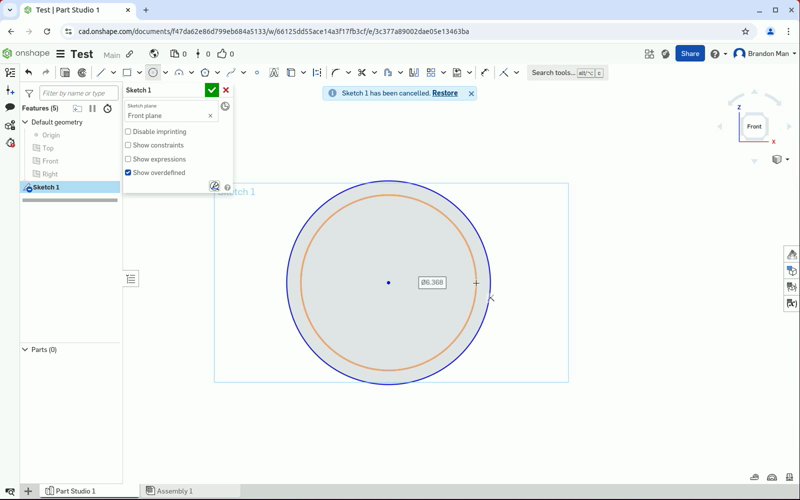
scroll(-6)
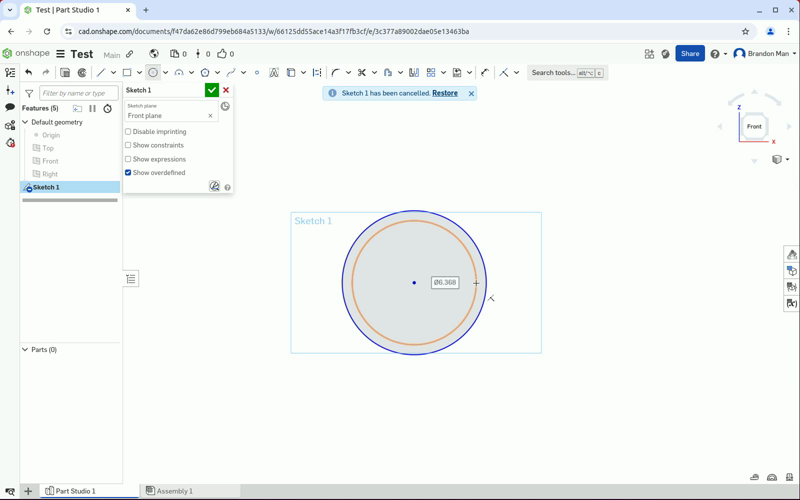
scroll(-6)
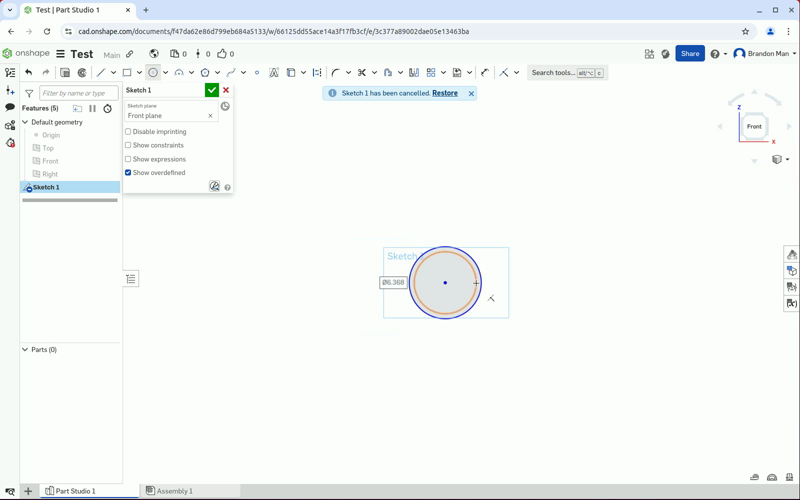
scroll(-6)
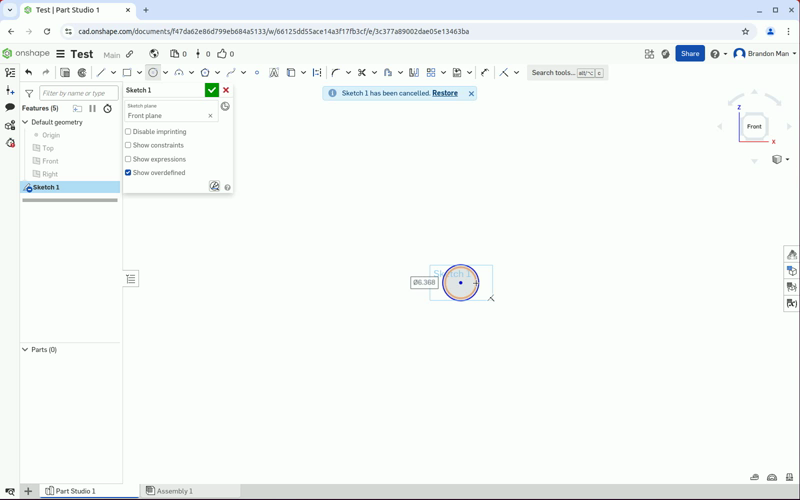
key(esc)
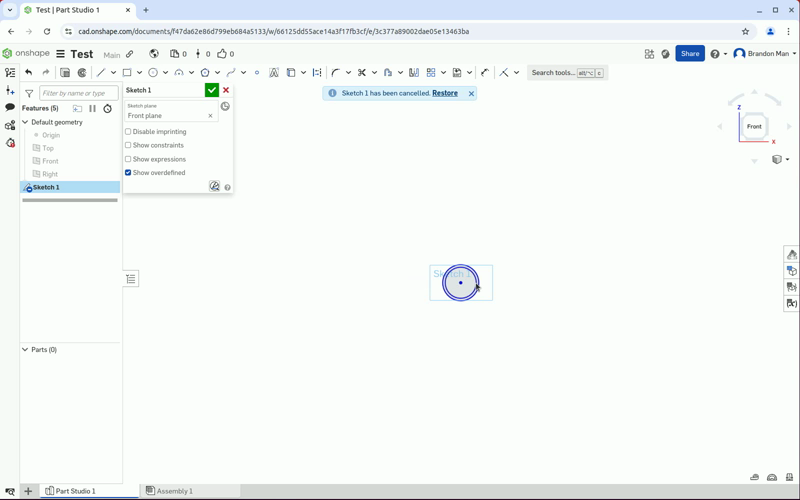
mouse_move(474, 291)
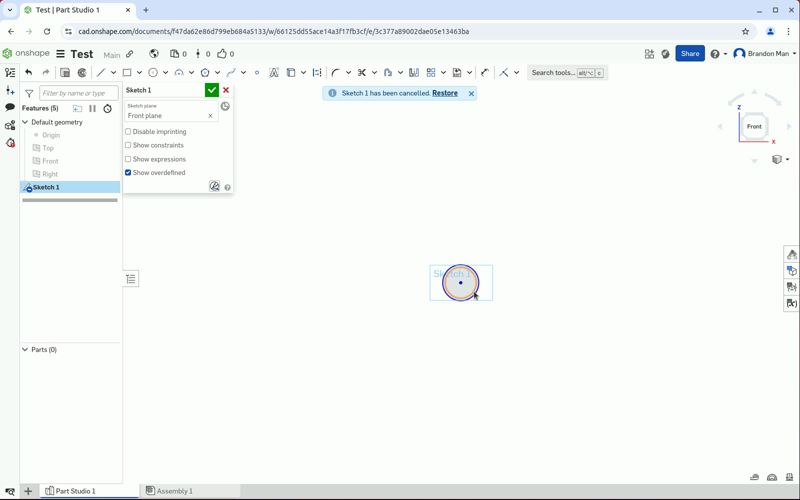
scroll(6)
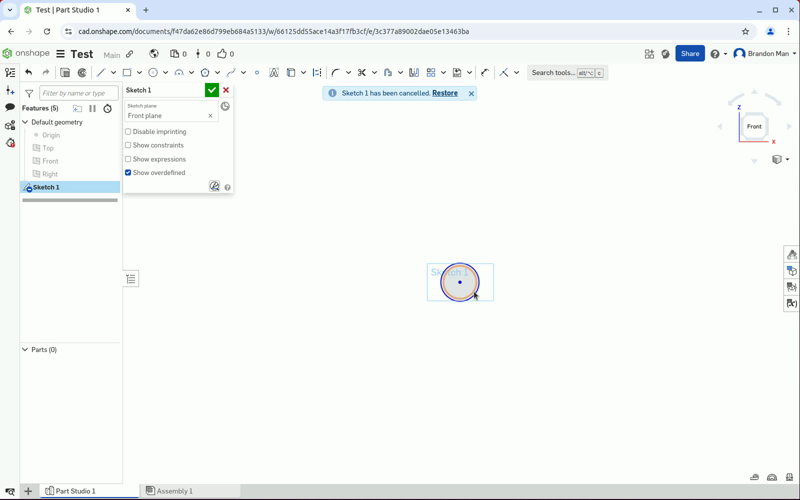
scroll(6)
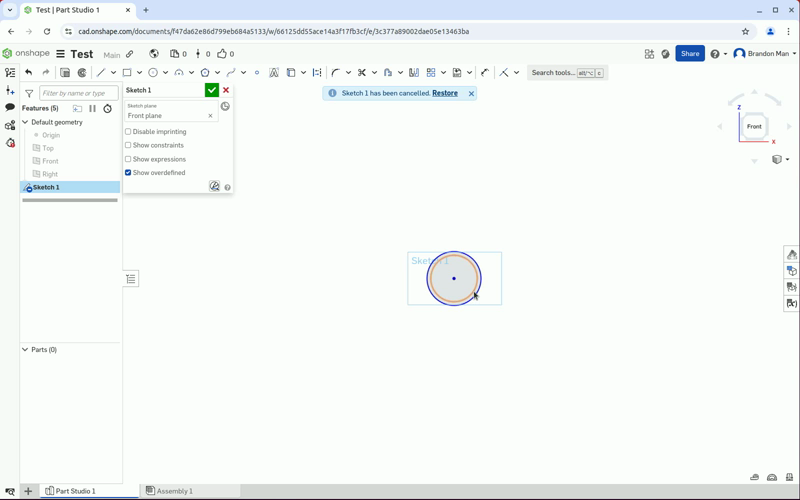
scroll(6)
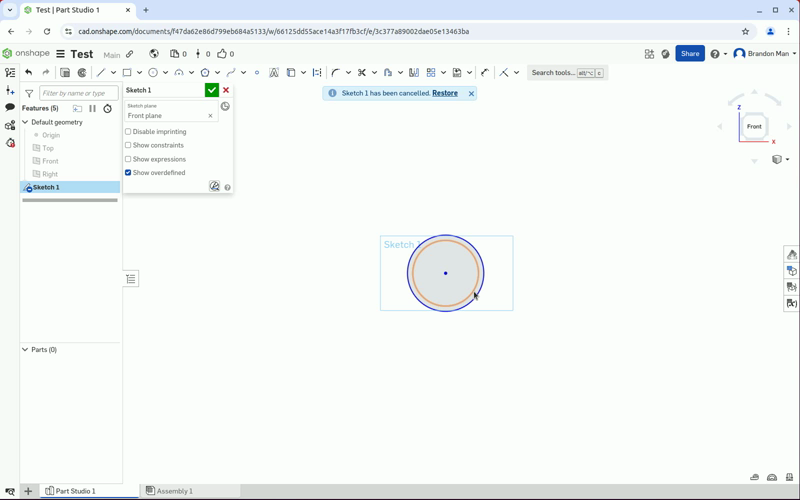
scroll(6)
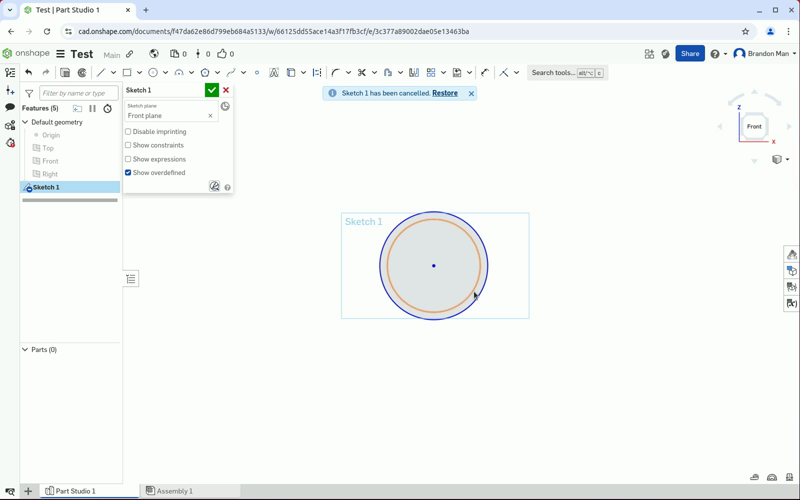
scroll(6)
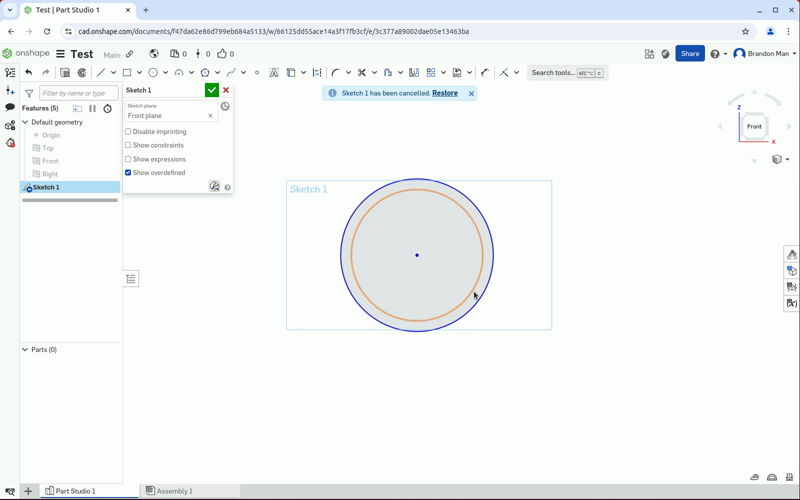
scroll(6)
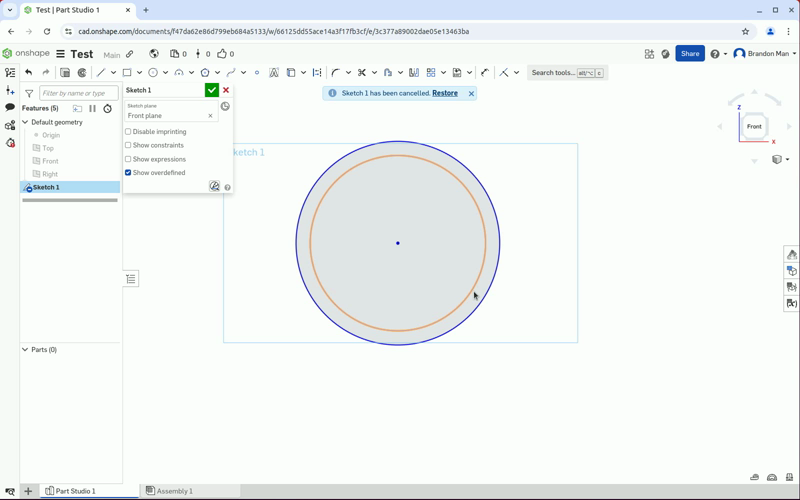
scroll(6)
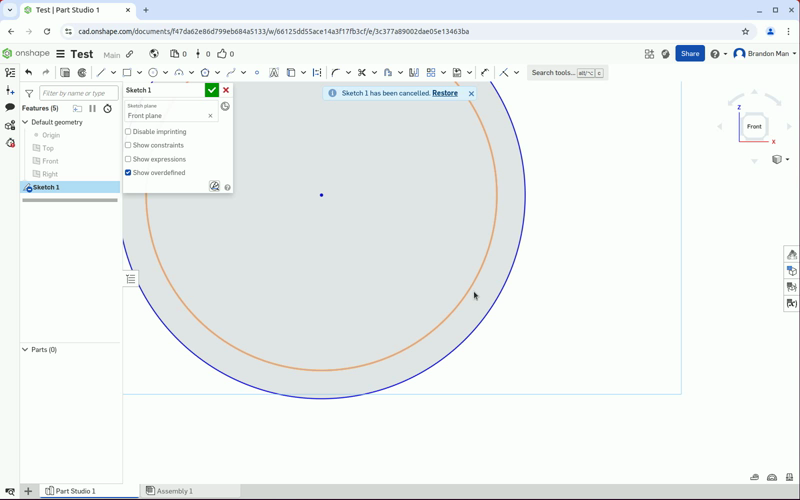
click(474, 291)
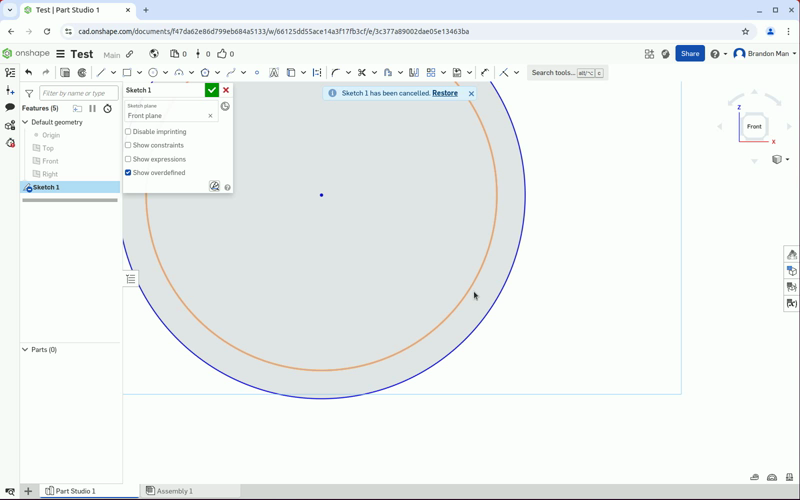
scroll(-6)
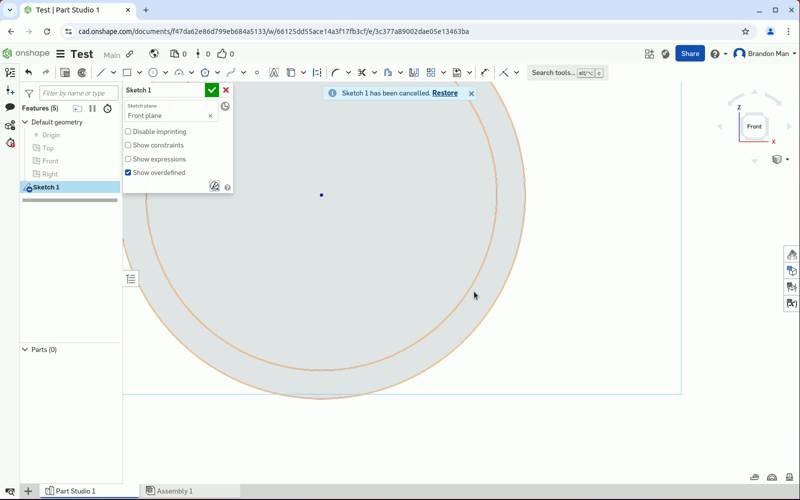
scroll(-6)
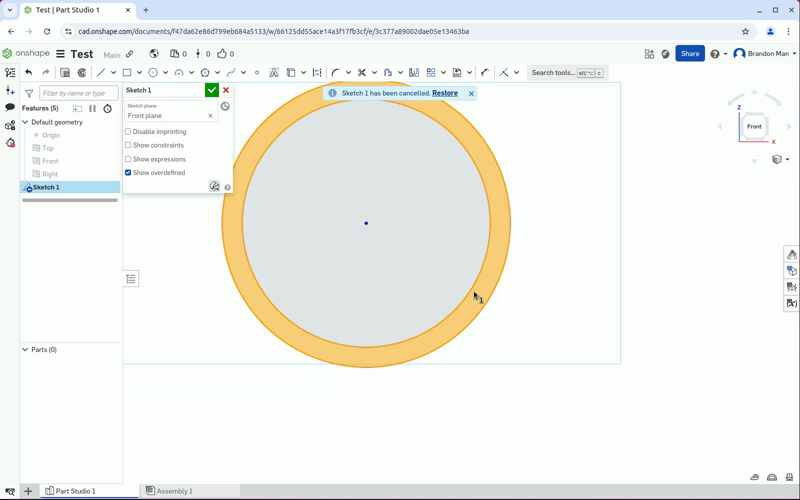
scroll(-6)
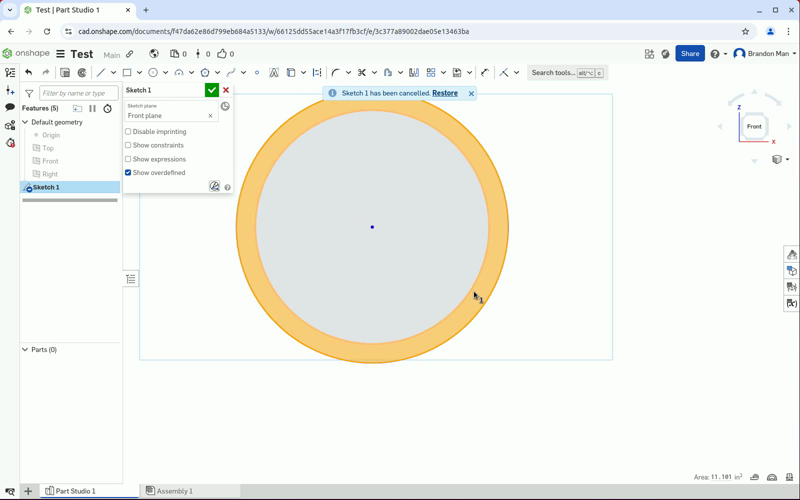
scroll(-6)
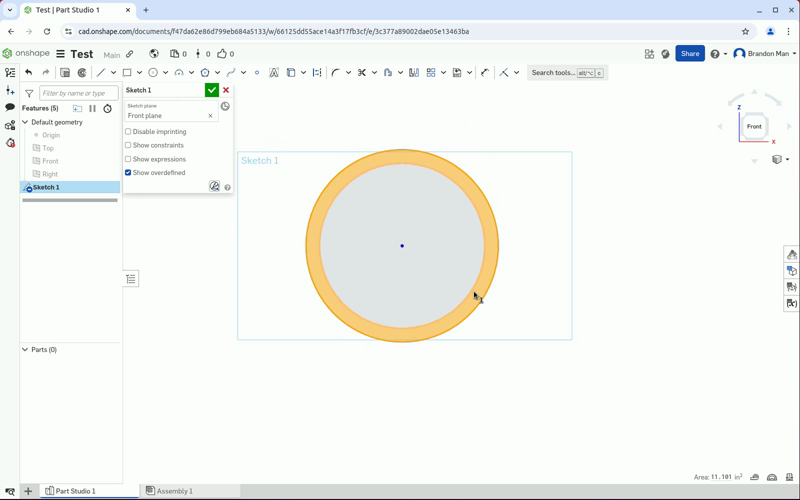
scroll(-6)
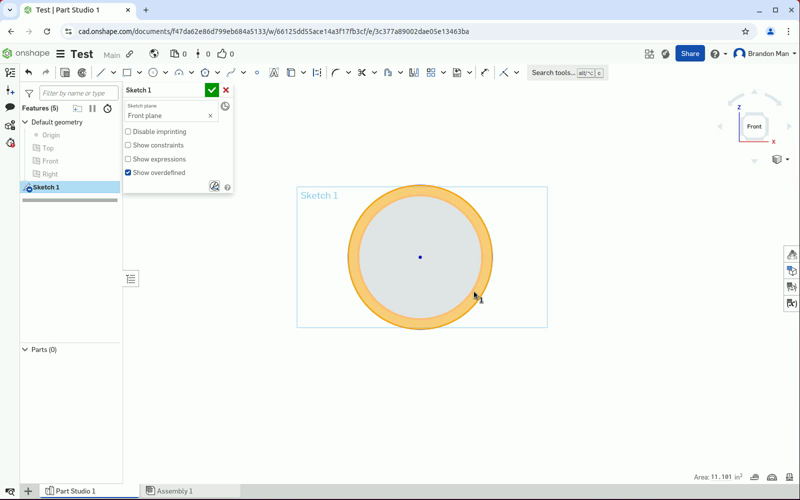
scroll(-6)
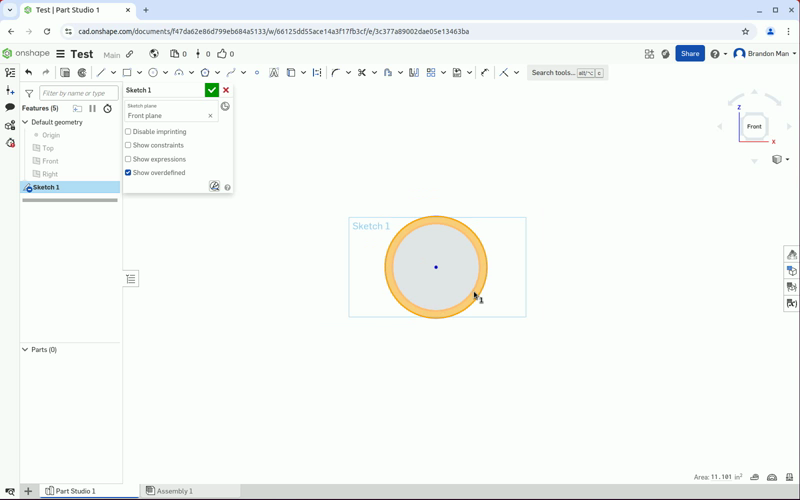
scroll(-6)
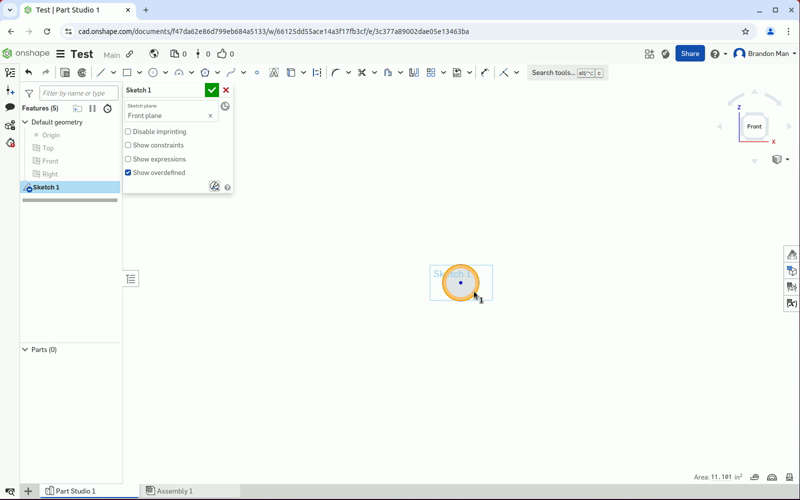
mouse_move(73, 352)
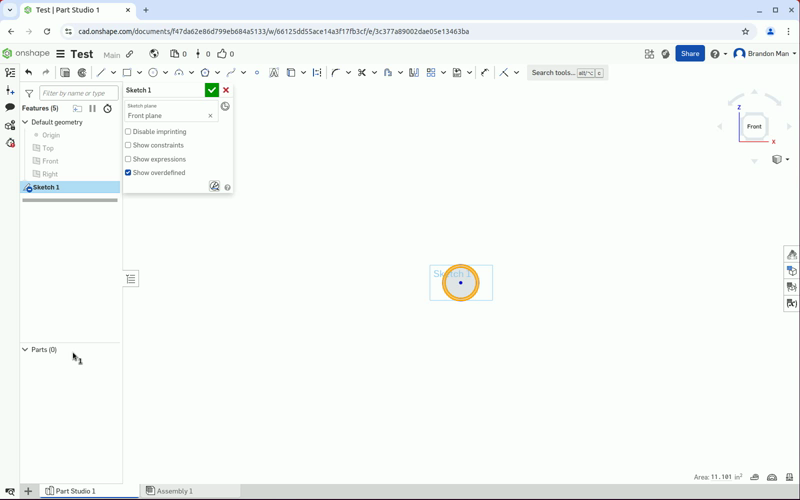
key(shift+y)
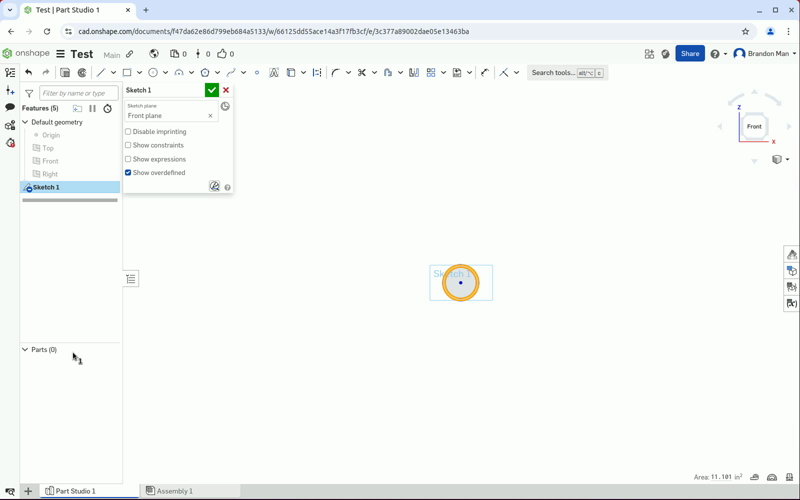
key(shift+e)
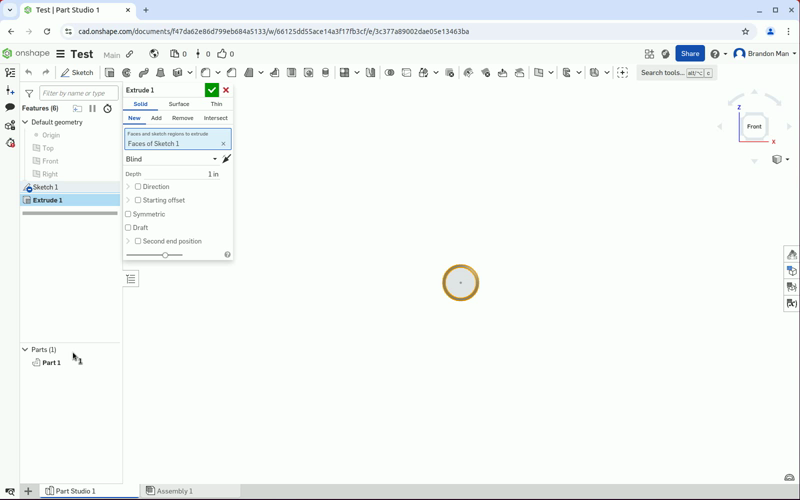
mouse_move(143, 106)
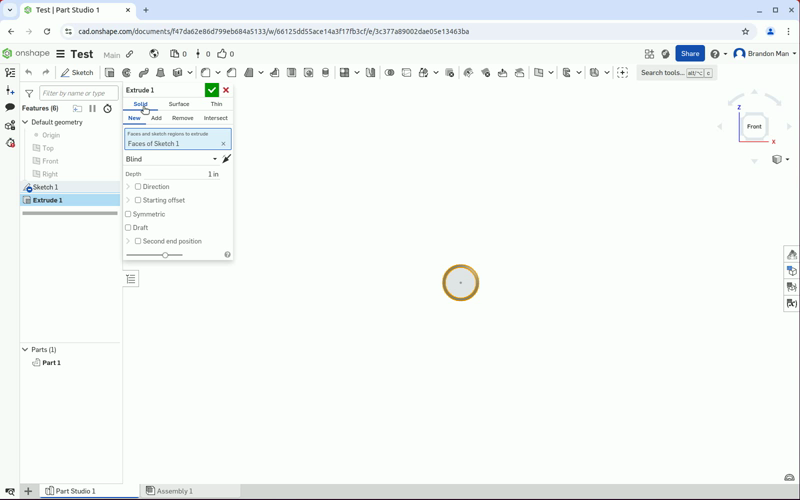
click(143, 106)
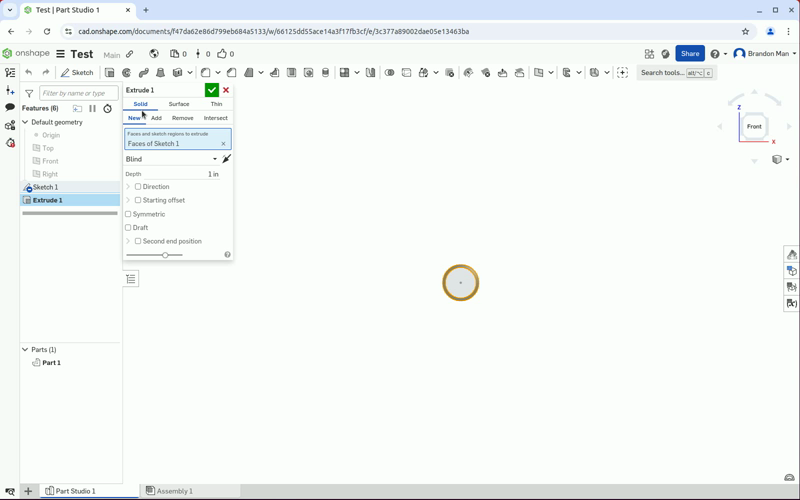
mouse_move(137, 120)
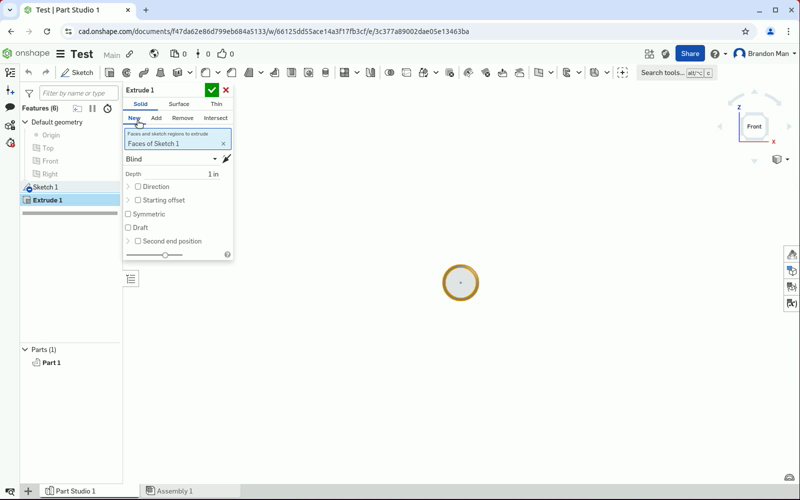
click(137, 120)
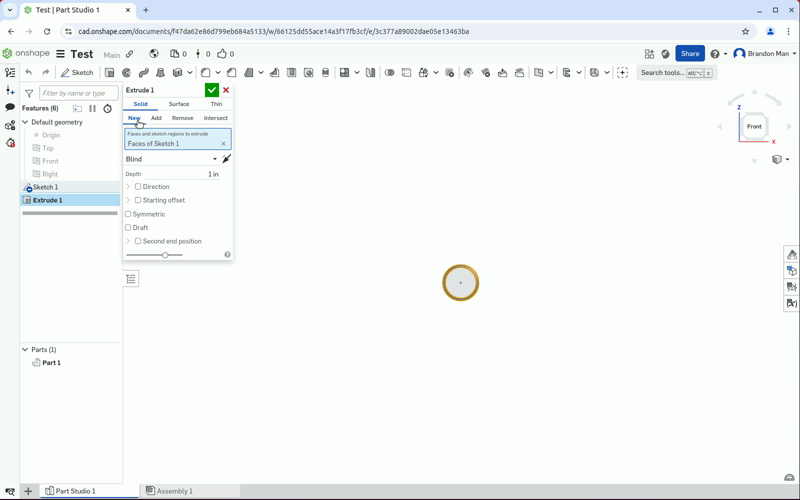
key(tab, 4)
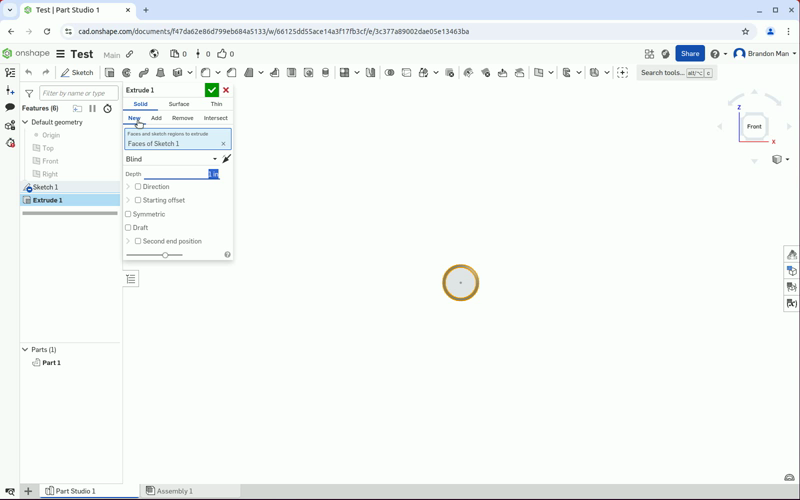
text(6.258)
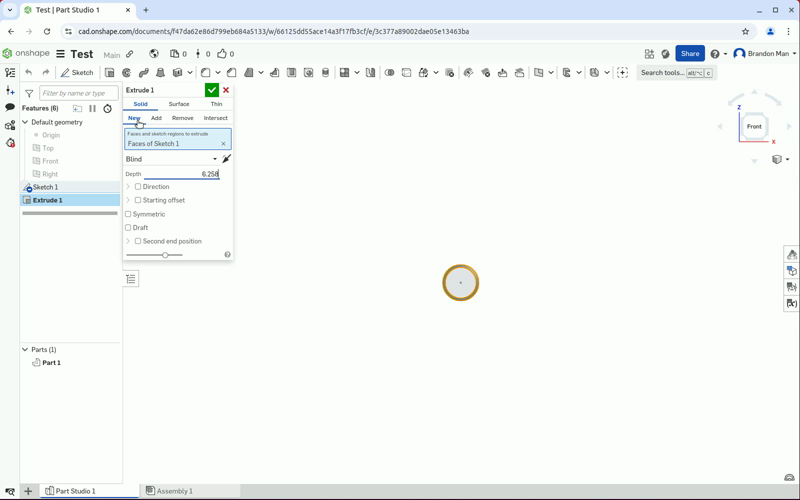
key(enter)
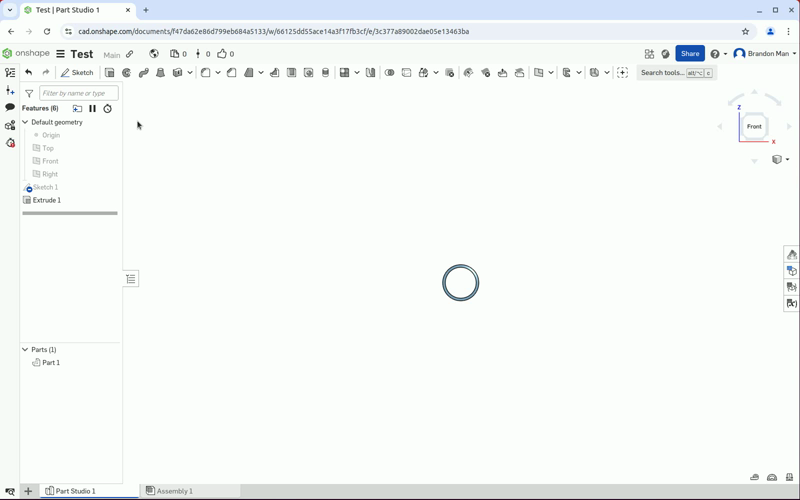
key(shift+h)
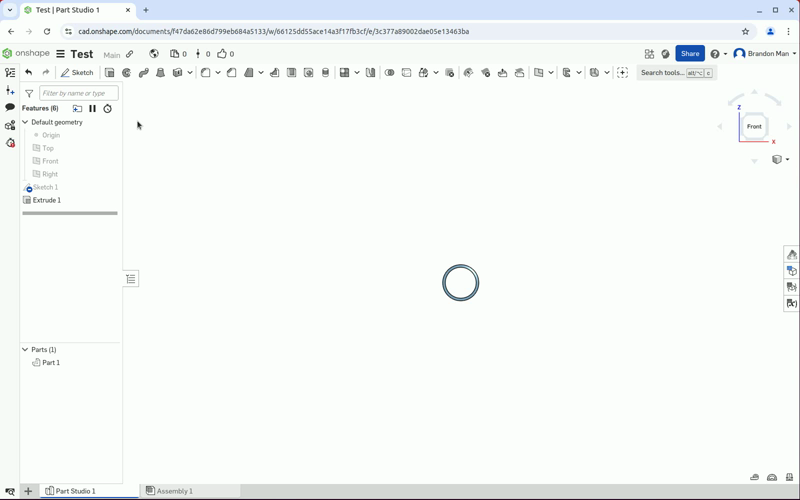
key(shift+h)
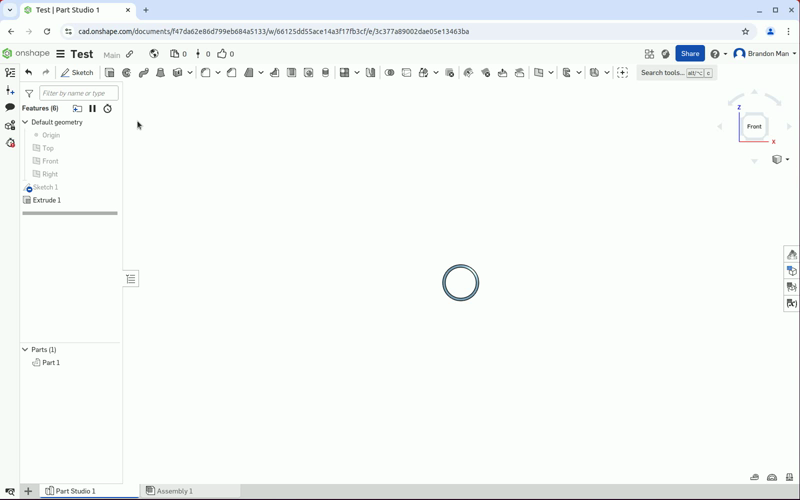
mouse_move(73, 189)
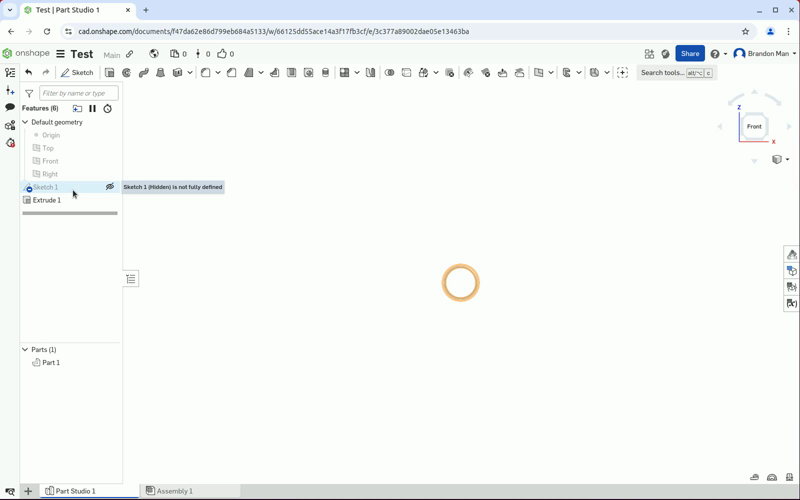
click(73, 189)
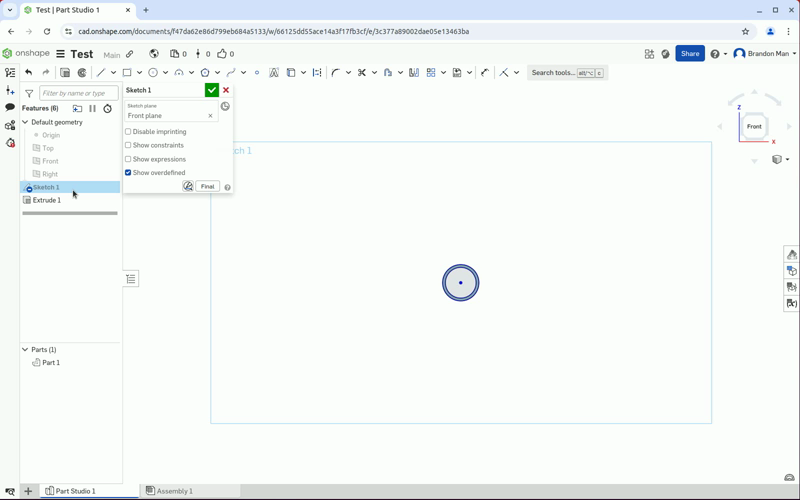
mouse_move(229, 92)
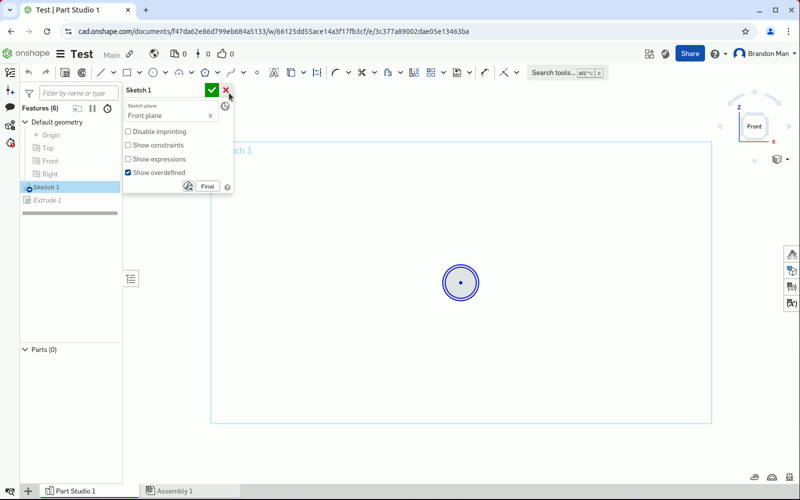
click(229, 92)
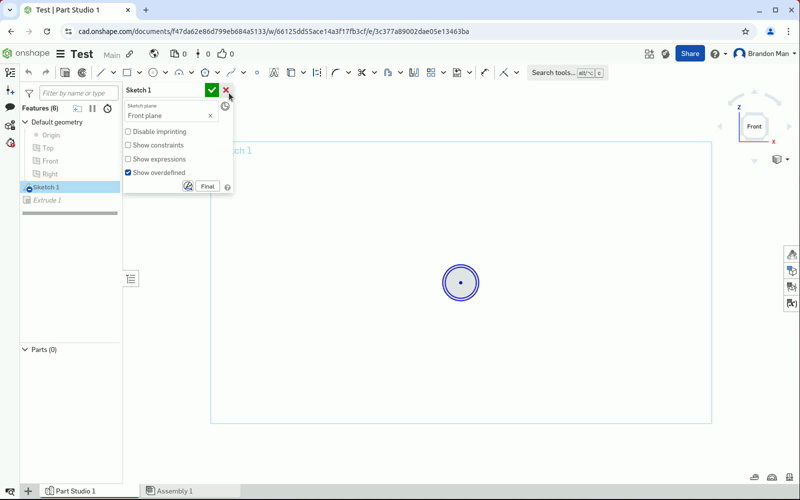
key(shift+s)
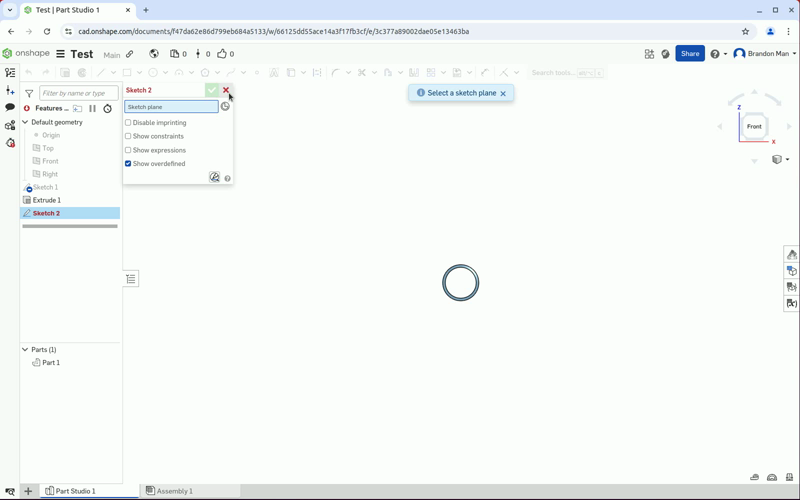
mouse_move(73, 163)
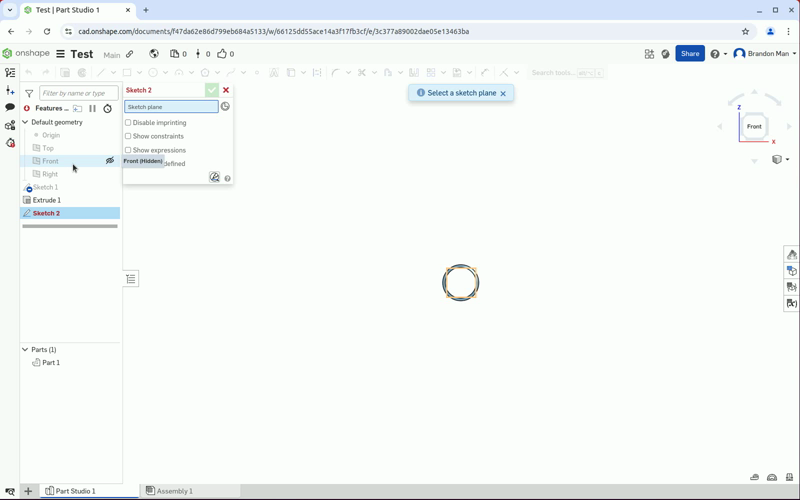
click(73, 163)
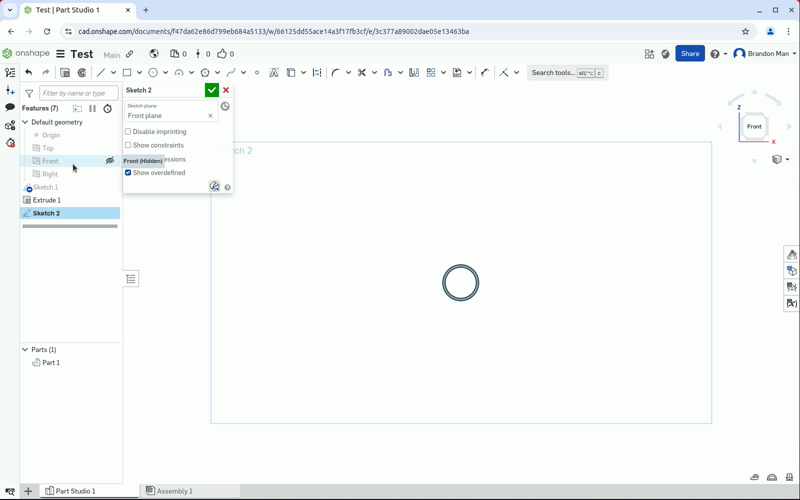
mouse_move(73, 352)
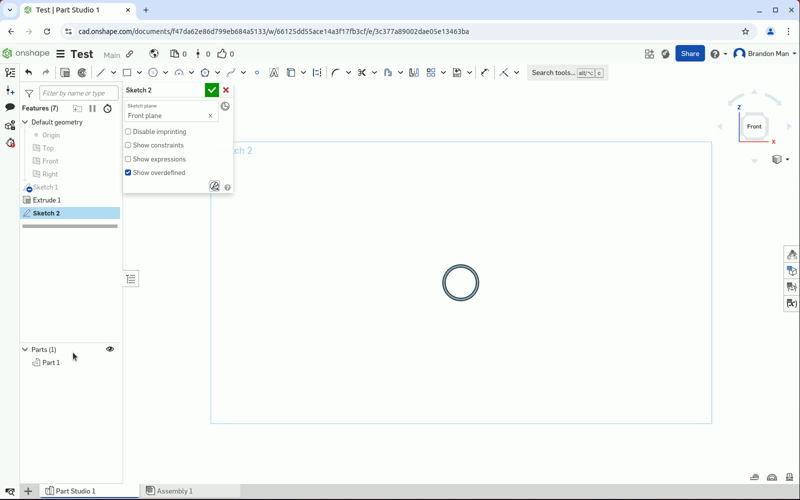
key(y)
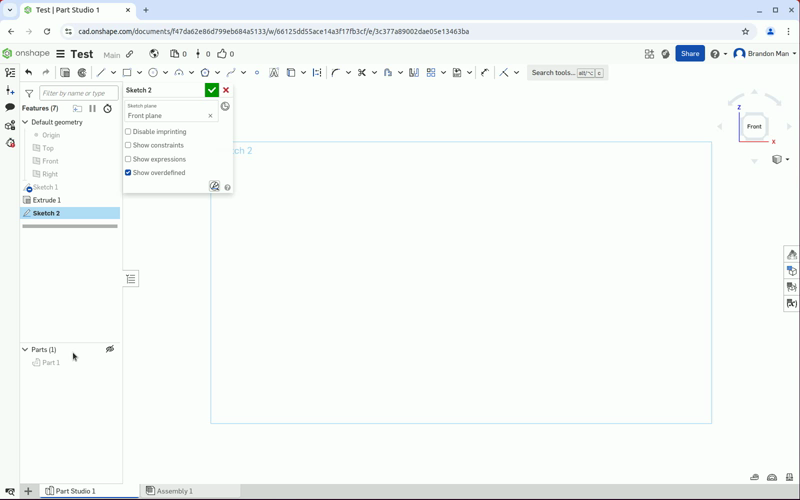
key(l)
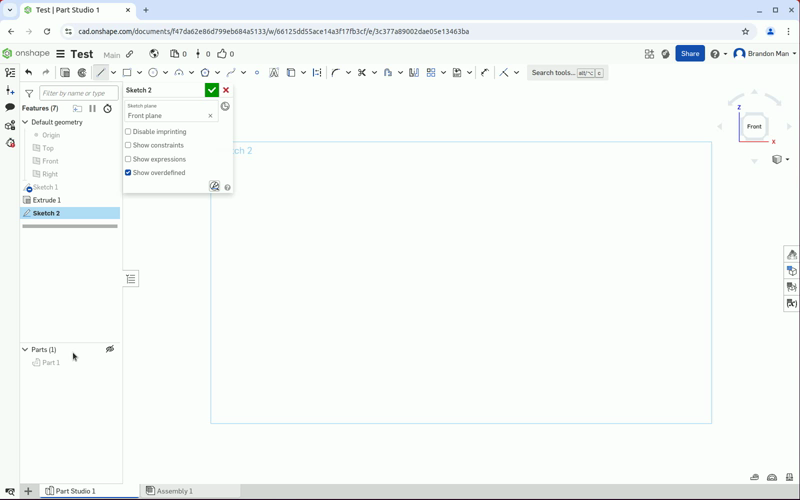
key_down(shift)
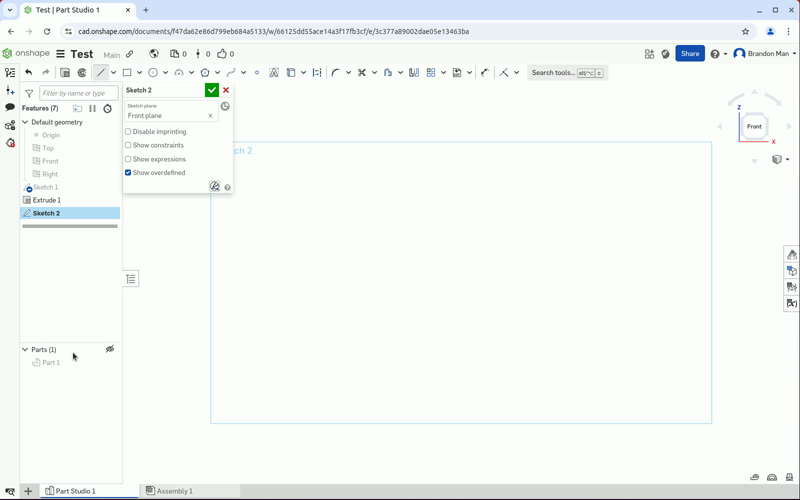
mouse_move(441, 301)
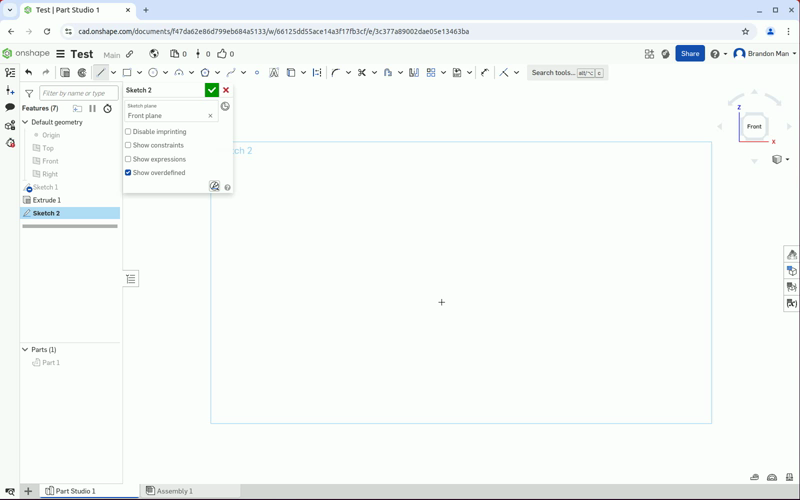
click(441, 301)
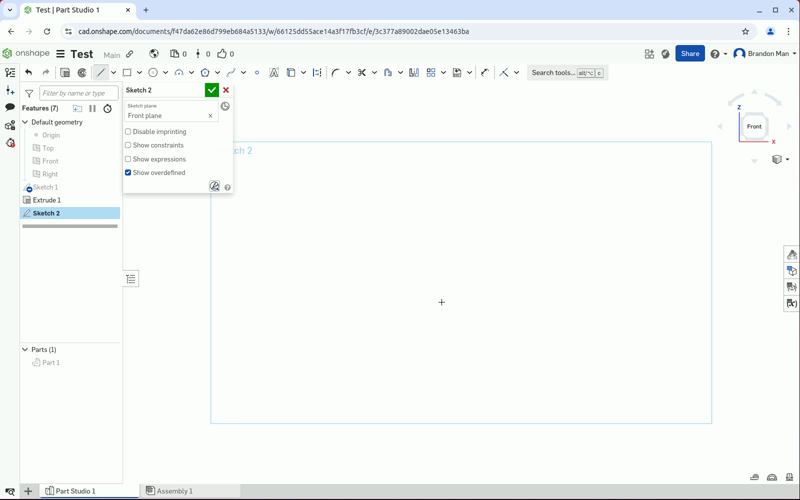
key_up(shift)
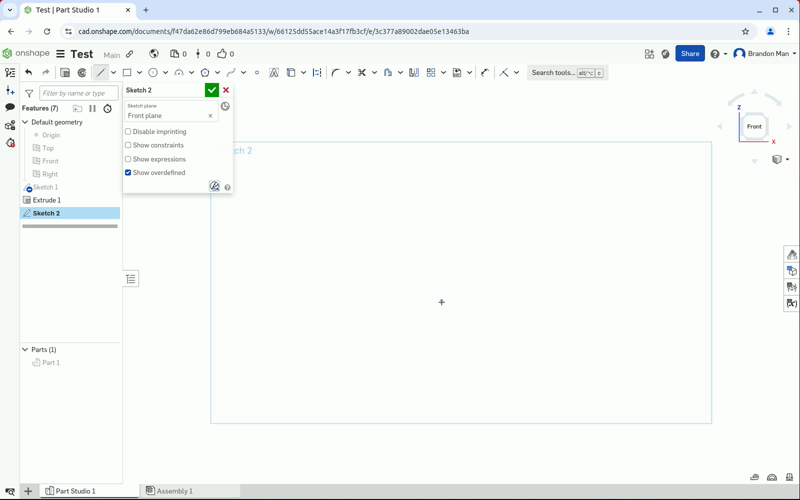
key_down(shift)
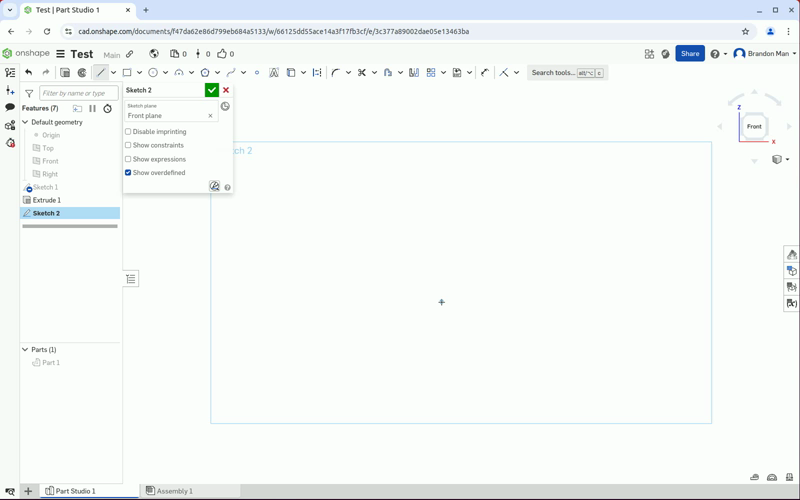
mouse_move(471, 301)
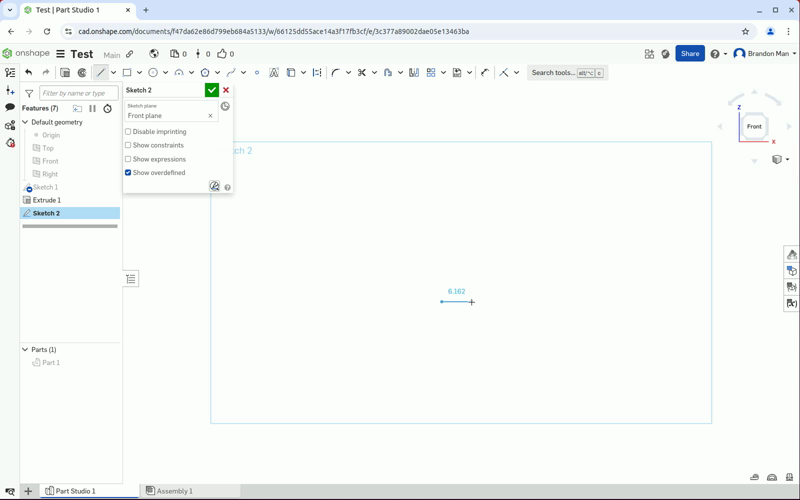
mouse_move(480, 301)
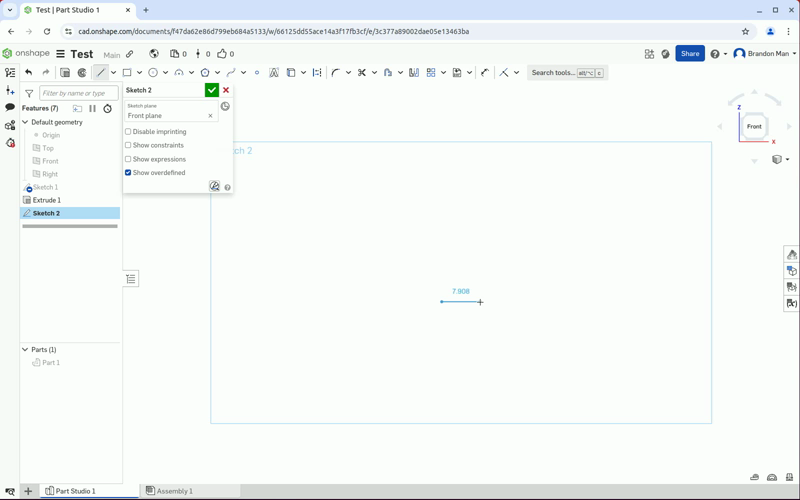
click(480, 301)
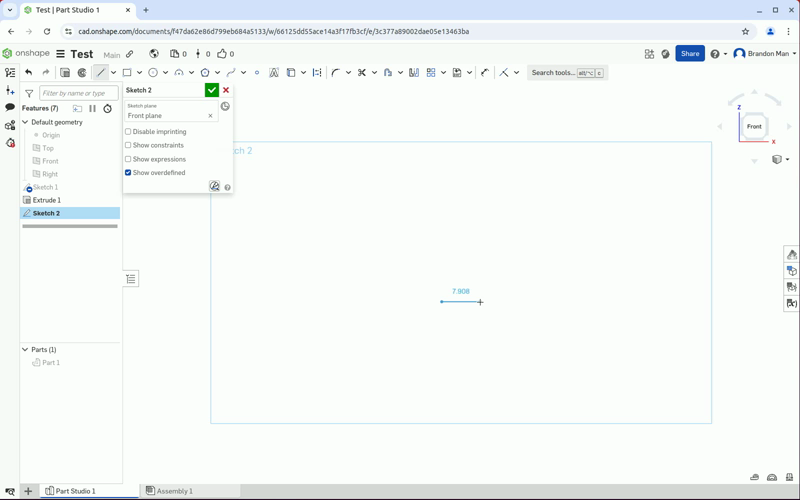
key_up(shift)
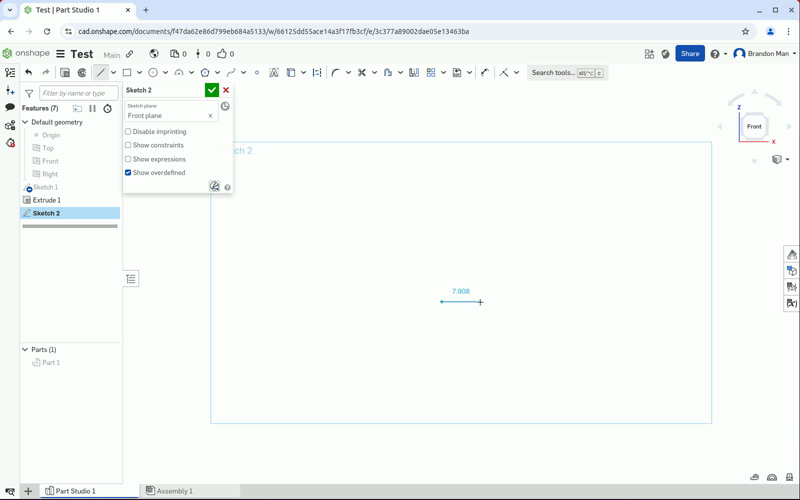
key_down(shift)
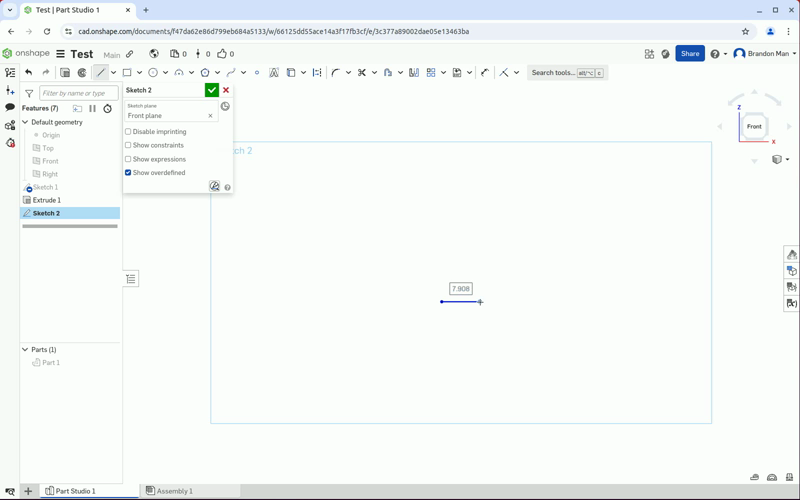
mouse_move(510, 301)
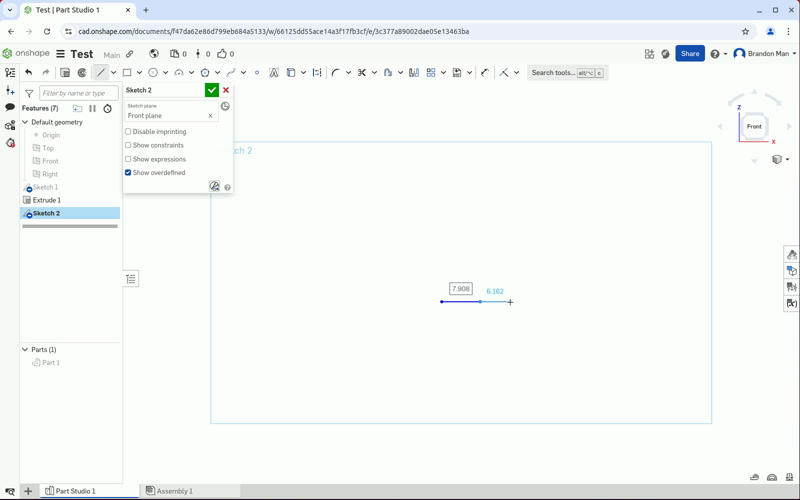
mouse_move(480, 263)
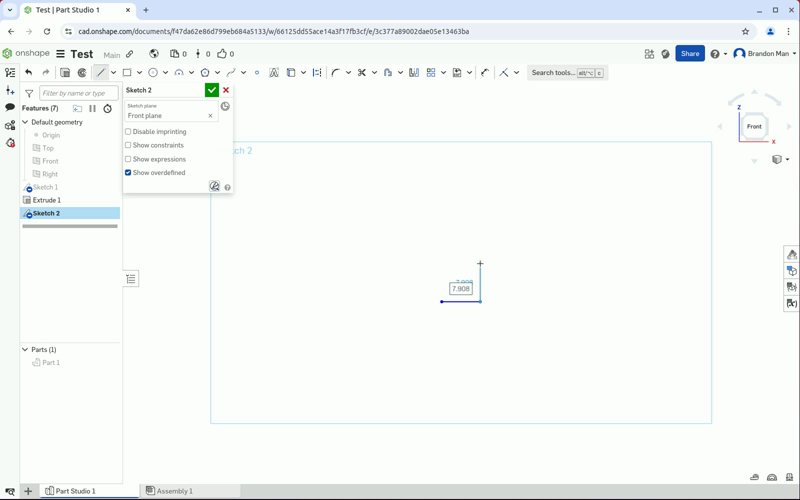
click(480, 263)
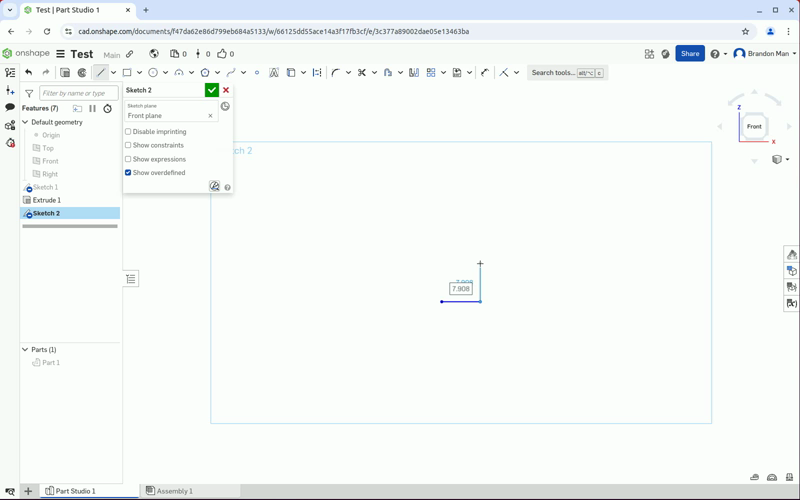
key_up(shift)
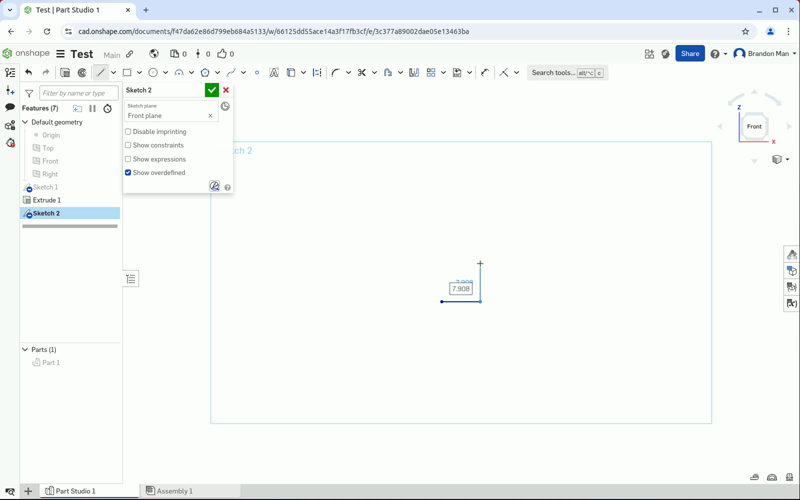
key_down(shift)
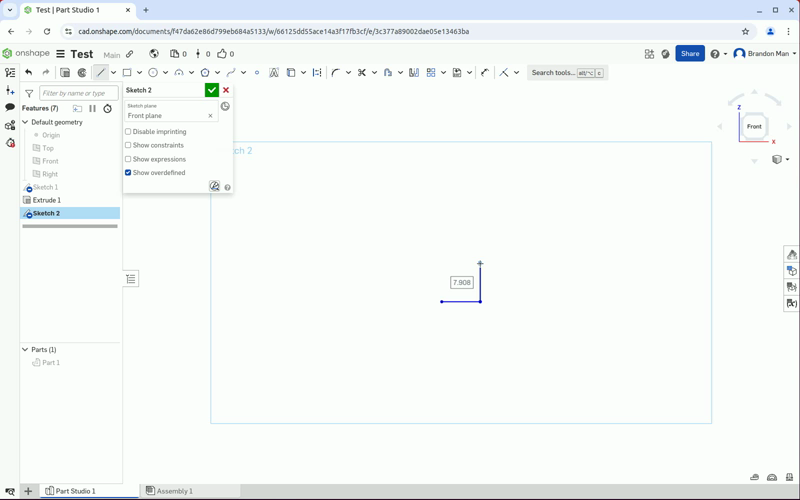
mouse_move(510, 263)
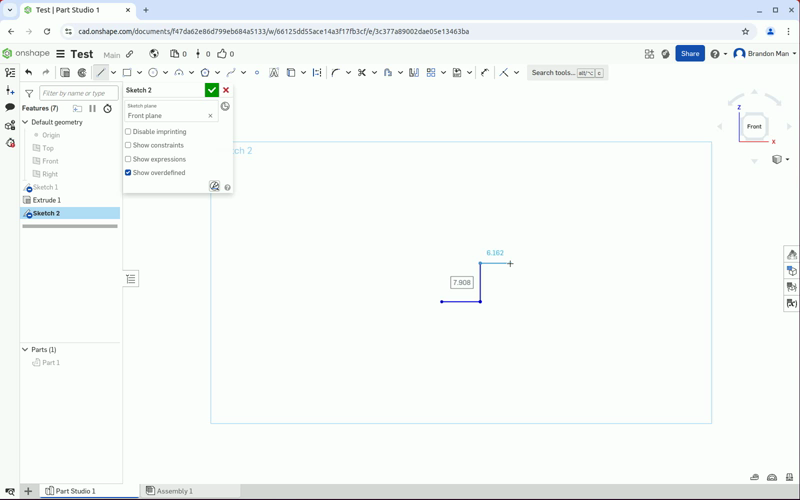
mouse_move(441, 263)
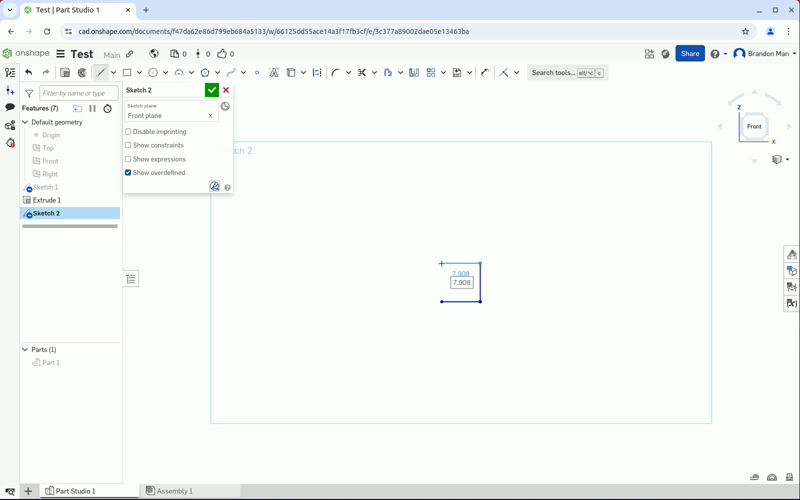
click(441, 263)
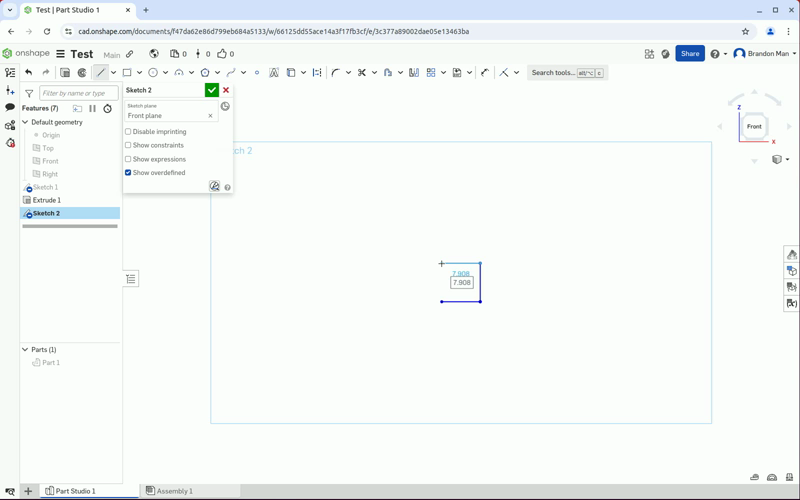
key_up(shift)
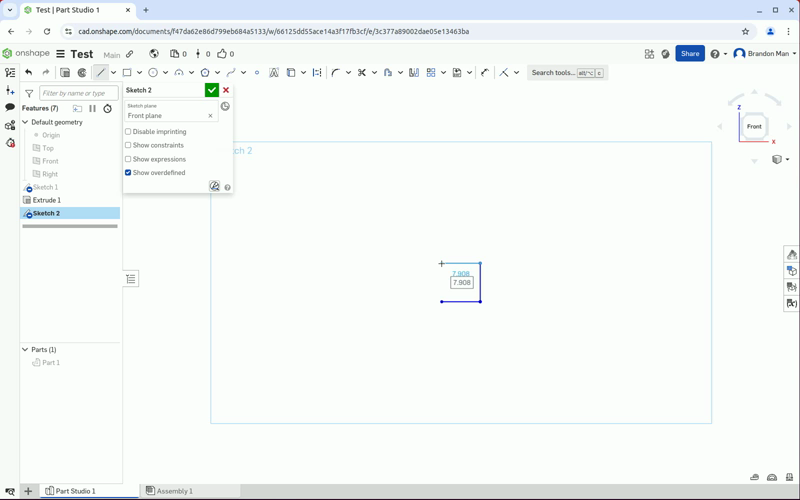
mouse_move(471, 263)
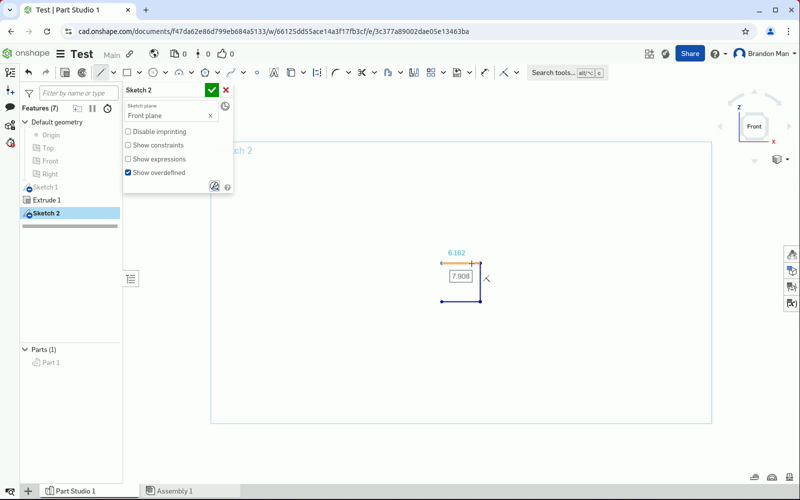
key_down(shift)
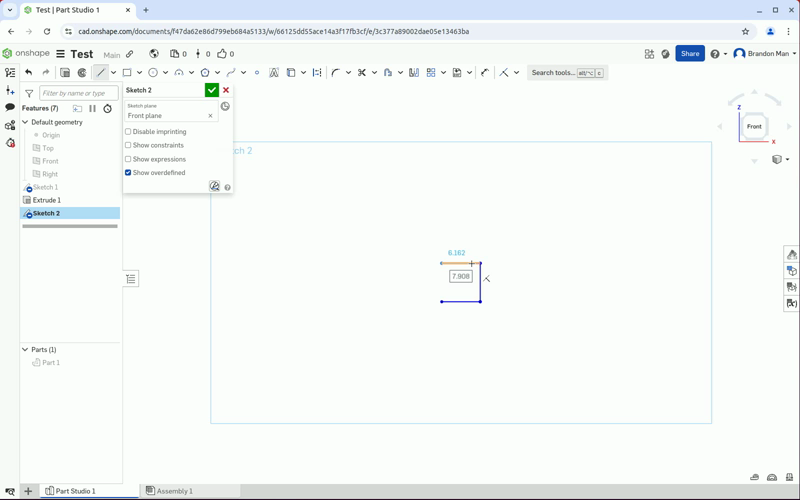
mouse_move(441, 301)
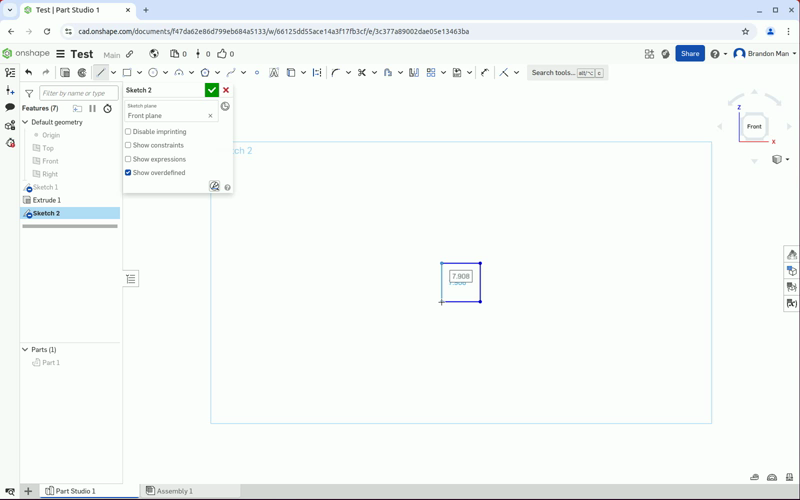
key_up(shift)
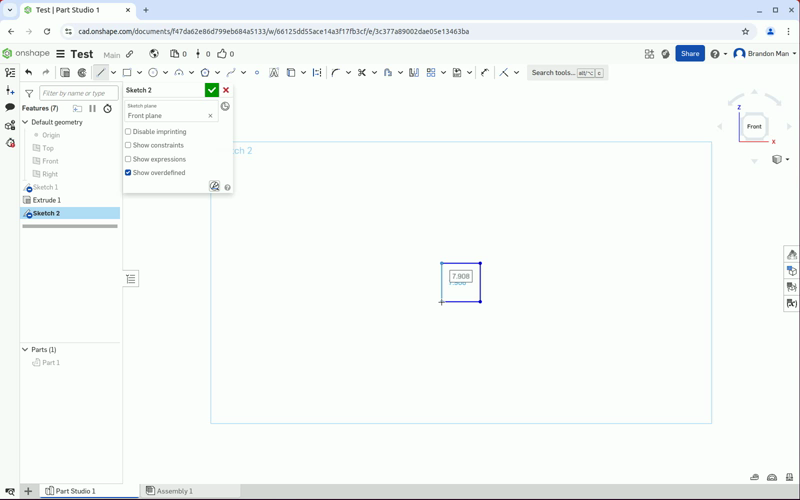
click(441, 301)
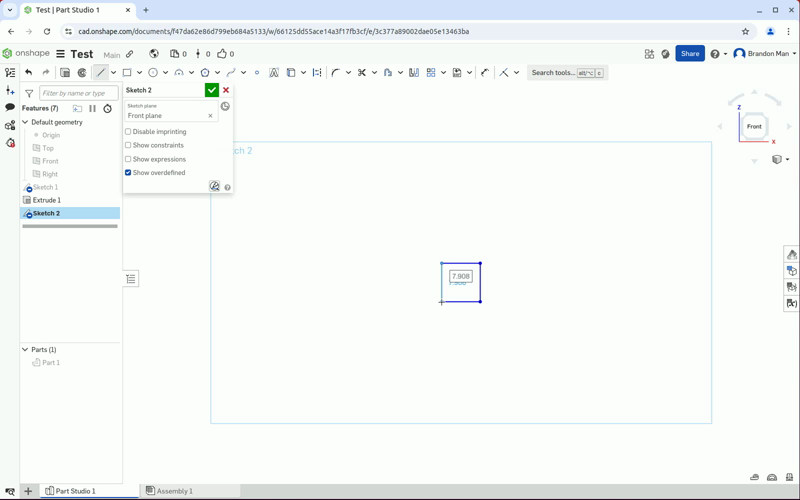
key(esc)
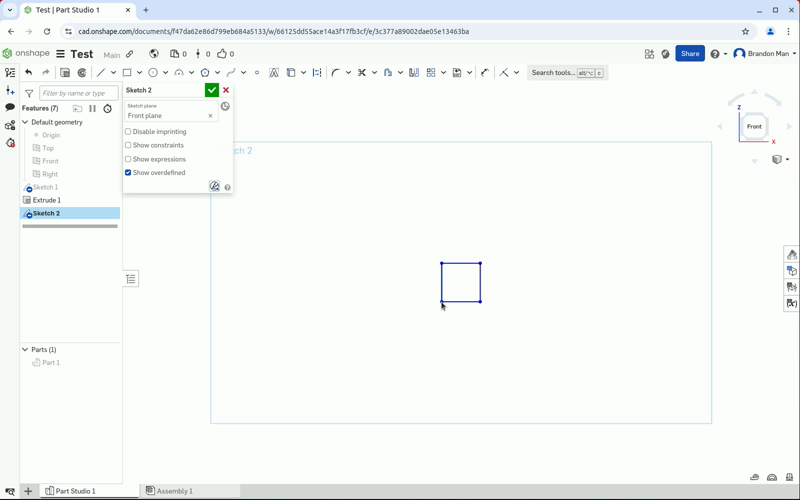
key(c)
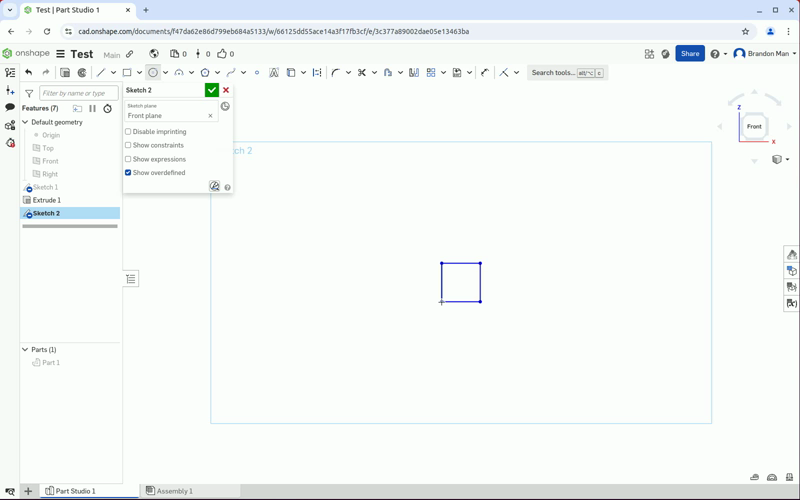
key_down(shift)
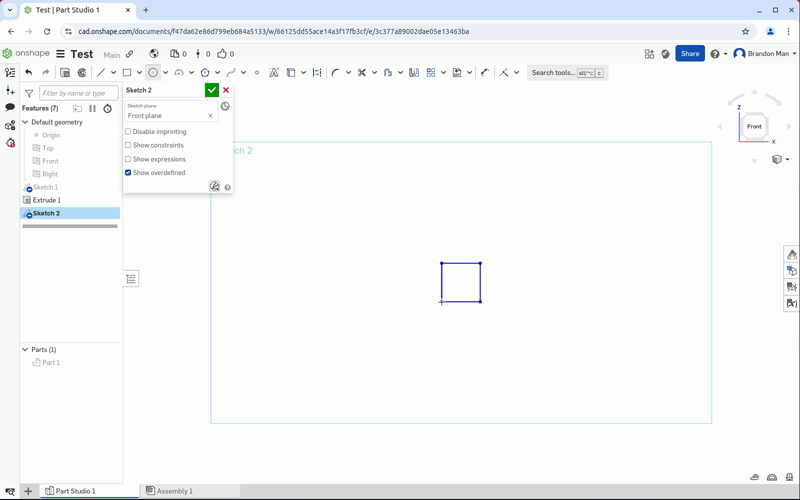
mouse_move(461, 282)
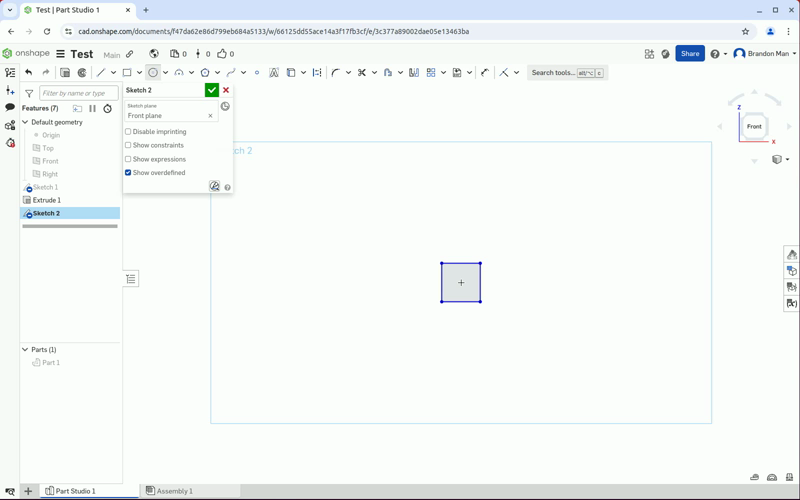
click(461, 282)
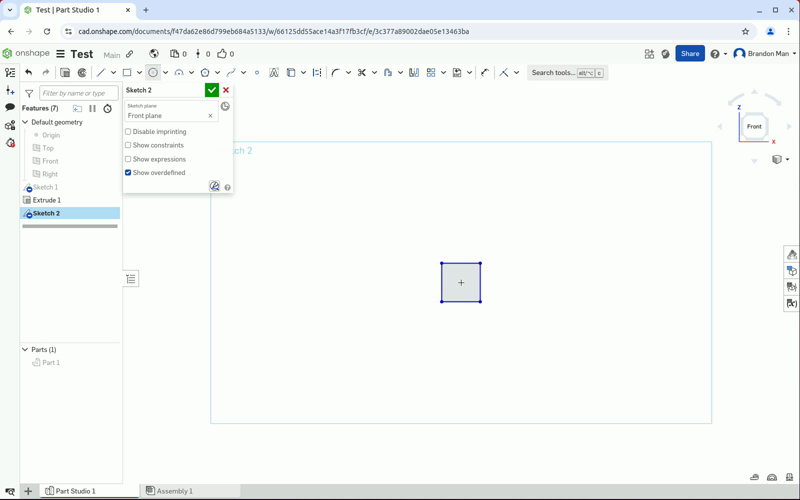
key_up(shift)
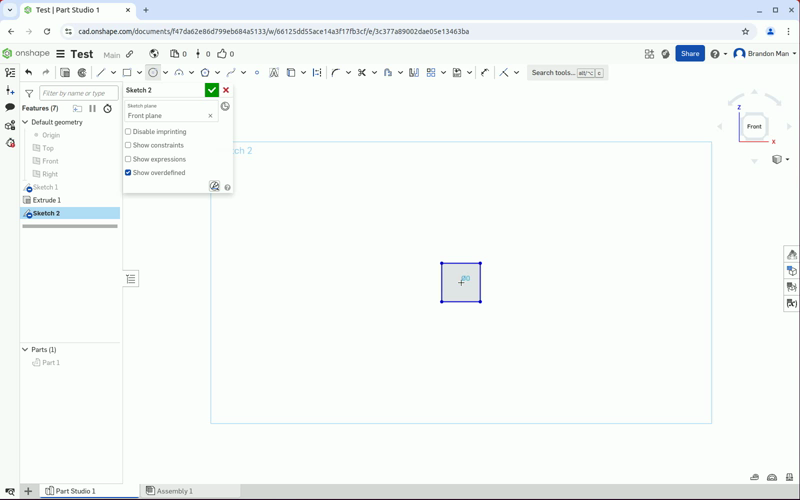
mouse_move(479, 282)
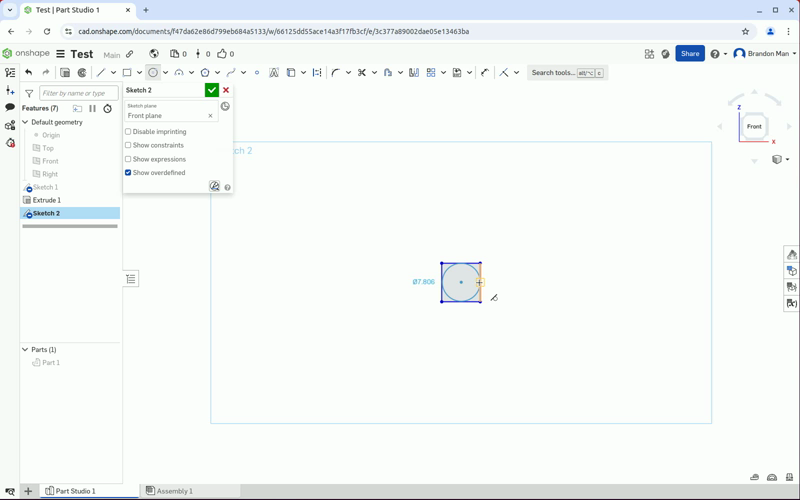
click(479, 282)
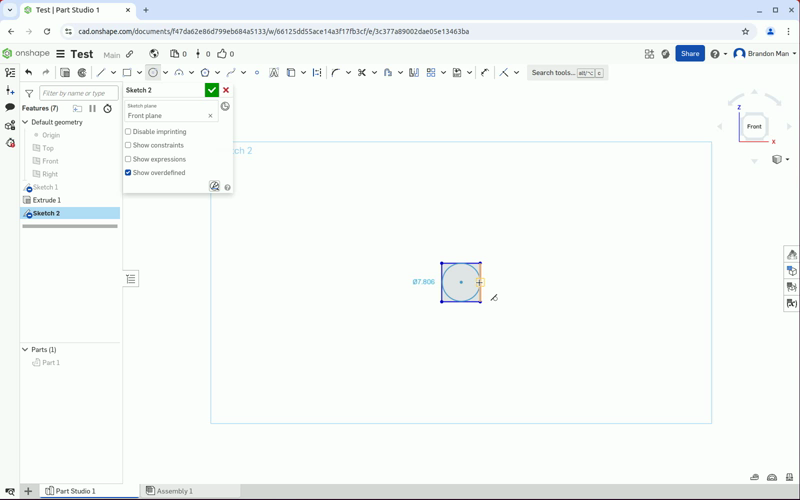
key(esc)
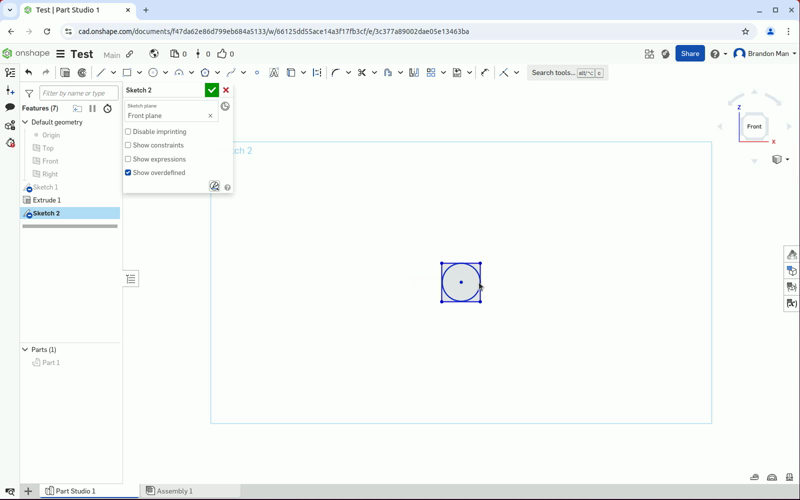
key(c)
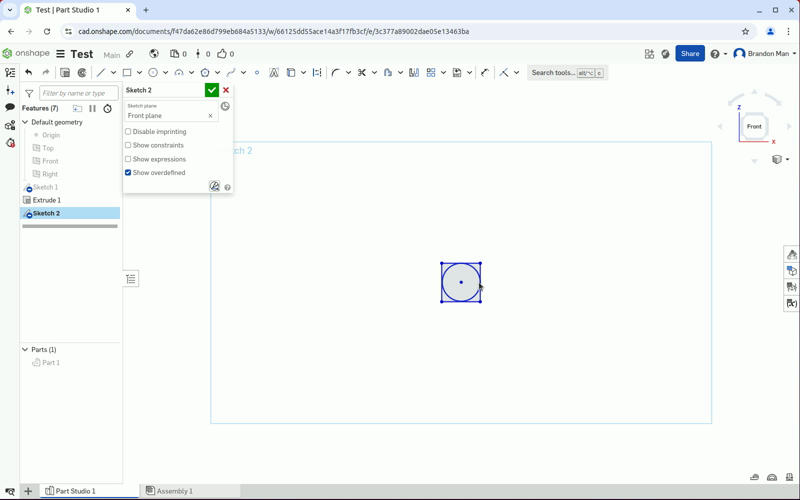
key_down(shift)
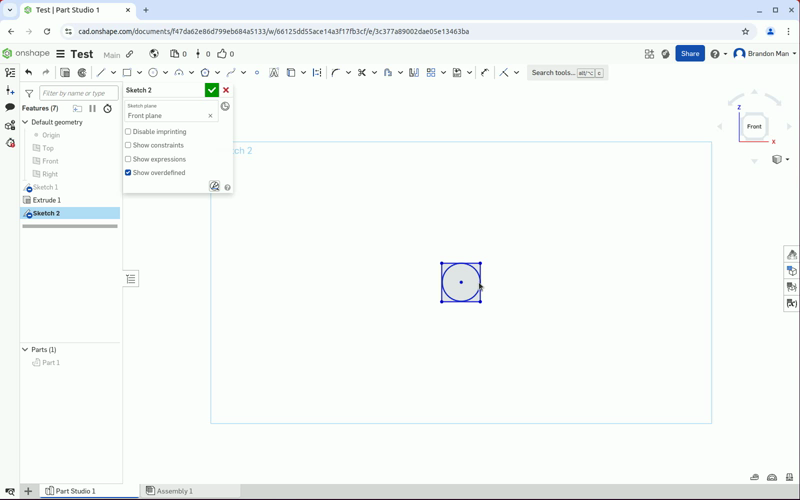
mouse_move(446, 297)
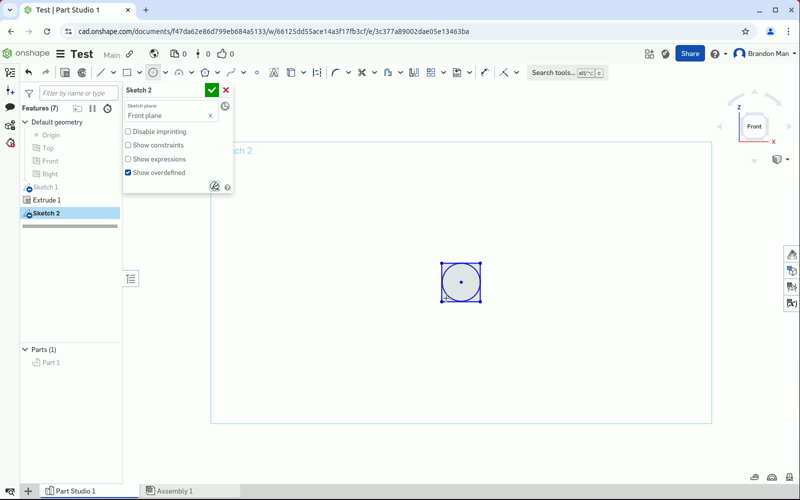
click(446, 297)
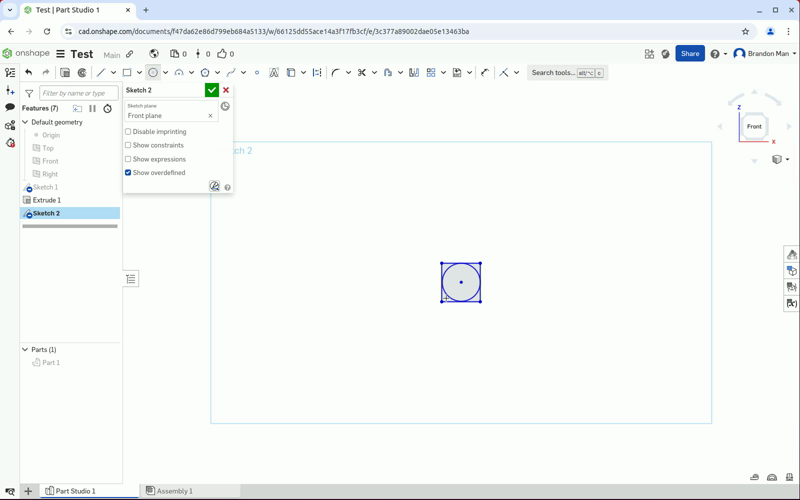
key_up(shift)
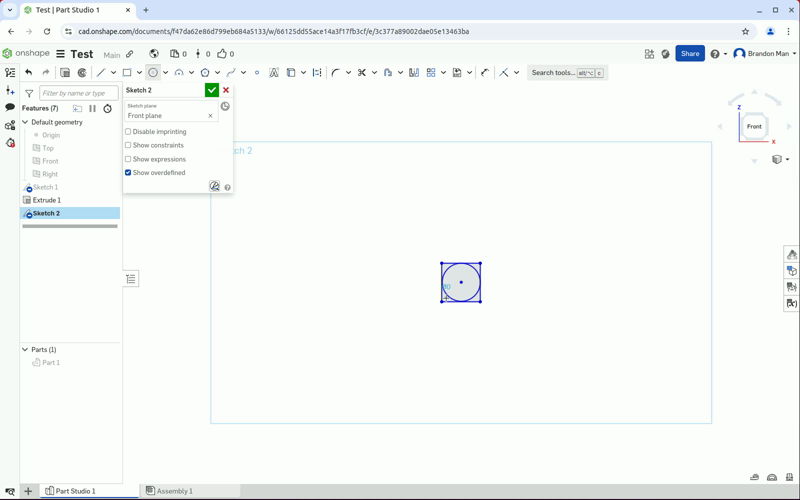
mouse_move(447, 297)
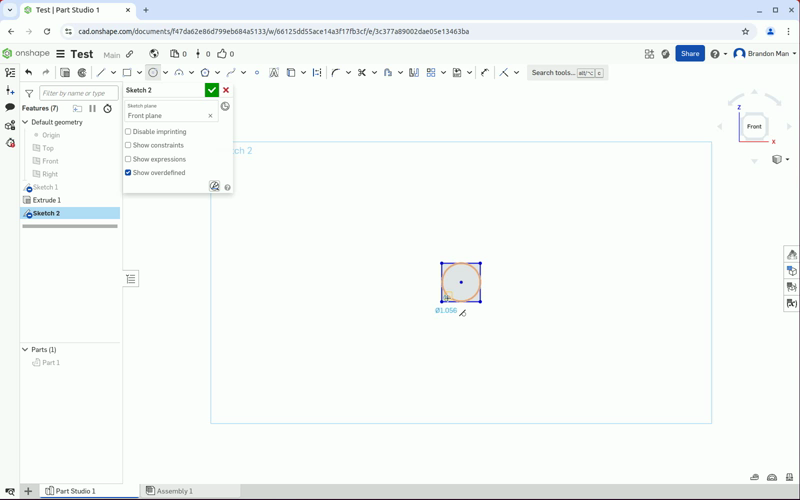
scroll(6)
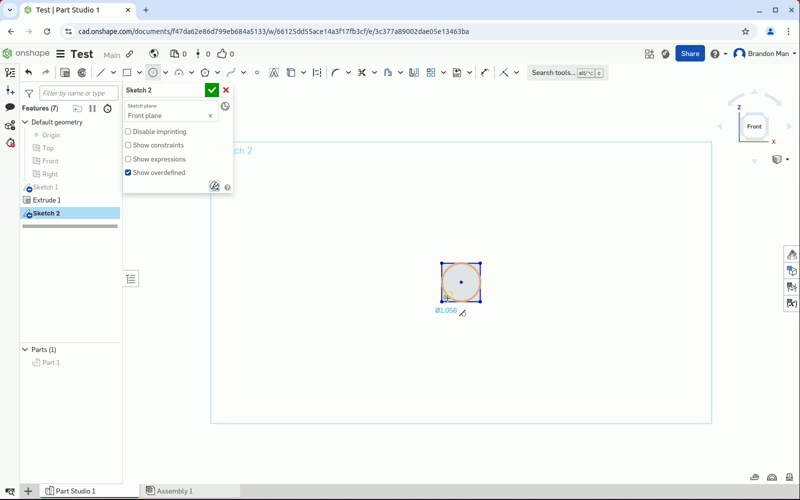
scroll(6)
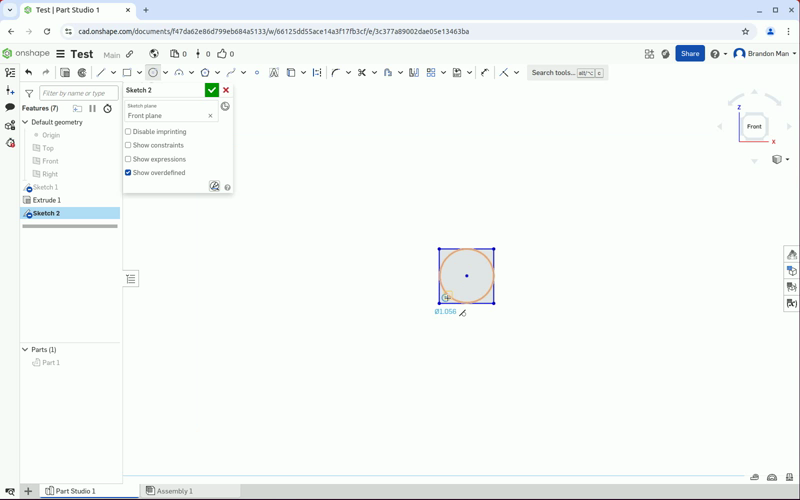
scroll(6)
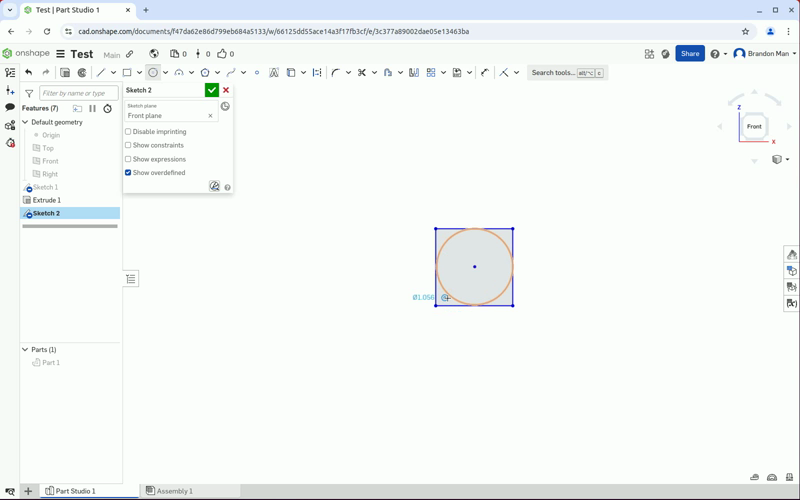
scroll(6)
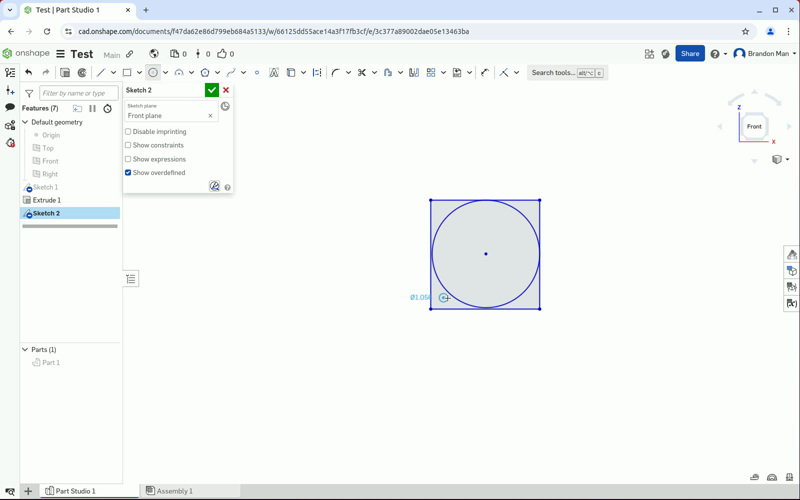
scroll(6)
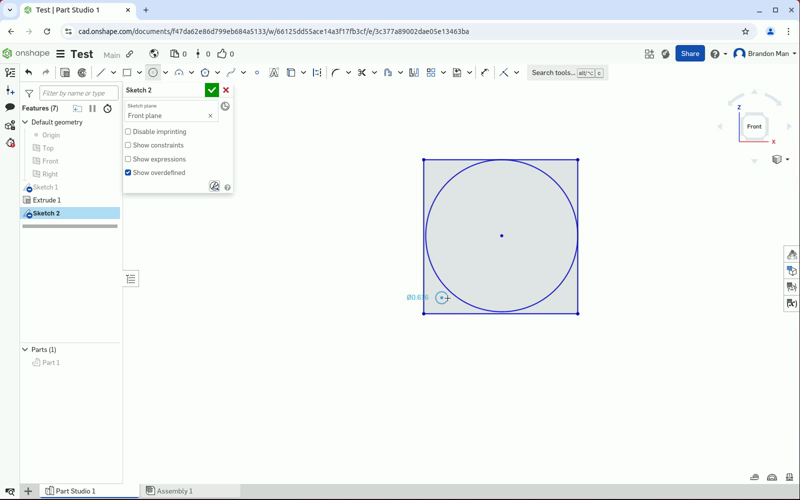
scroll(6)
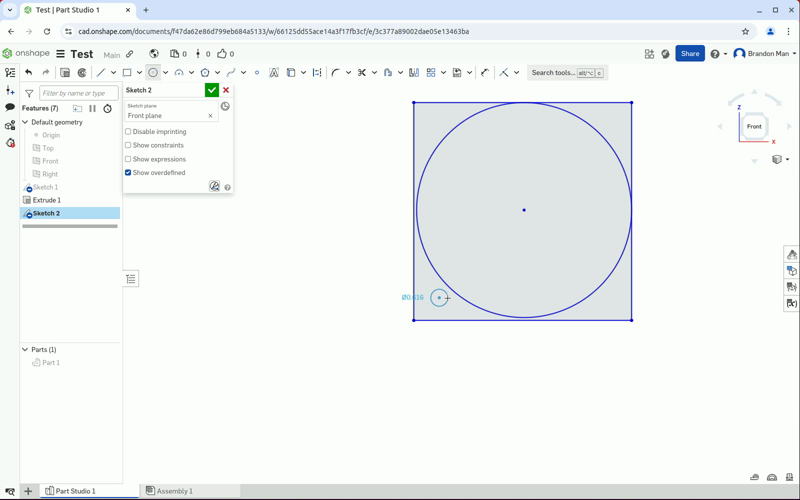
scroll(6)
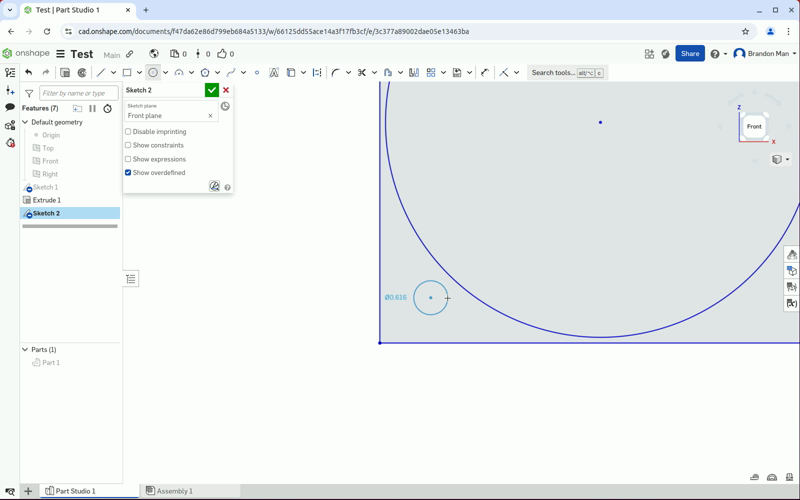
click(447, 297)
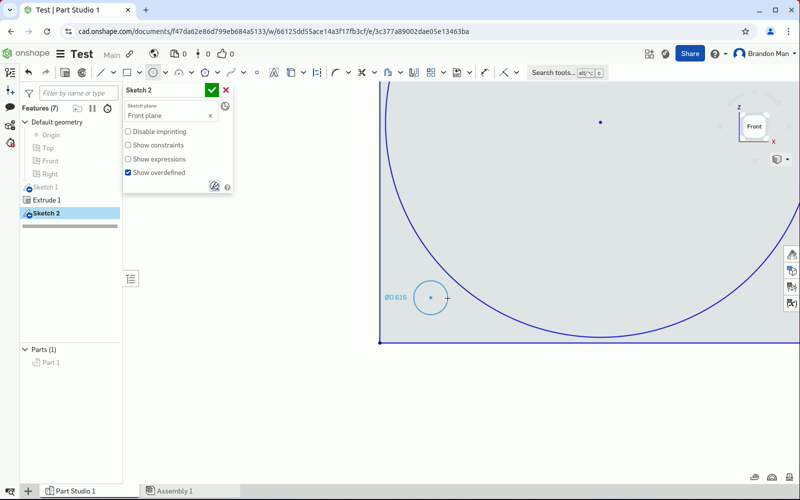
scroll(-6)
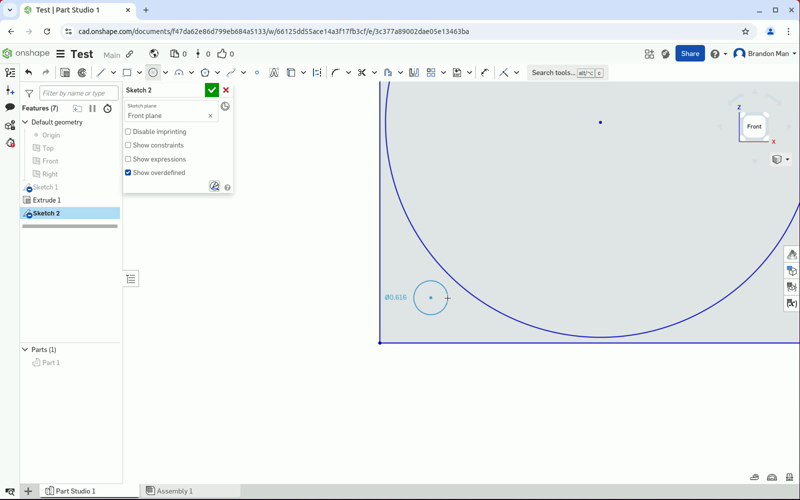
scroll(-6)
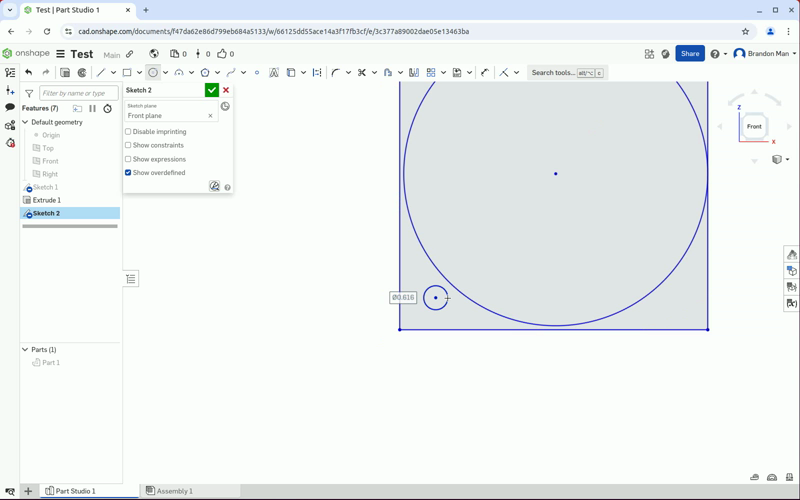
scroll(-6)
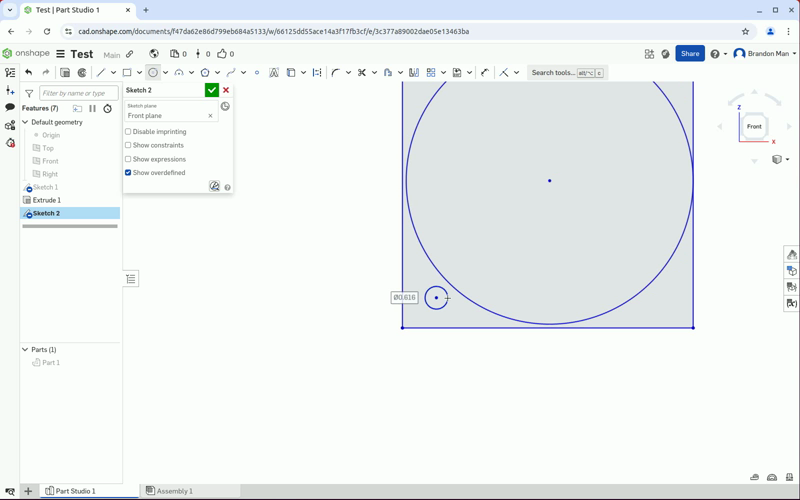
scroll(-6)
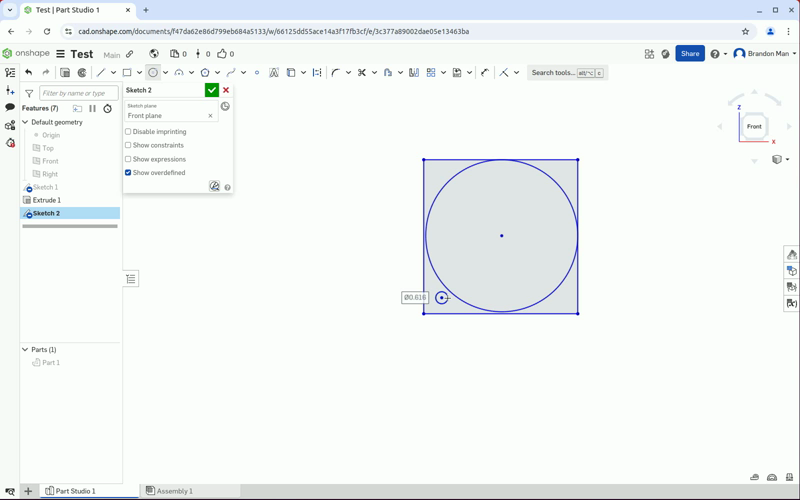
scroll(-6)
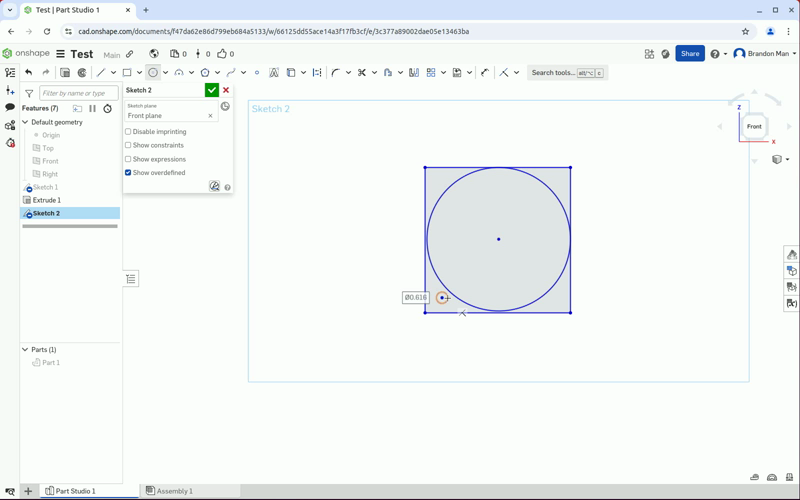
scroll(-6)
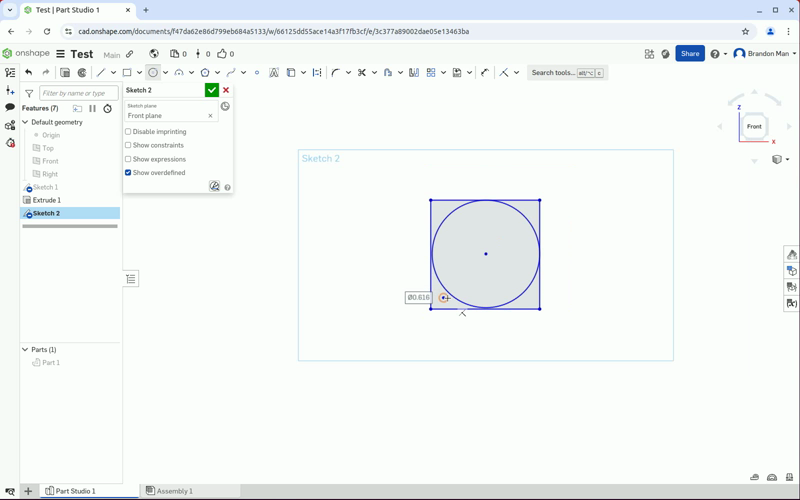
scroll(-6)
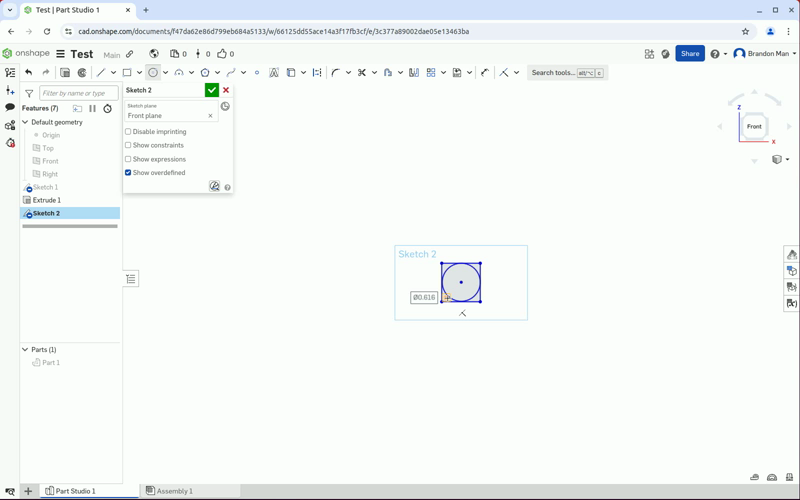
key(esc)
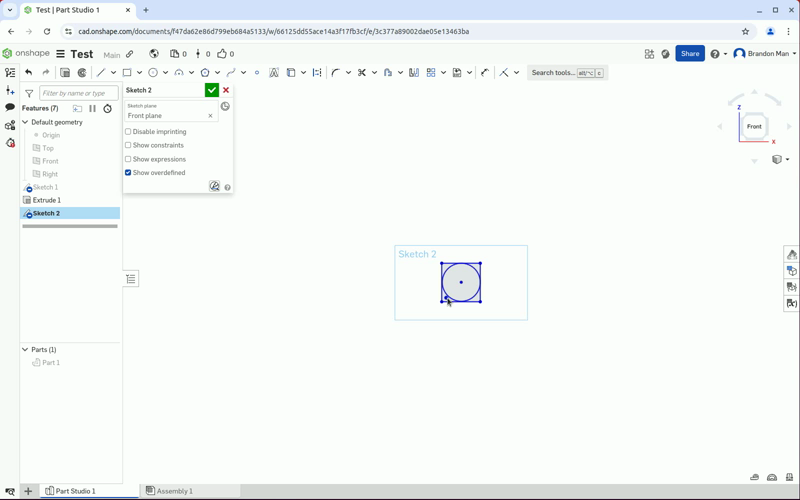
key(c)
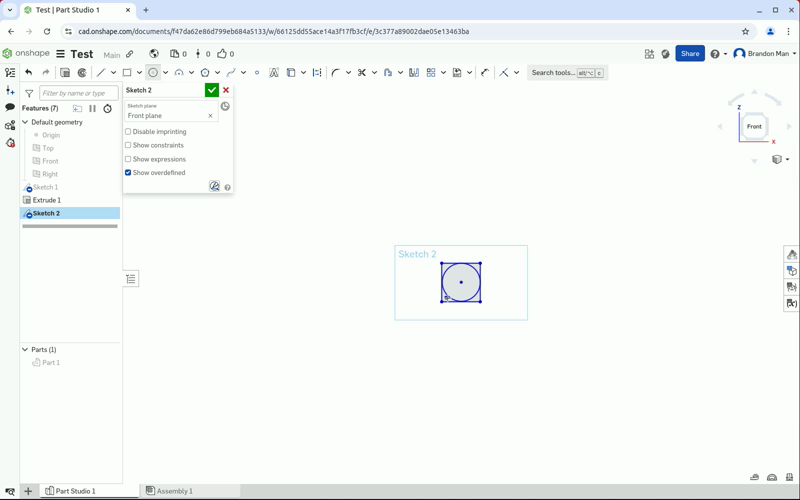
key_down(shift)
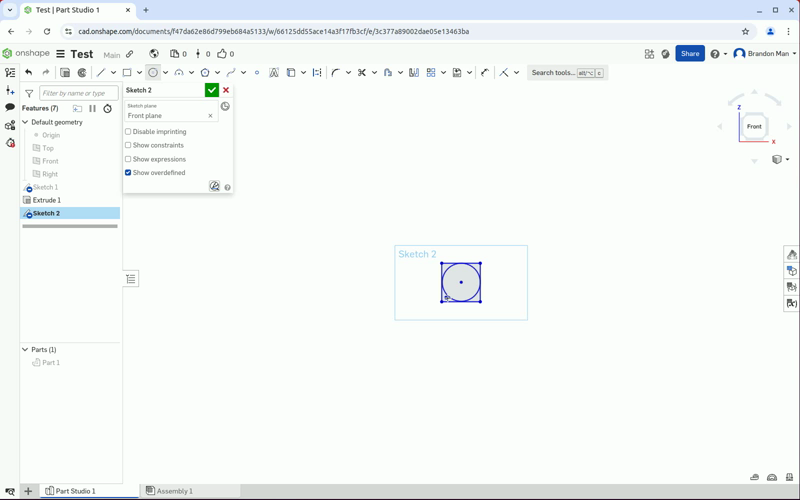
mouse_move(446, 267)
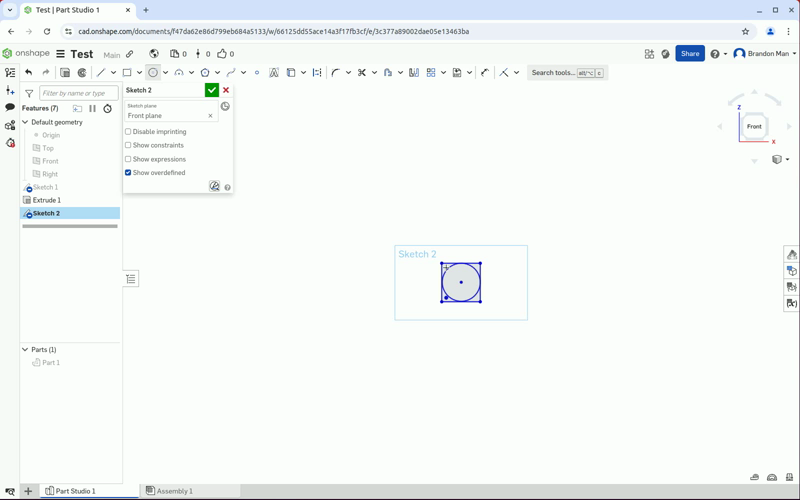
click(446, 267)
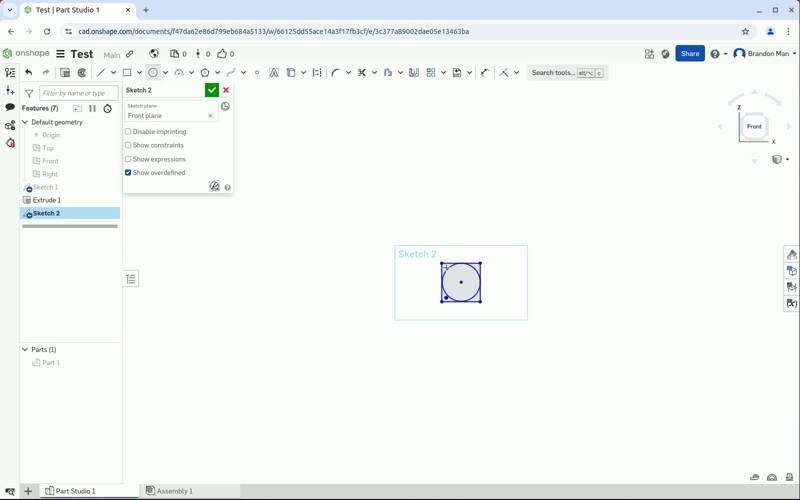
key_up(shift)
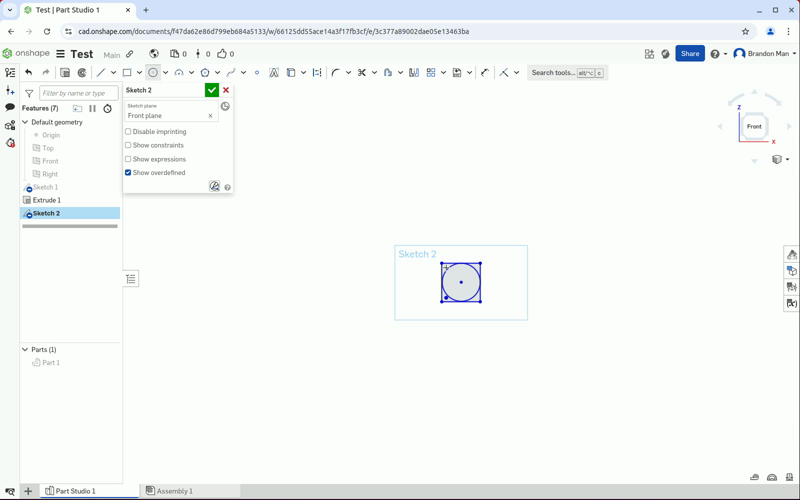
mouse_move(447, 267)
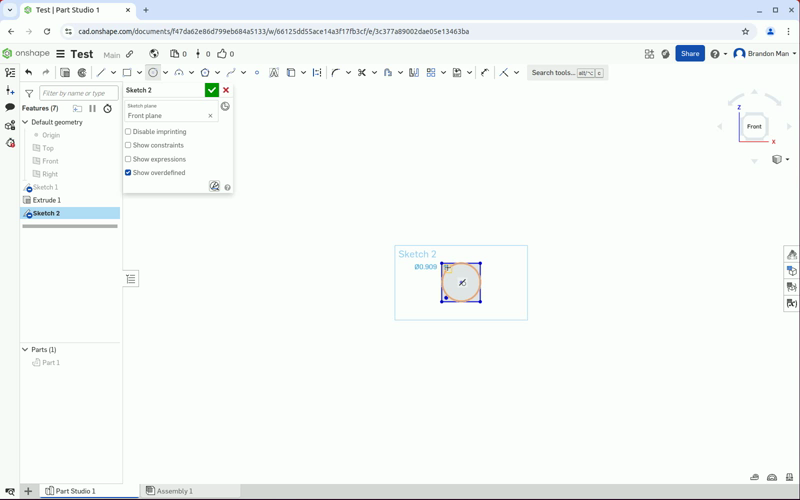
scroll(6)
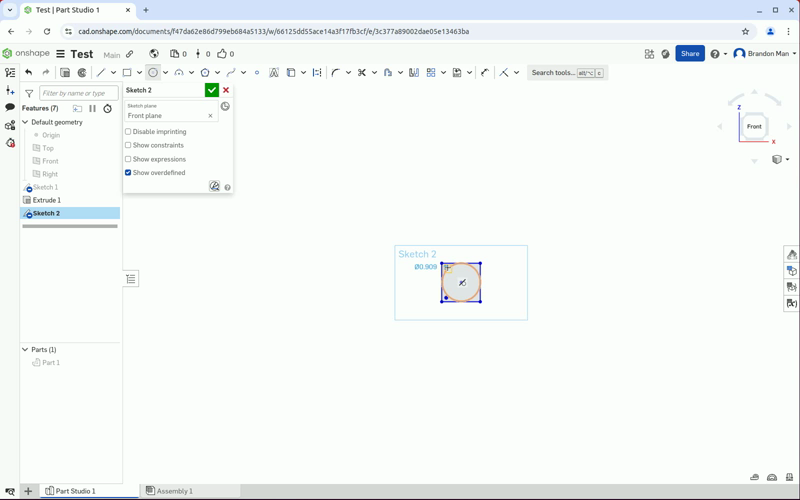
scroll(6)
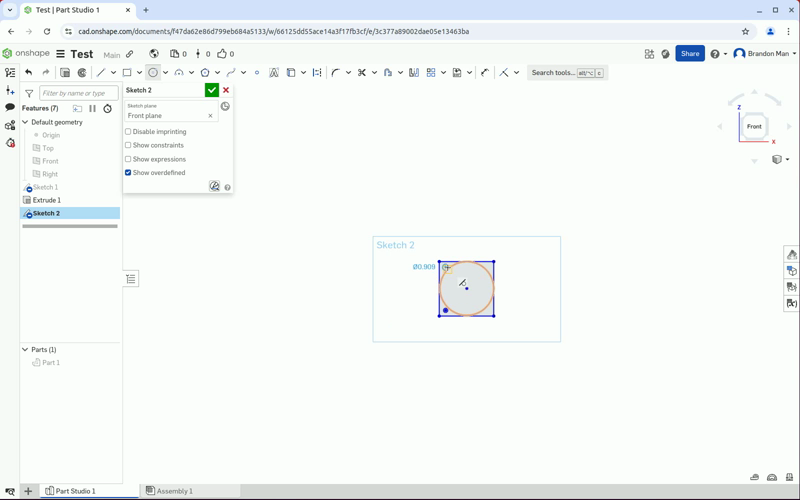
scroll(6)
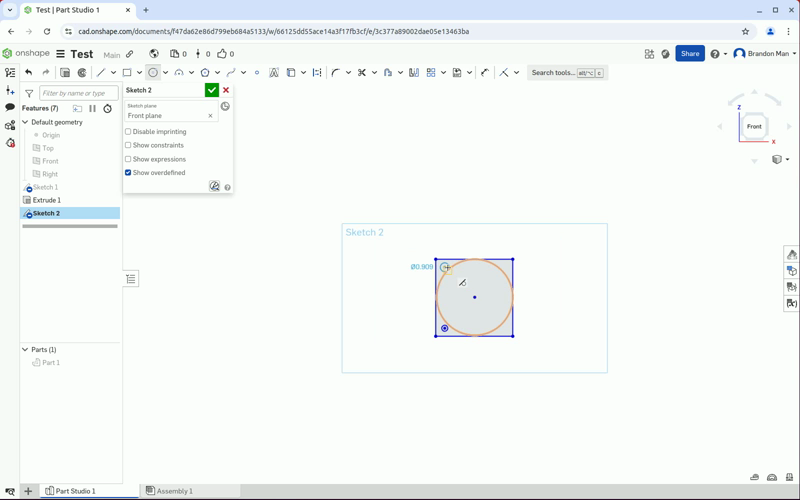
scroll(6)
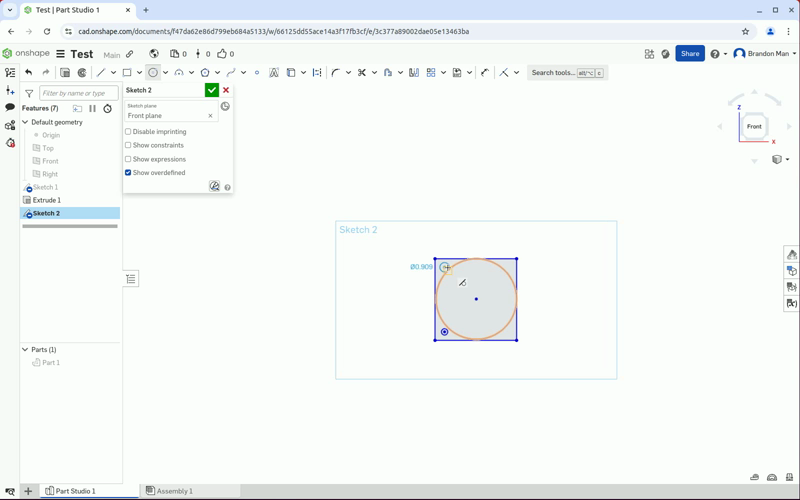
scroll(6)
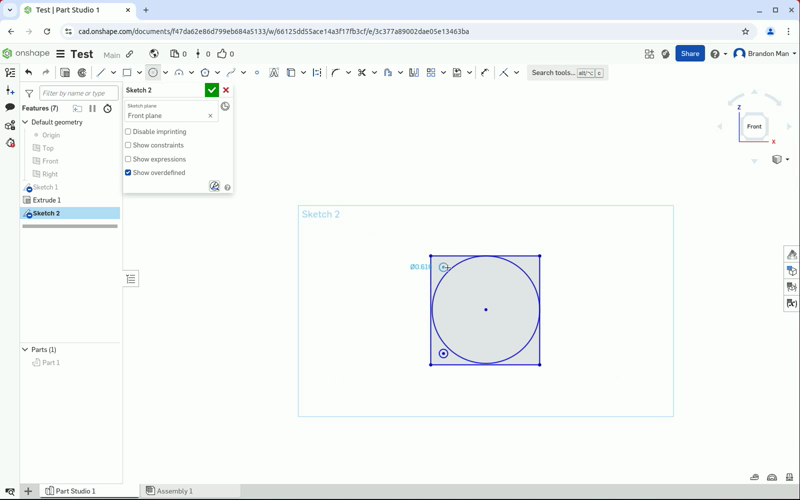
scroll(6)
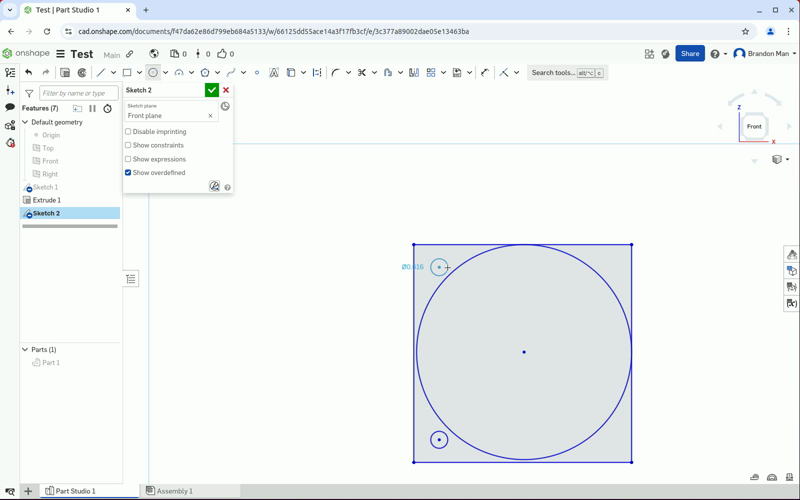
scroll(6)
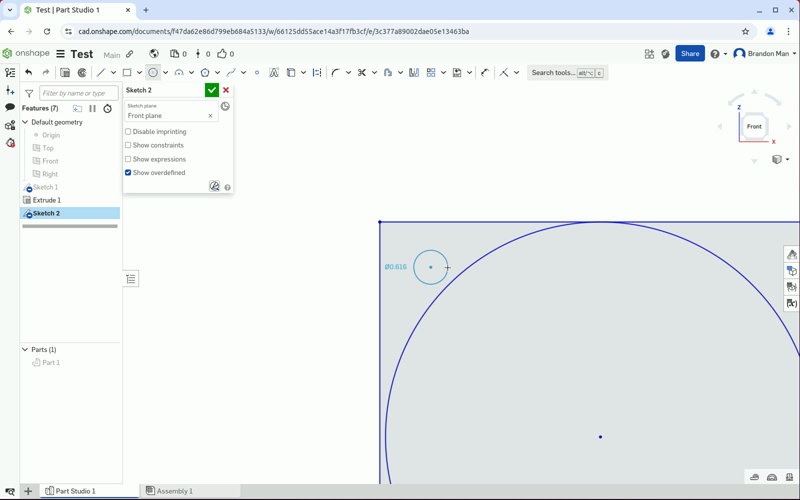
click(447, 267)
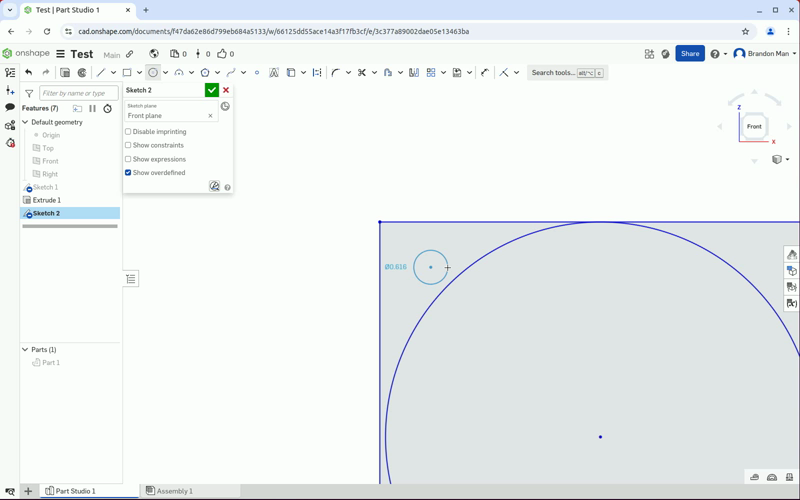
scroll(-6)
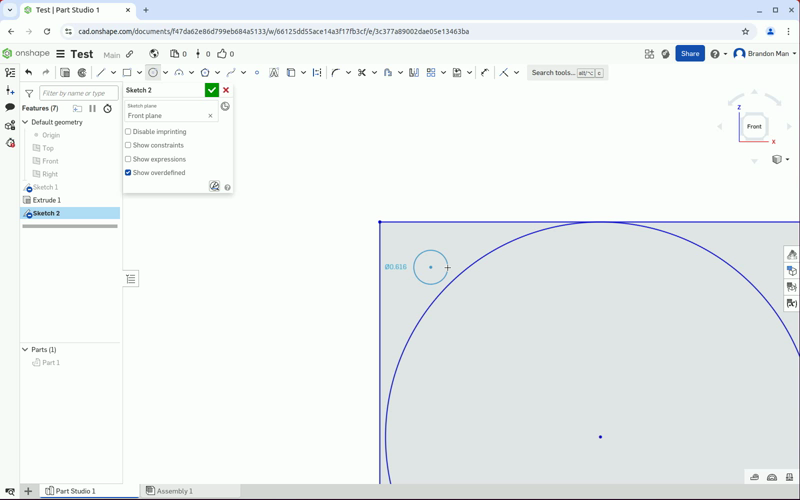
scroll(-6)
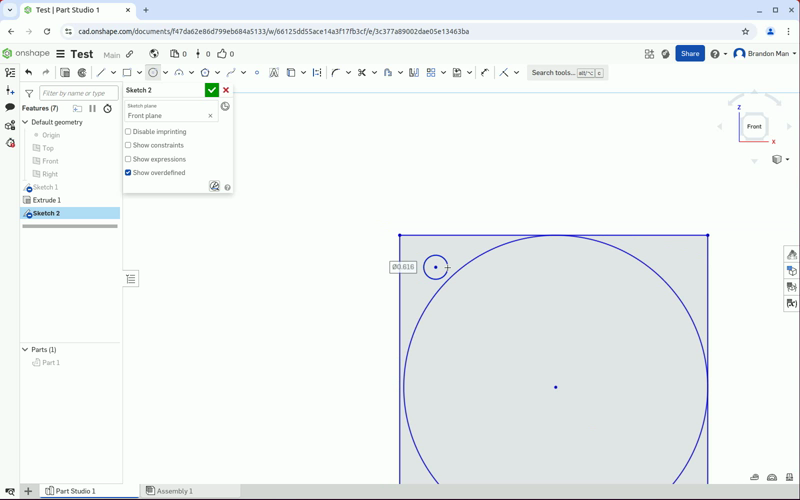
scroll(-6)
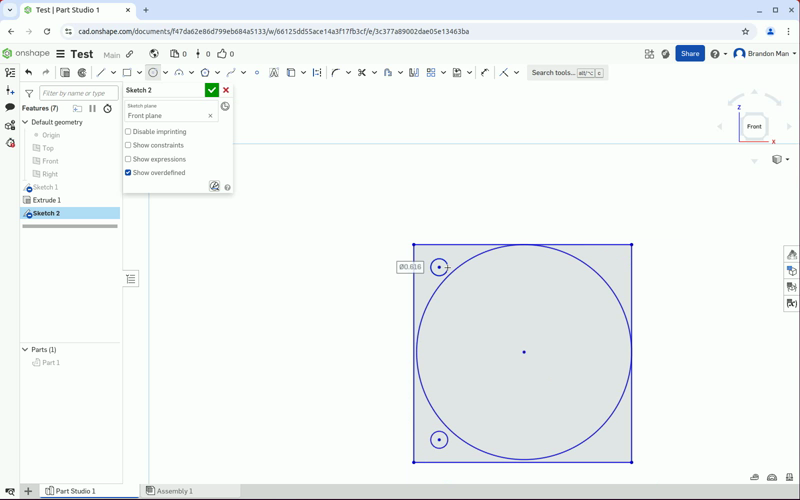
scroll(-6)
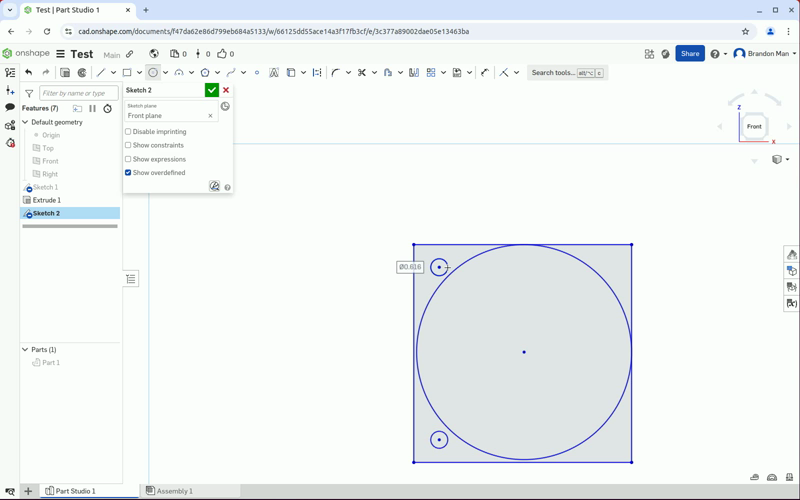
scroll(-6)
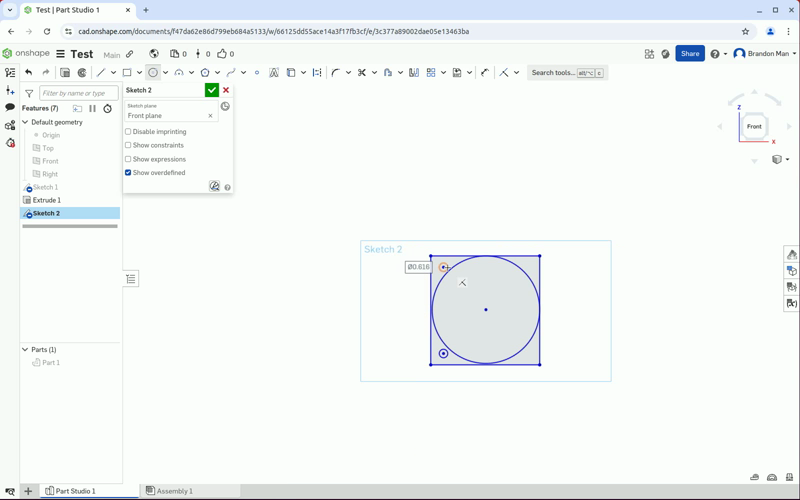
scroll(-6)
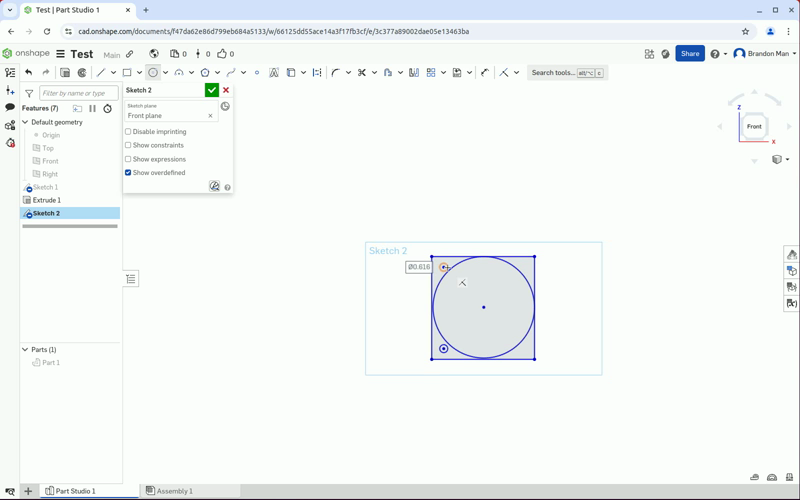
scroll(-6)
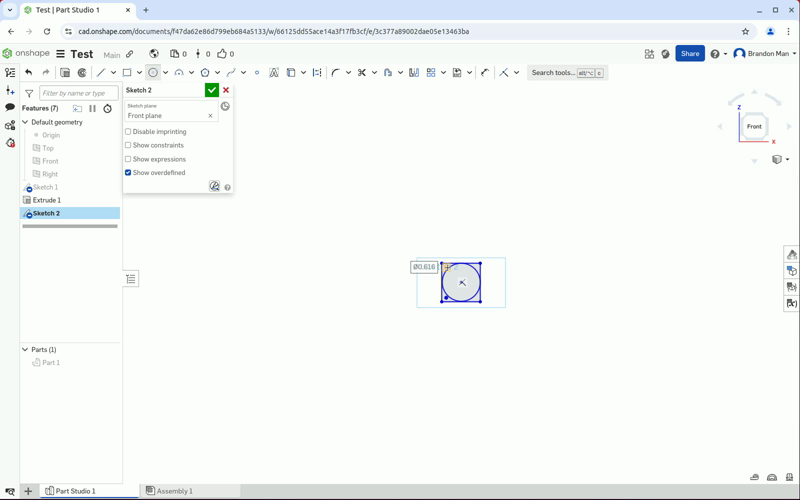
key(esc)
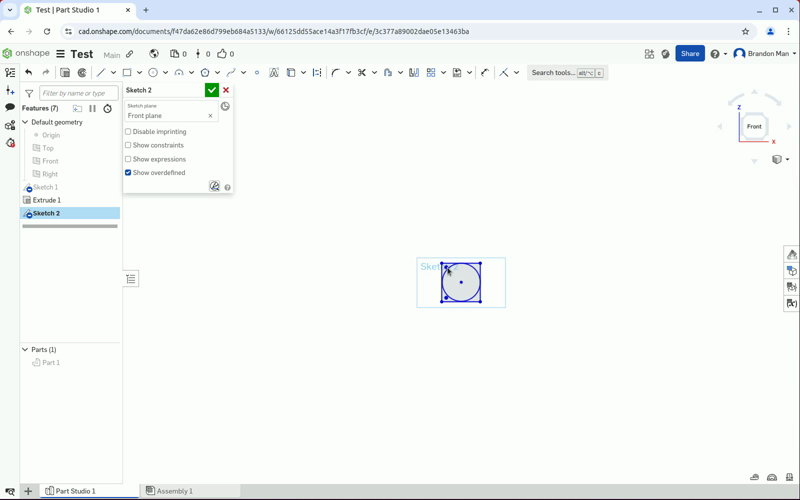
key(c)
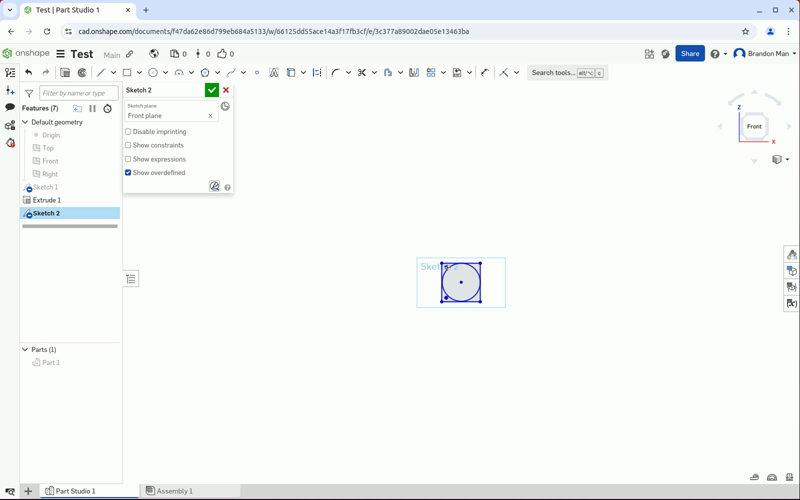
key_down(shift)
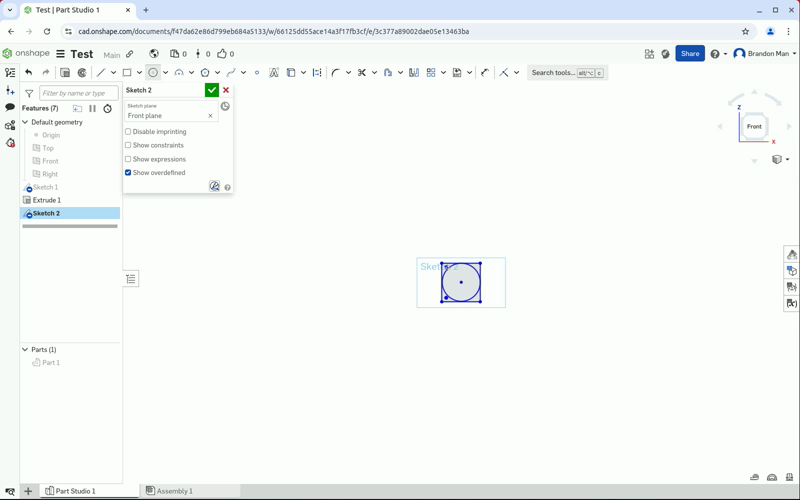
mouse_move(476, 297)
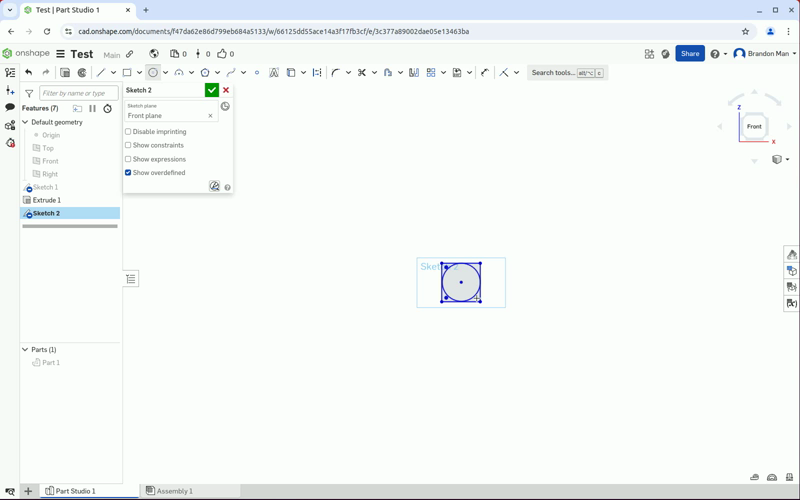
click(476, 297)
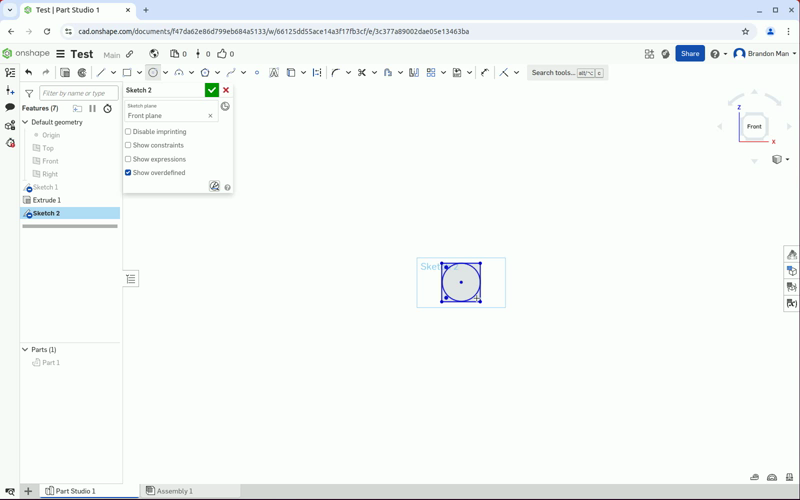
key_up(shift)
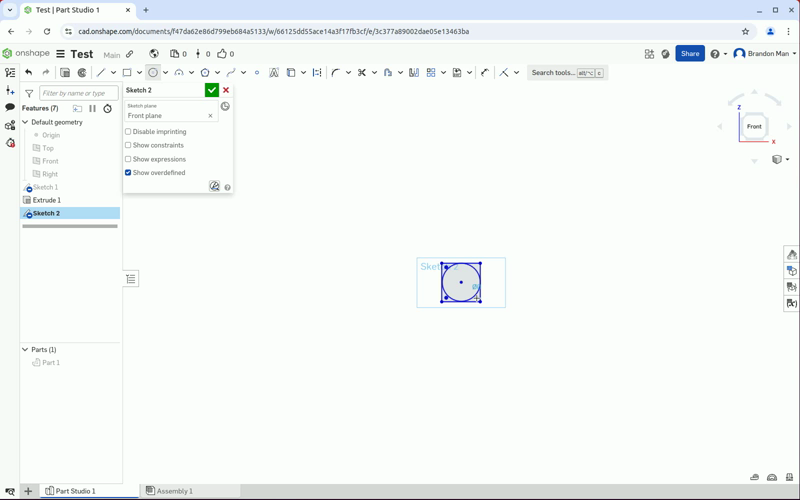
mouse_move(478, 297)
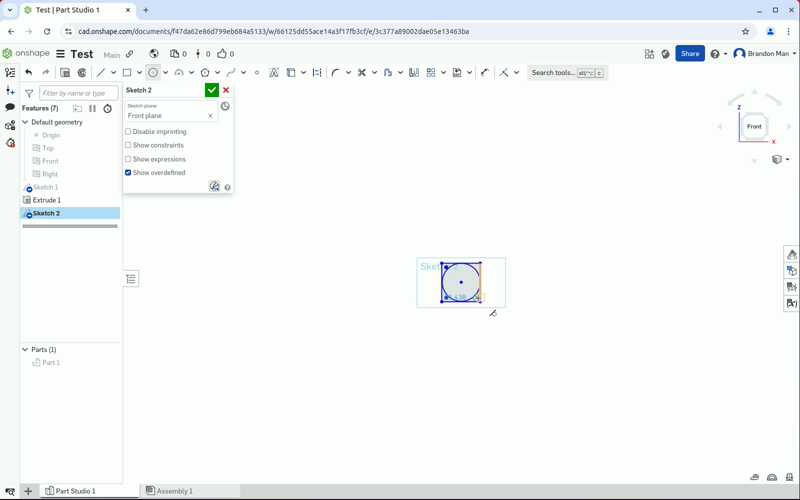
scroll(6)
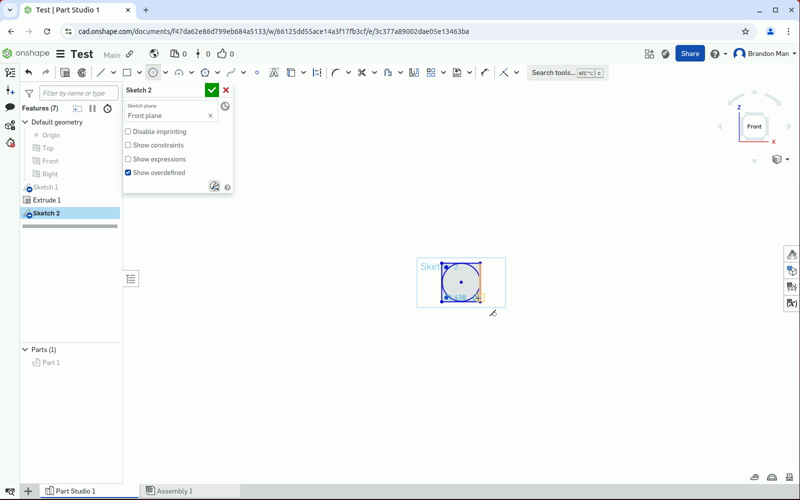
scroll(6)
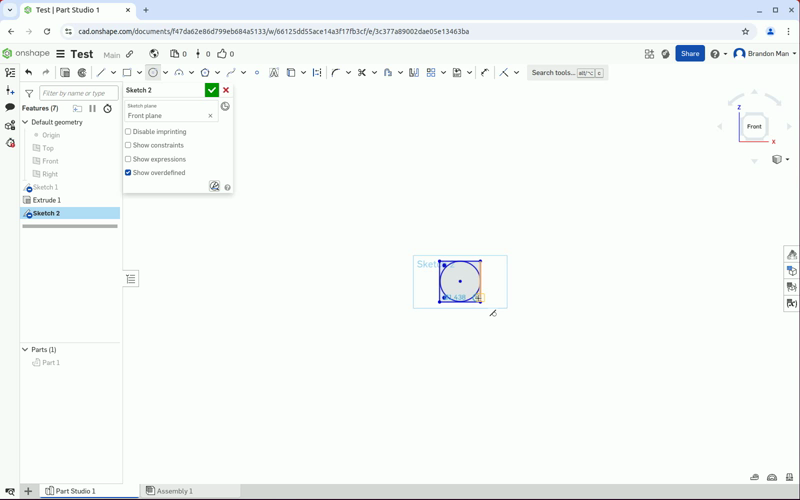
scroll(6)
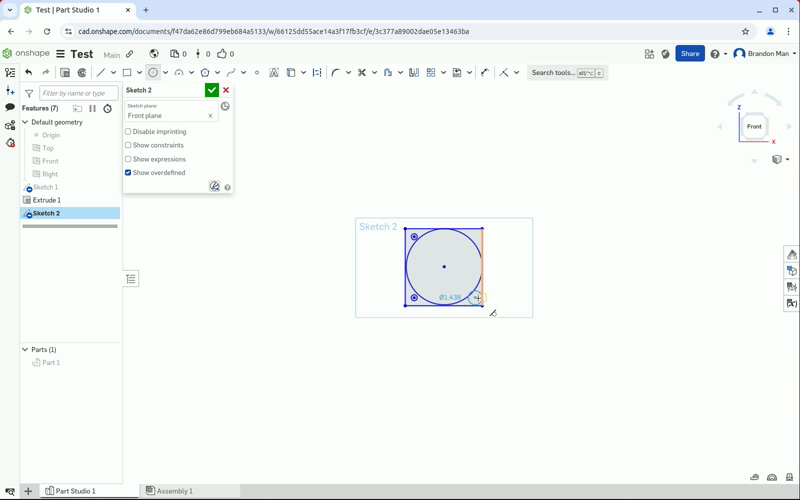
scroll(6)
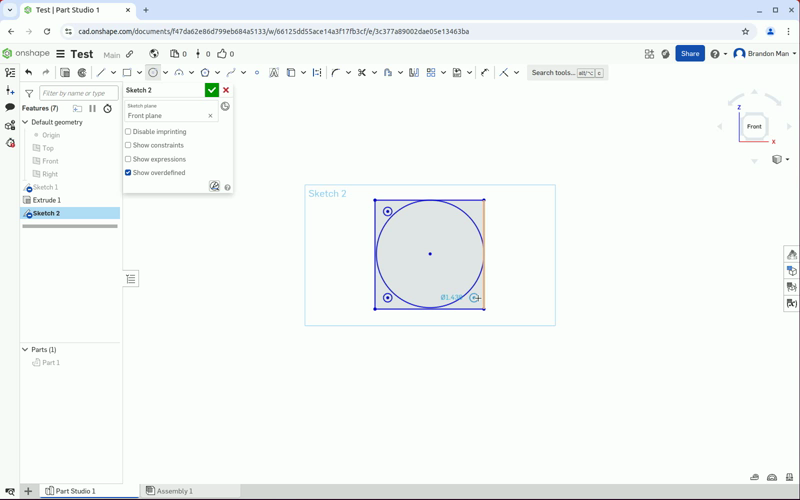
scroll(6)
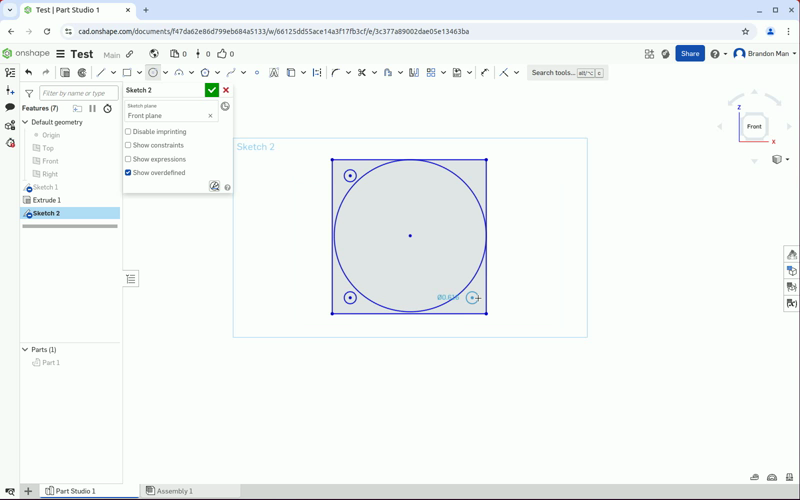
scroll(6)
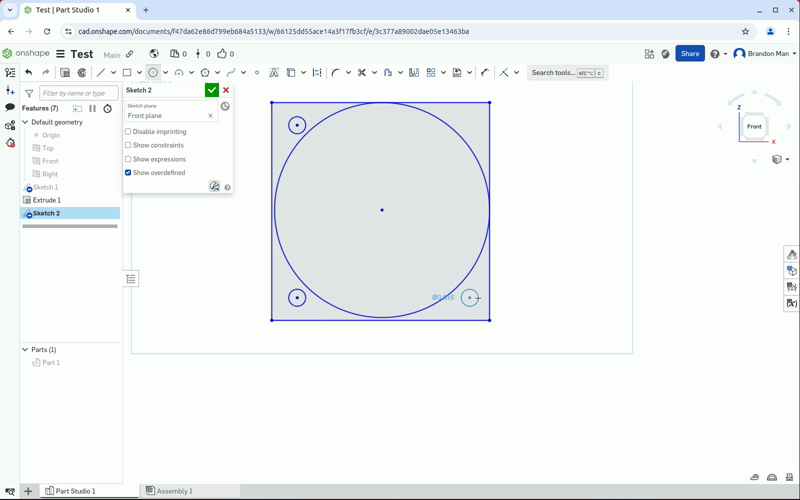
scroll(6)
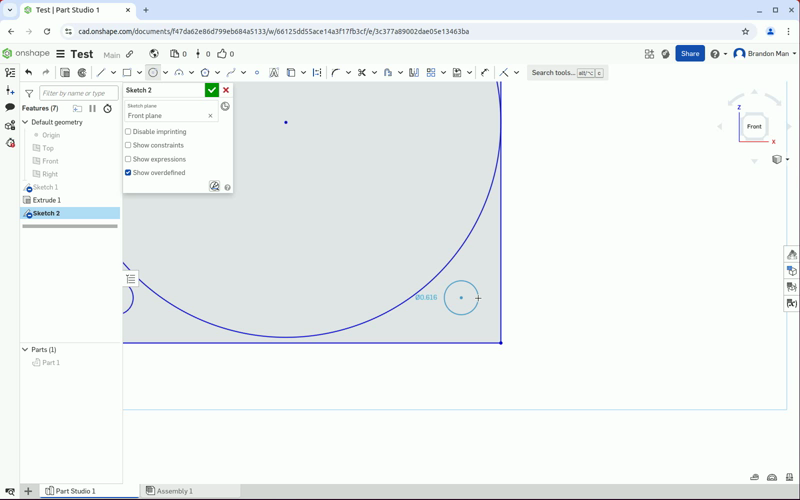
click(478, 297)
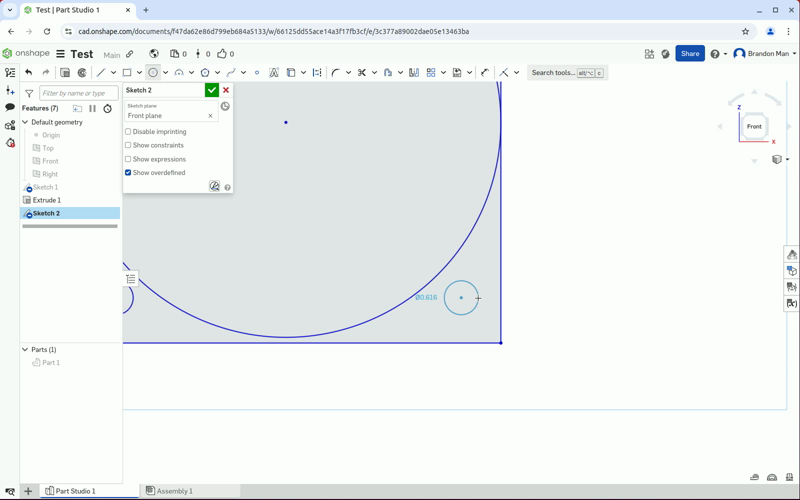
scroll(-6)
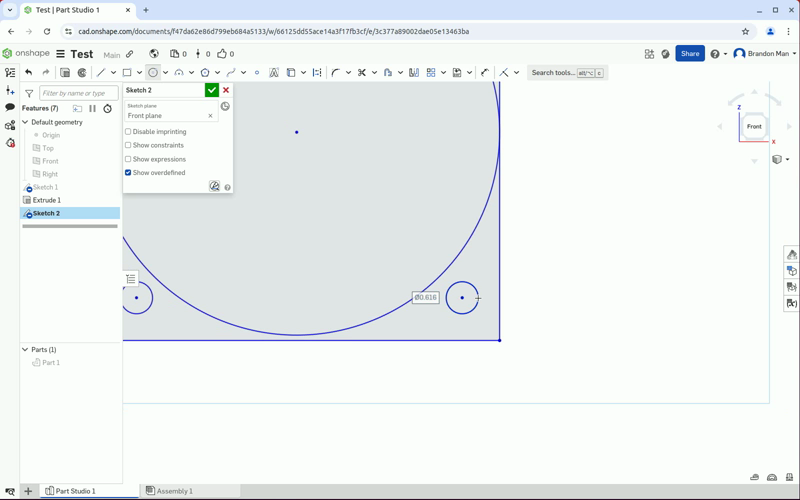
scroll(-6)
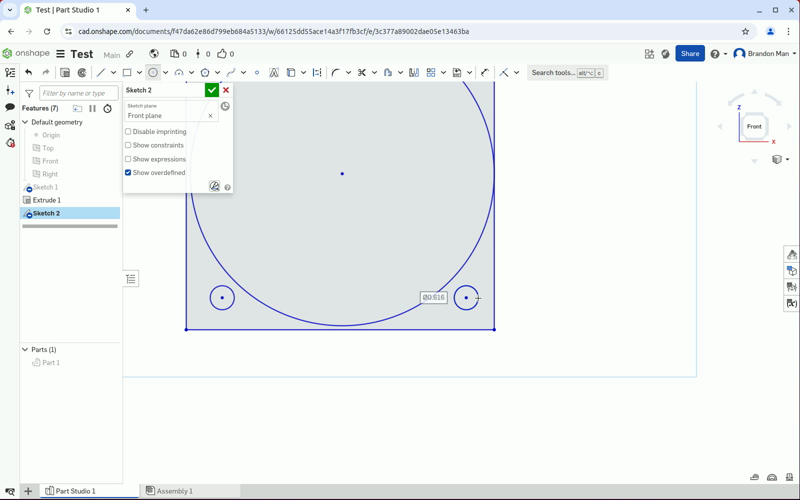
scroll(-6)
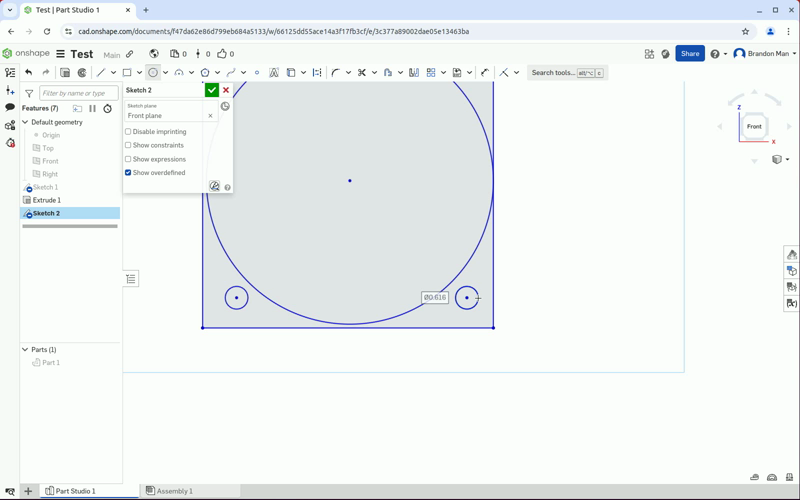
scroll(-6)
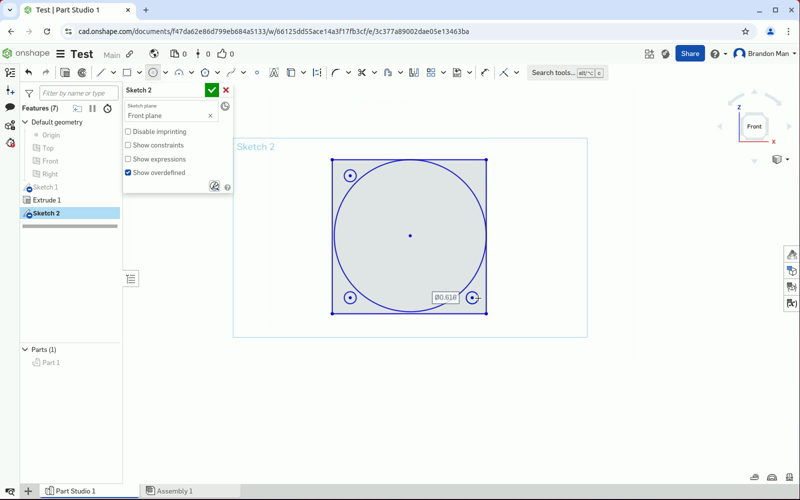
scroll(-6)
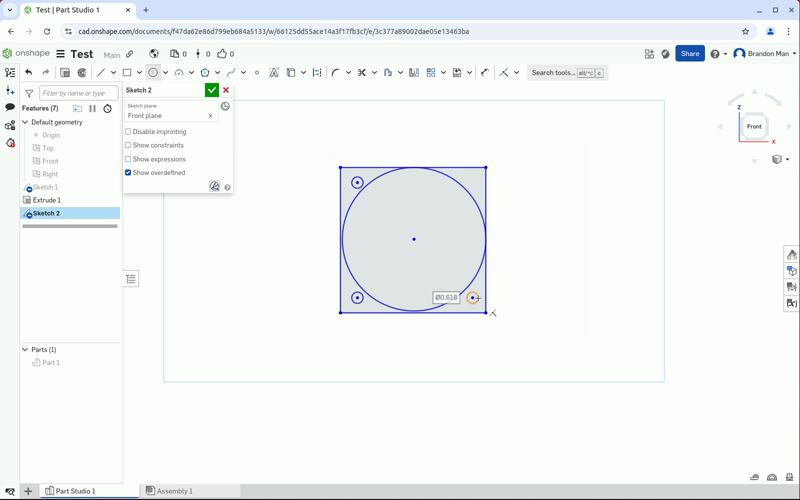
scroll(-6)
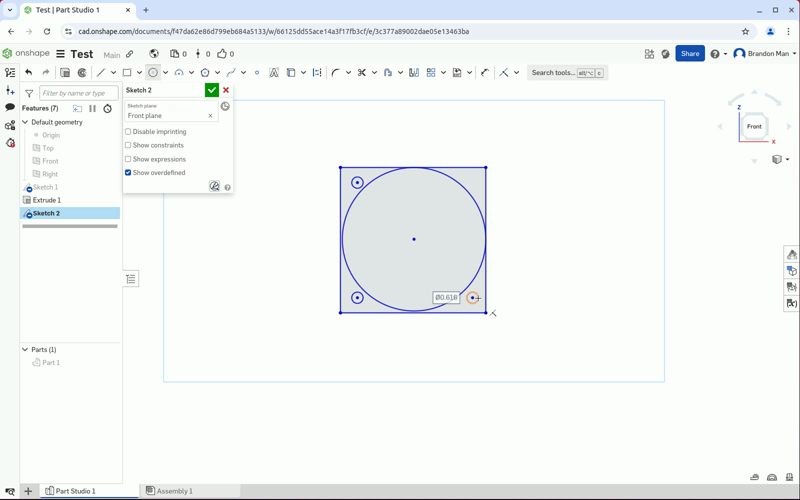
scroll(-6)
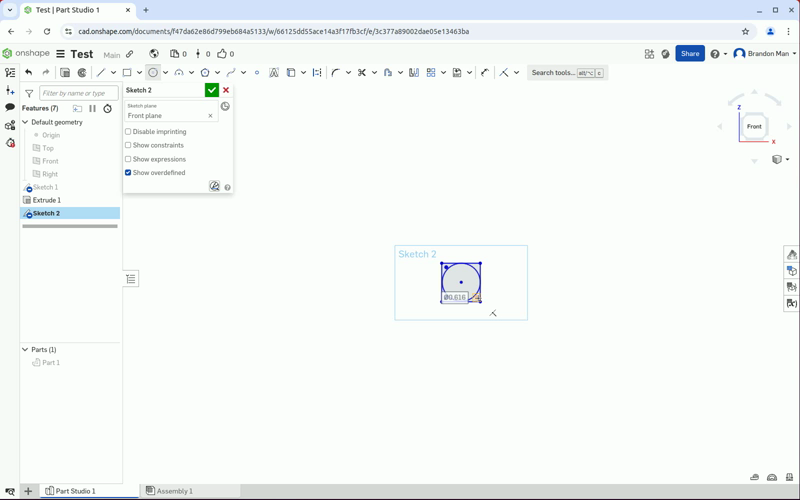
key(esc)
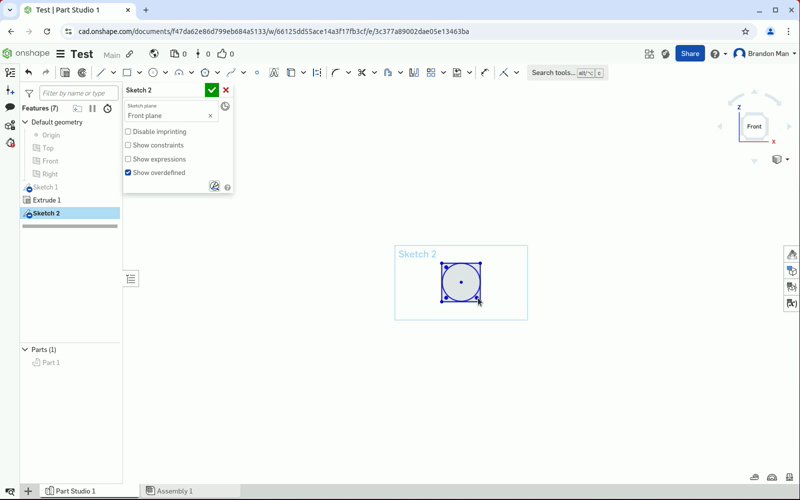
key(c)
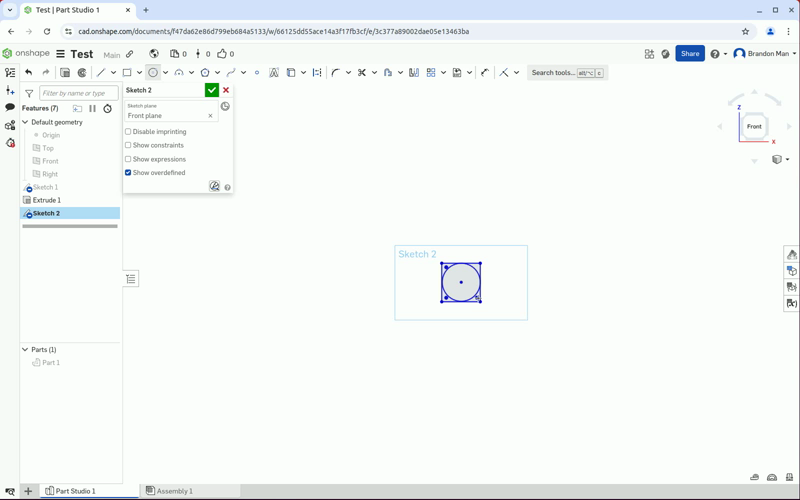
key_down(shift)
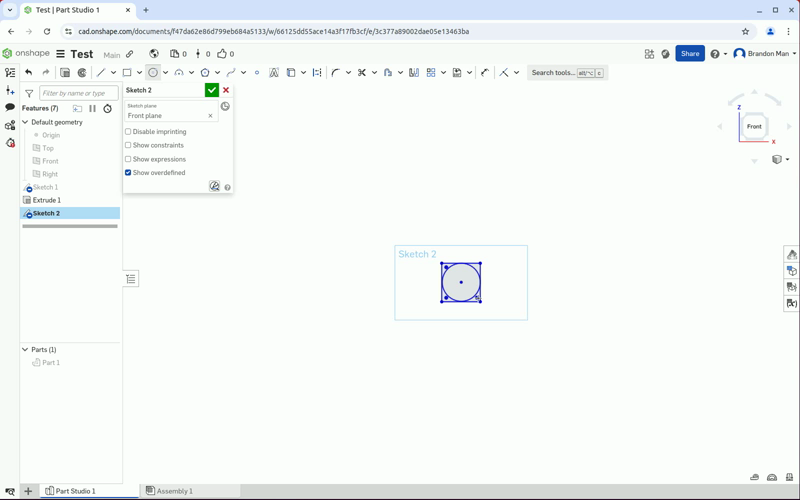
mouse_move(476, 267)
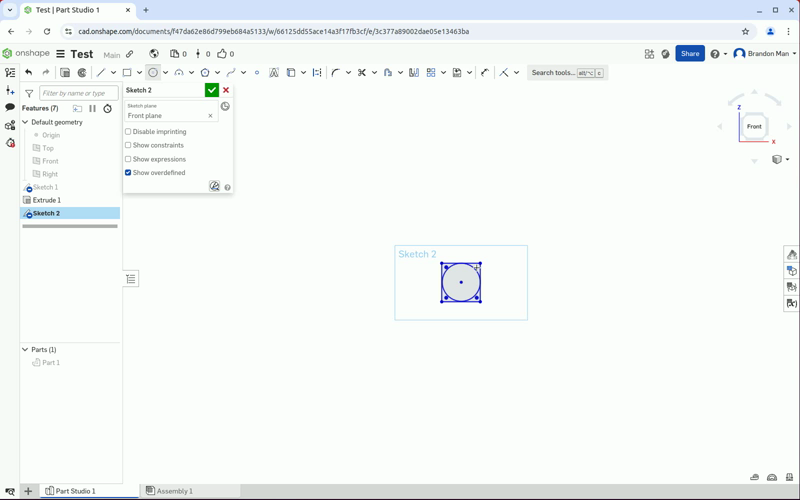
click(476, 267)
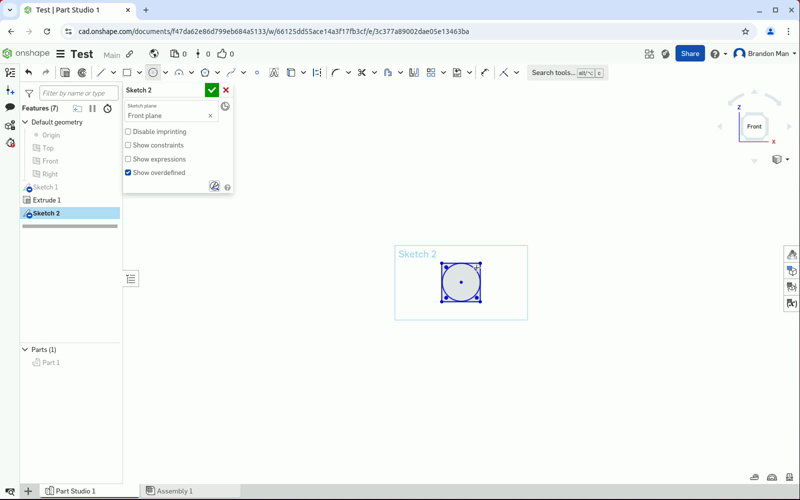
key_up(shift)
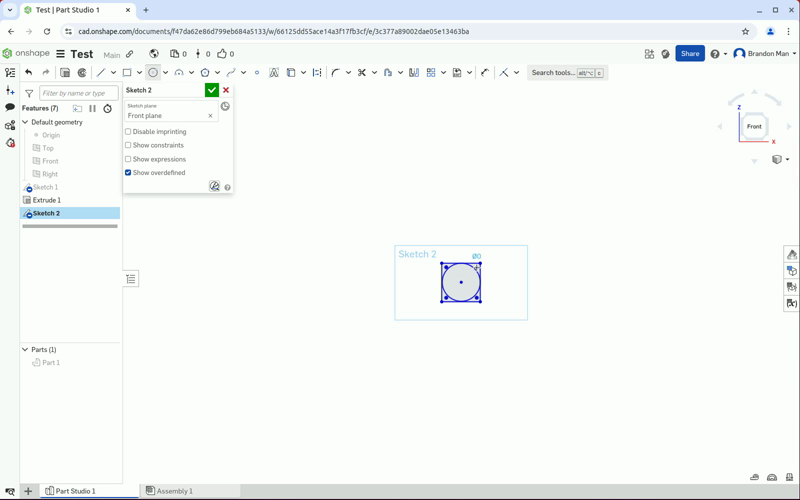
mouse_move(478, 267)
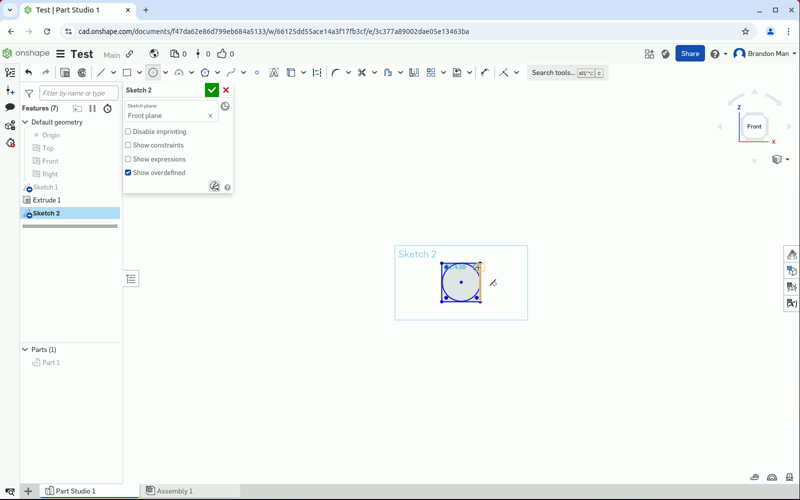
scroll(6)
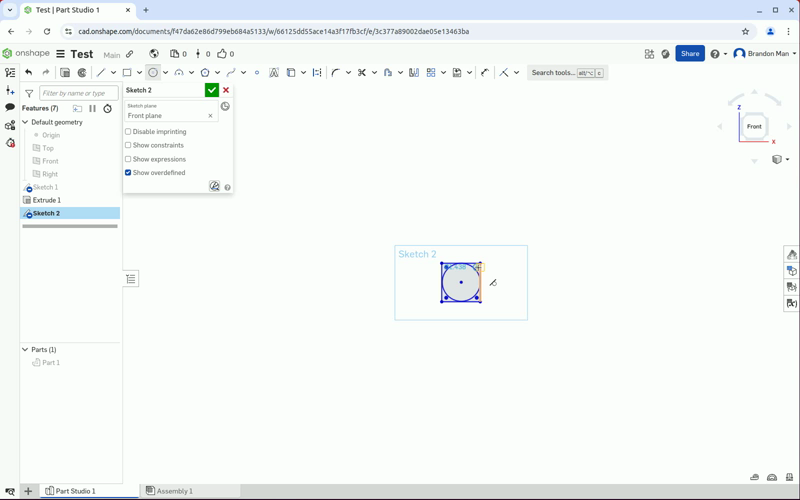
scroll(6)
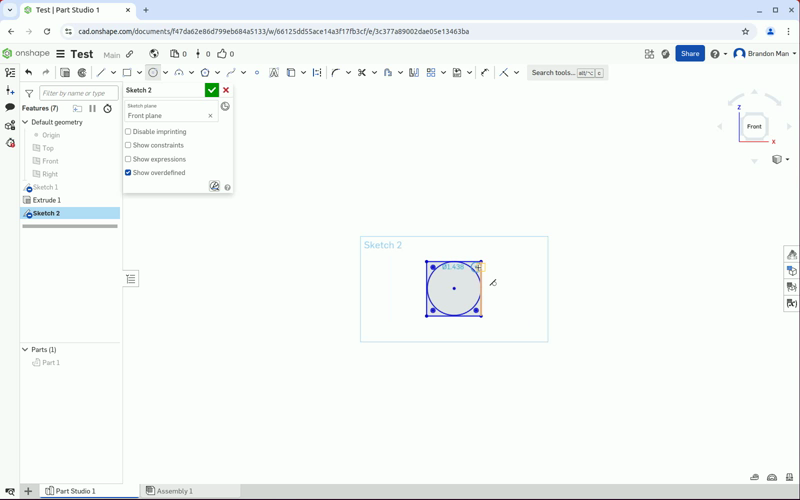
scroll(6)
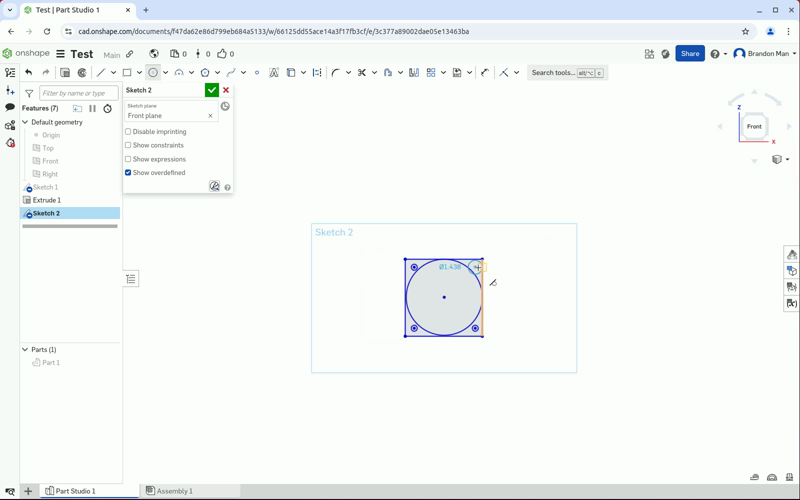
scroll(6)
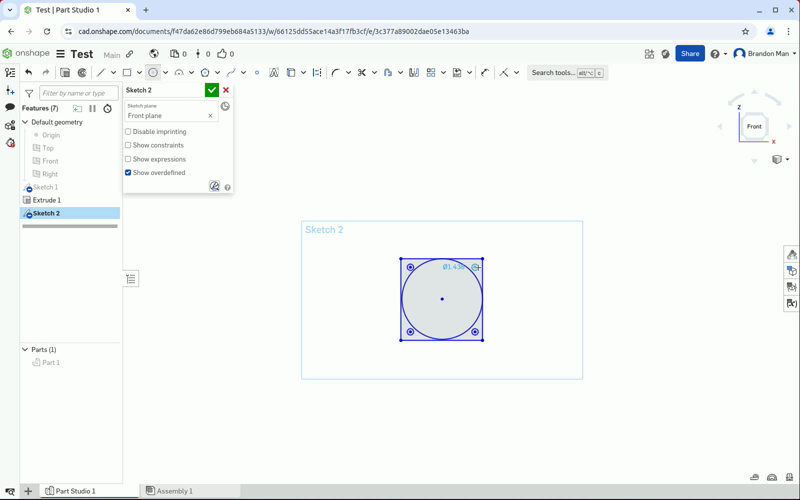
scroll(6)
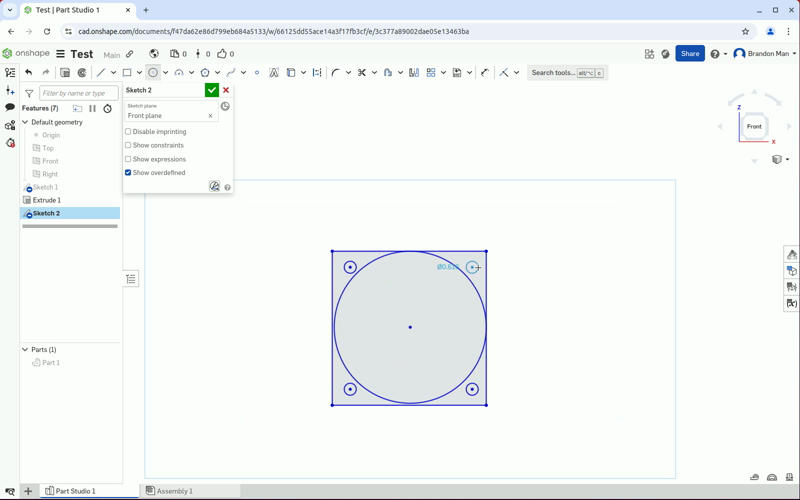
scroll(6)
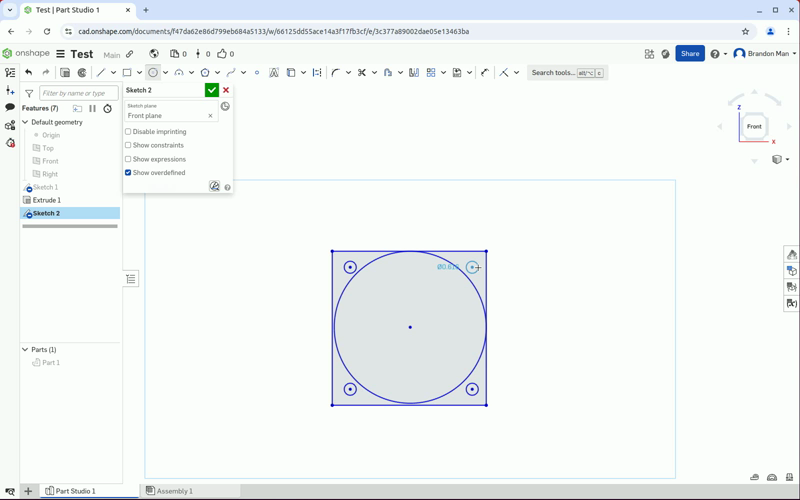
scroll(6)
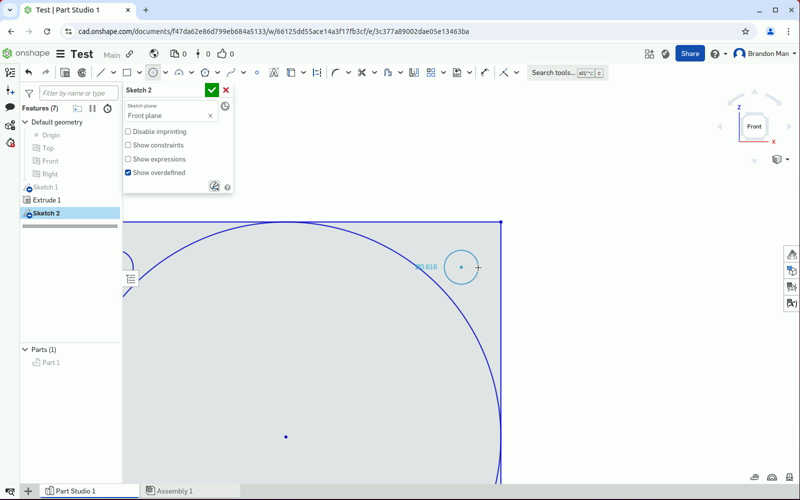
click(478, 267)
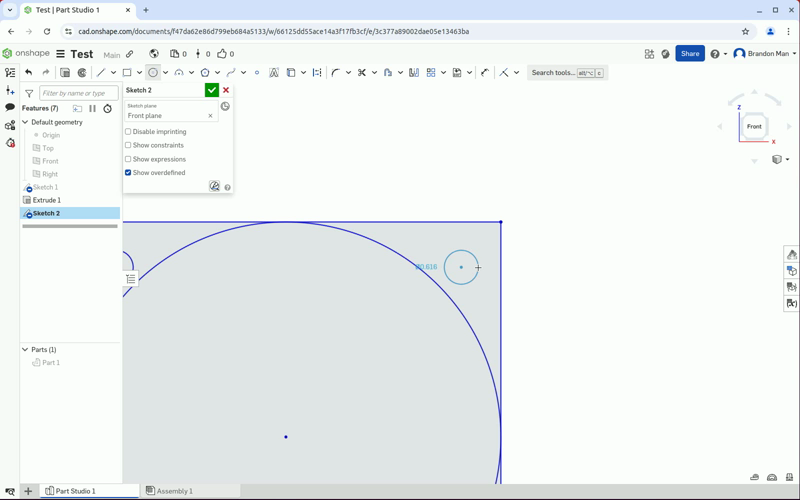
scroll(-6)
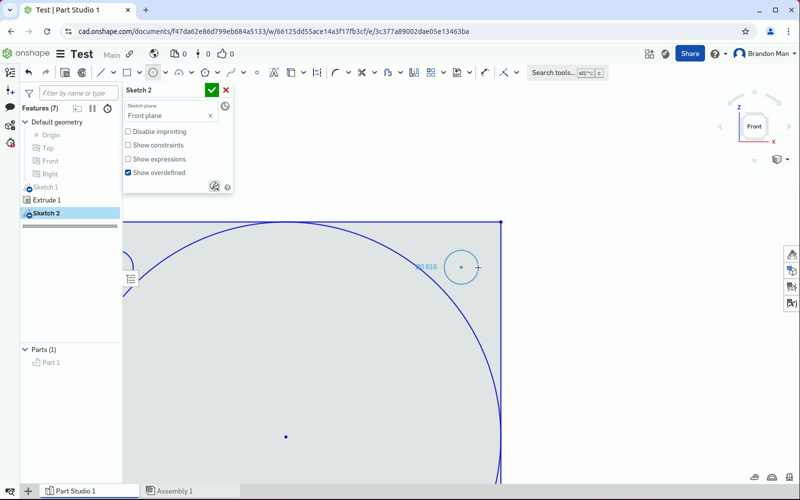
scroll(-6)
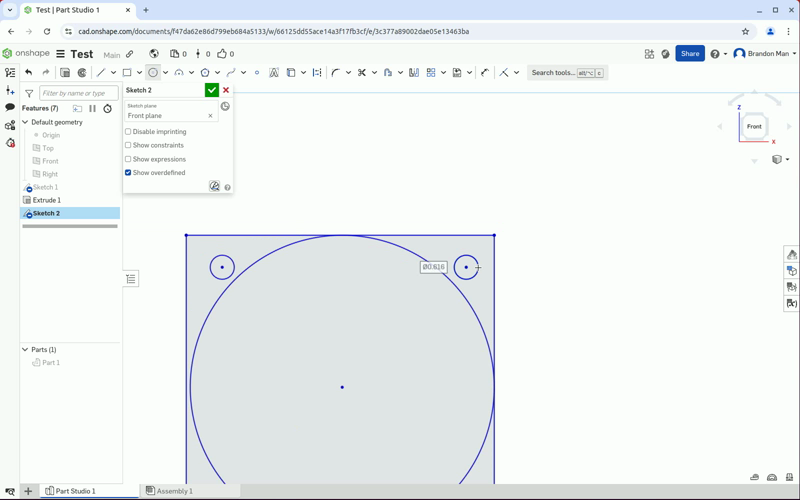
scroll(-6)
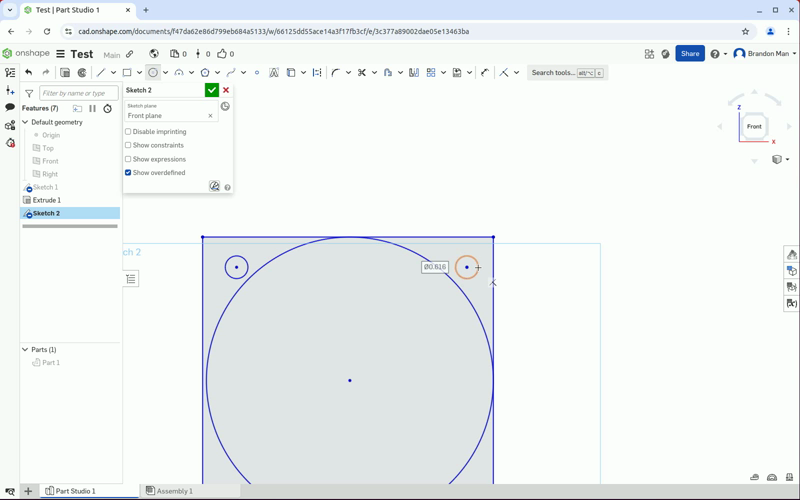
scroll(-6)
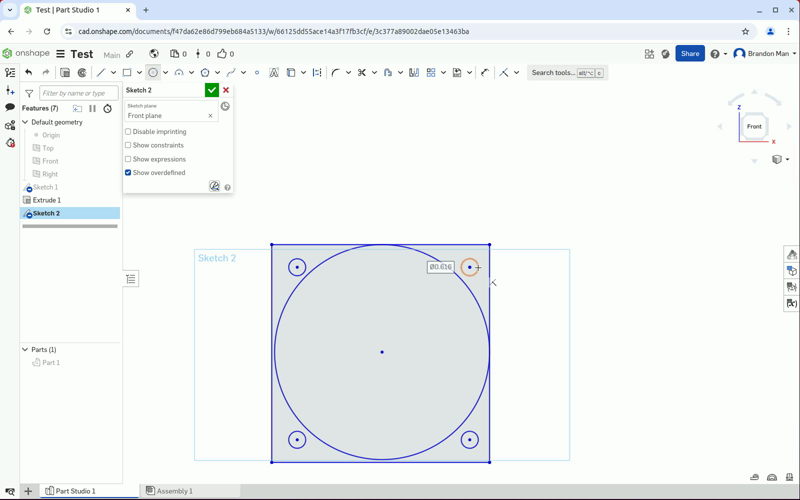
scroll(-6)
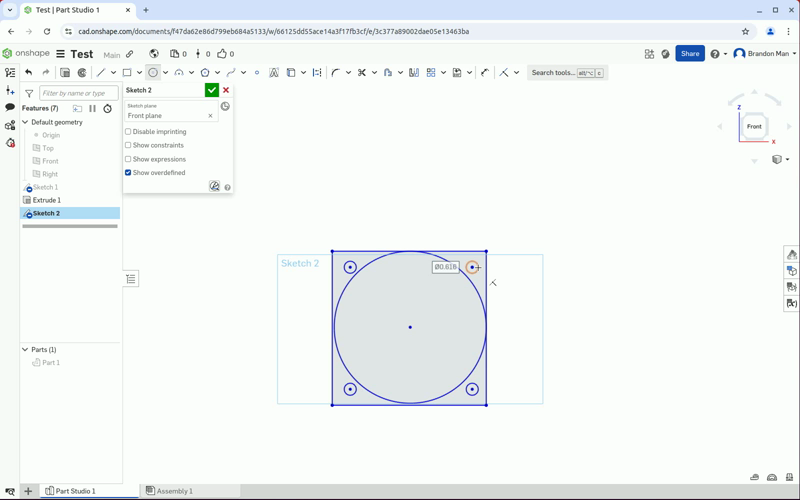
scroll(-6)
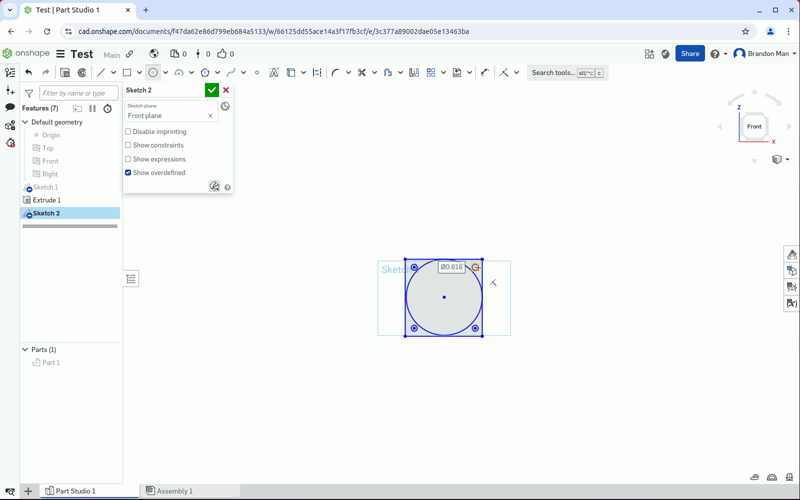
scroll(-6)
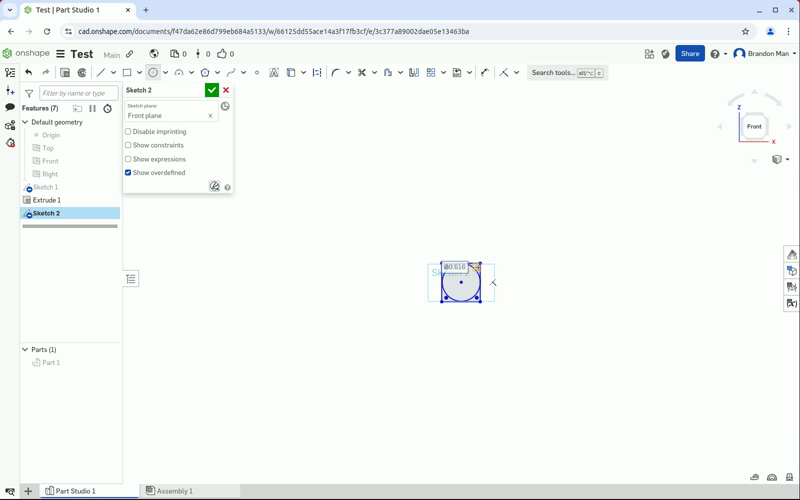
key(esc)
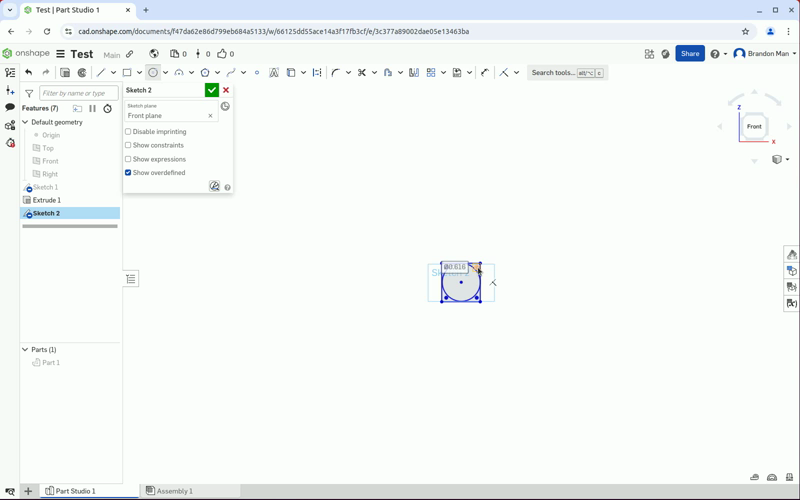
mouse_move(443, 300)
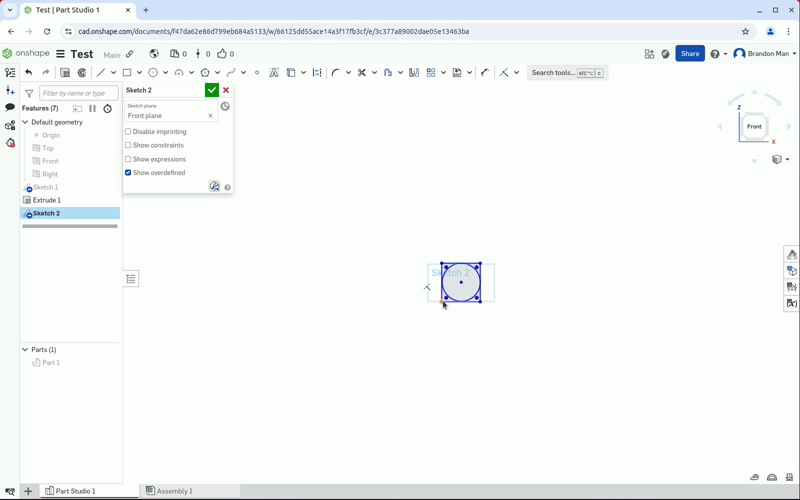
scroll(6)
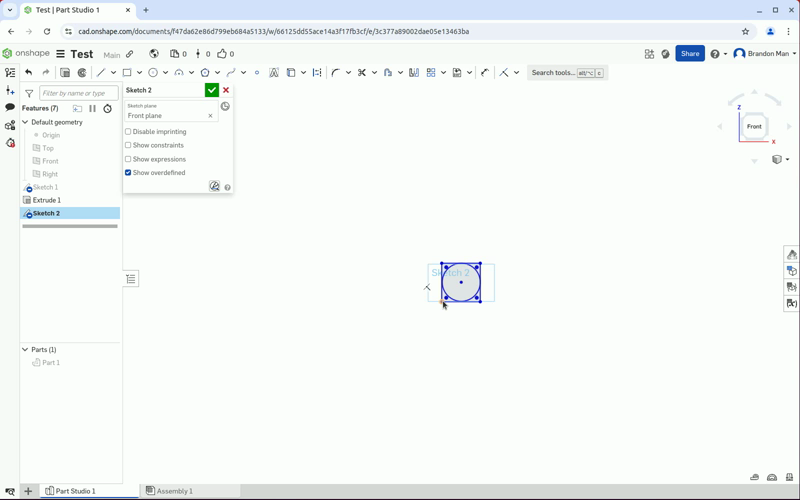
scroll(6)
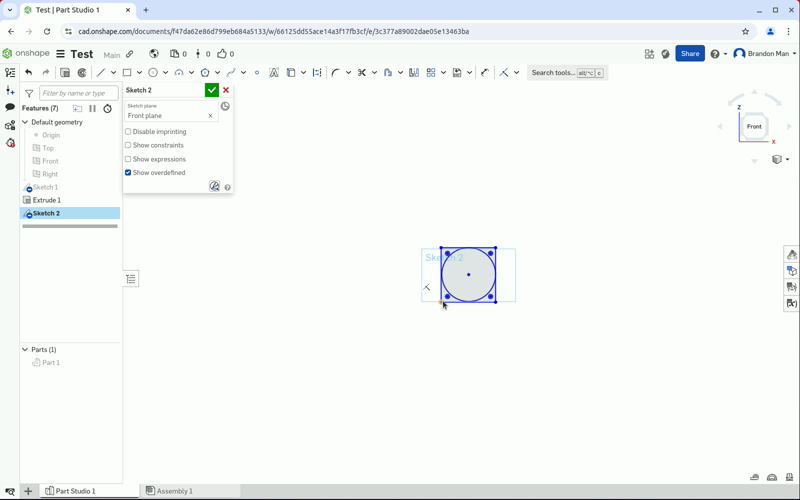
scroll(6)
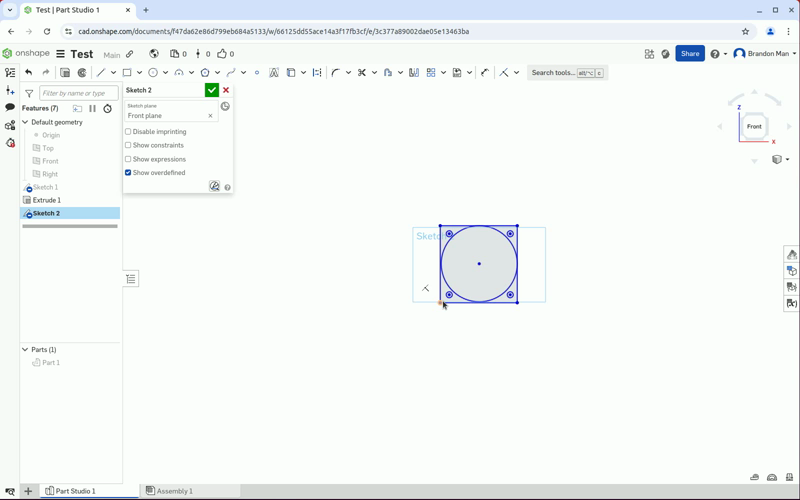
scroll(6)
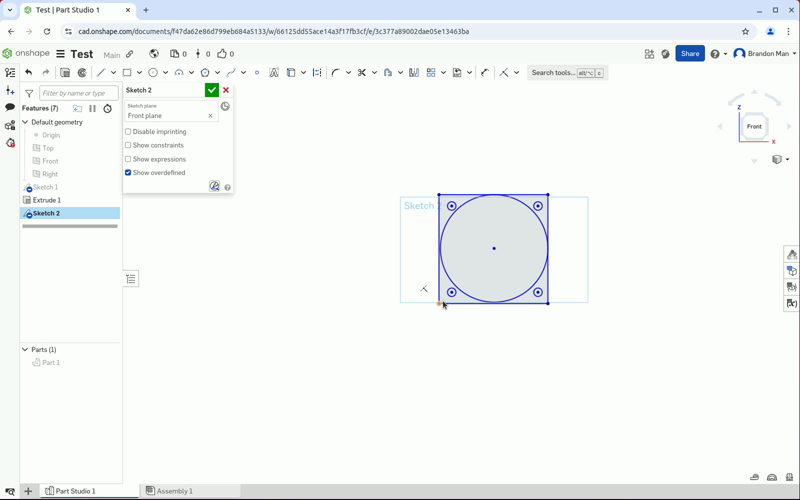
scroll(6)
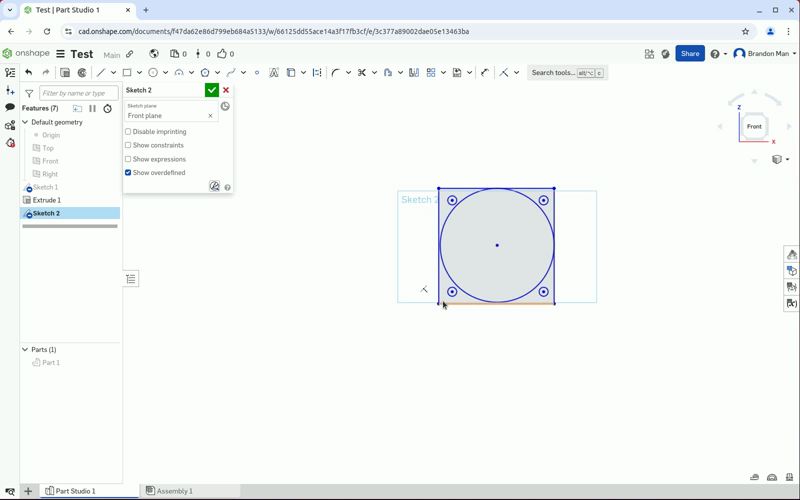
scroll(6)
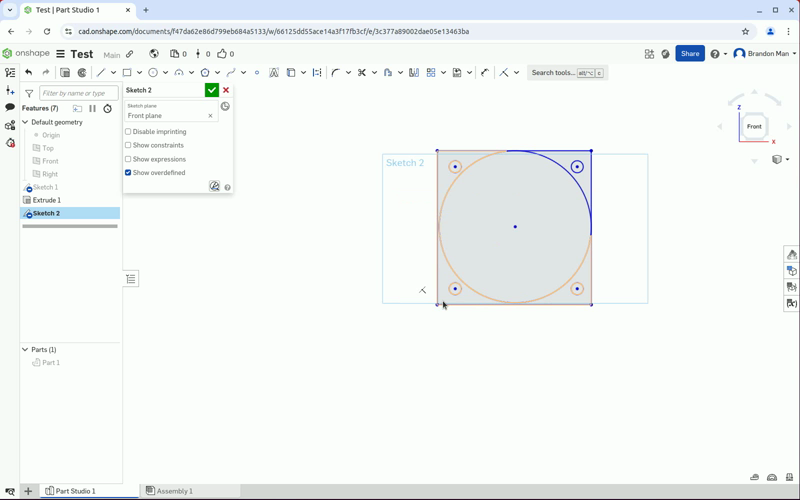
scroll(6)
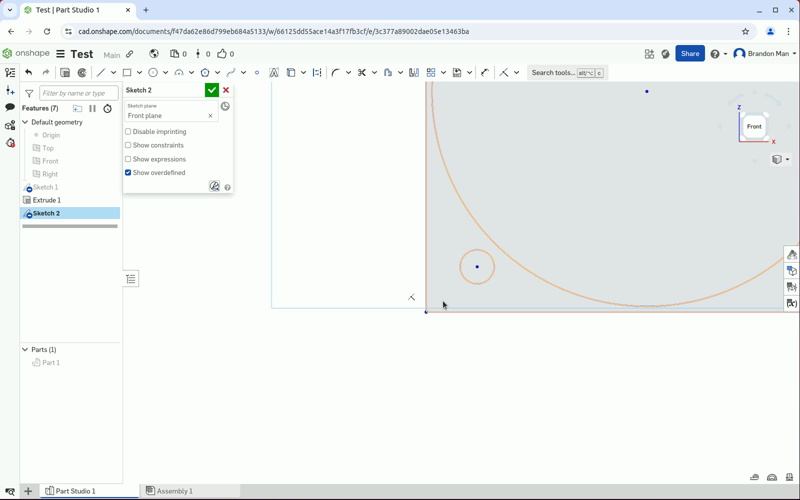
click(443, 300)
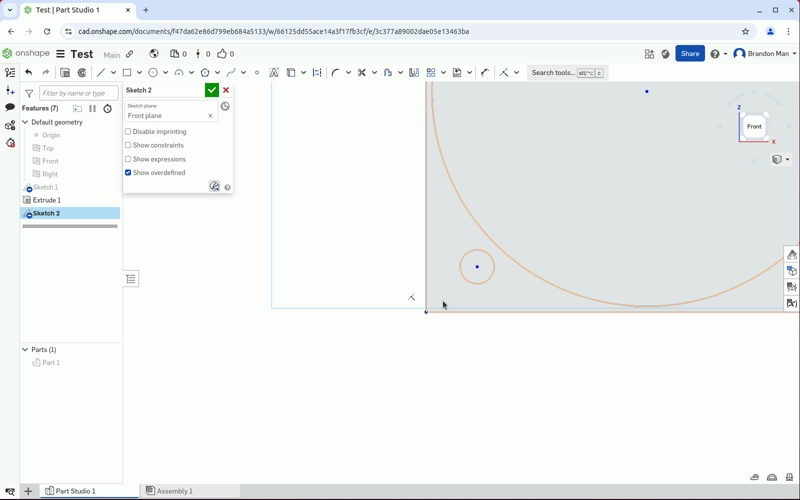
scroll(-6)
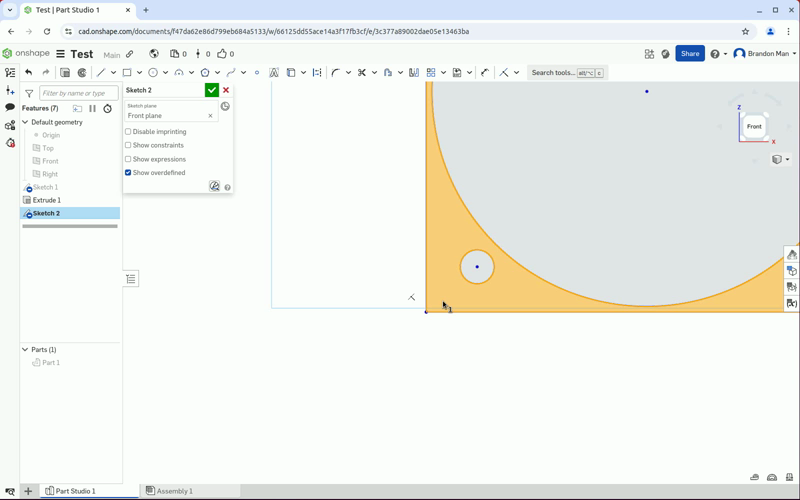
scroll(-6)
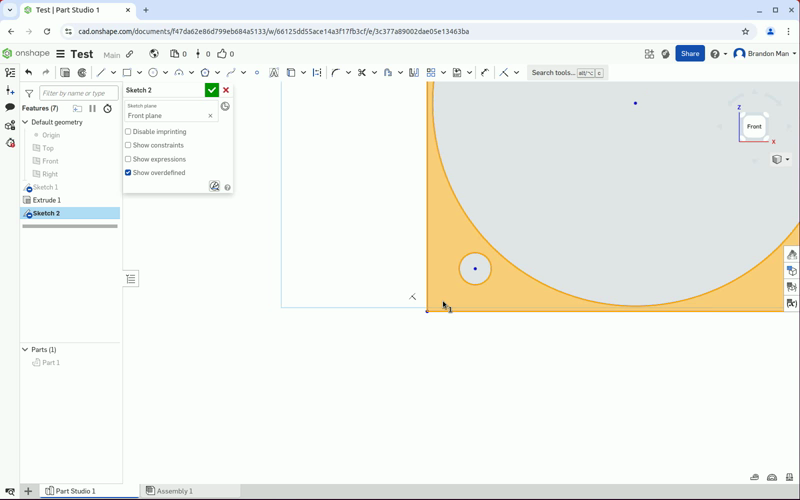
scroll(-6)
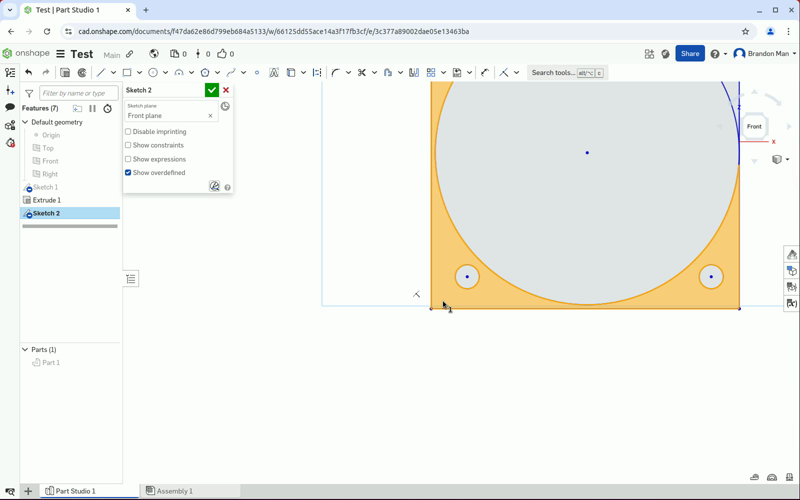
scroll(-6)
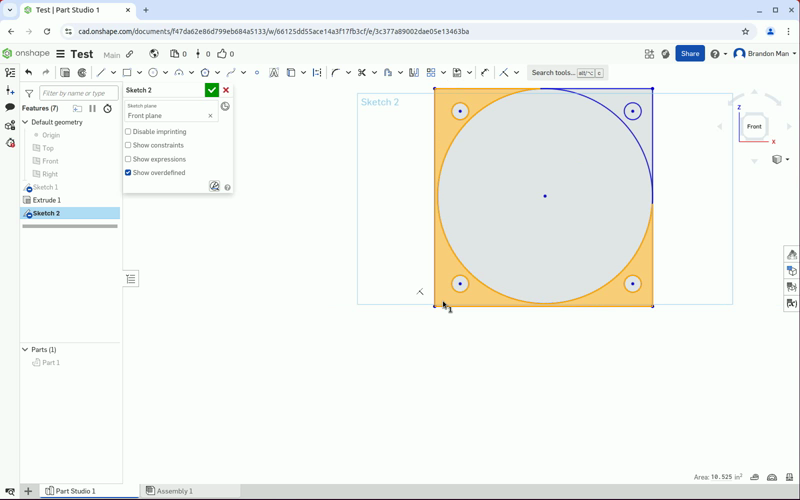
scroll(-6)
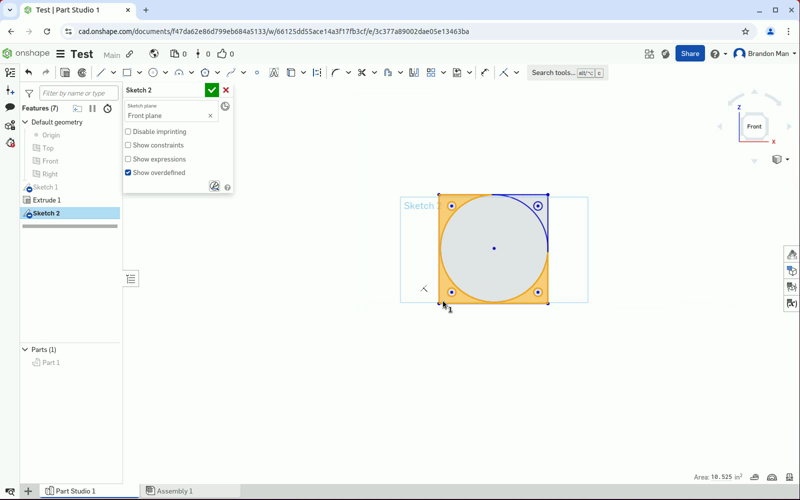
scroll(-6)
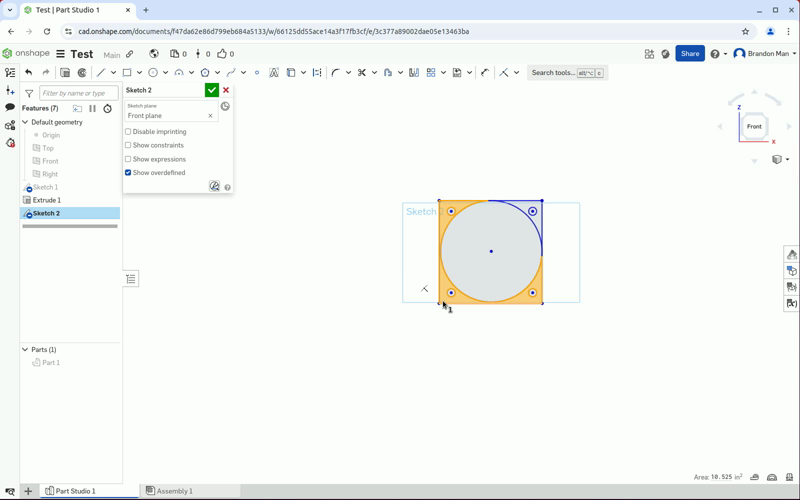
scroll(-6)
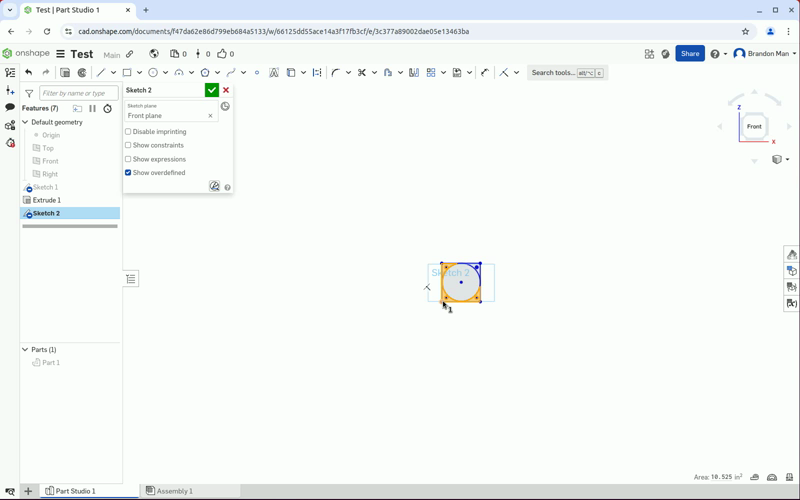
mouse_move(73, 352)
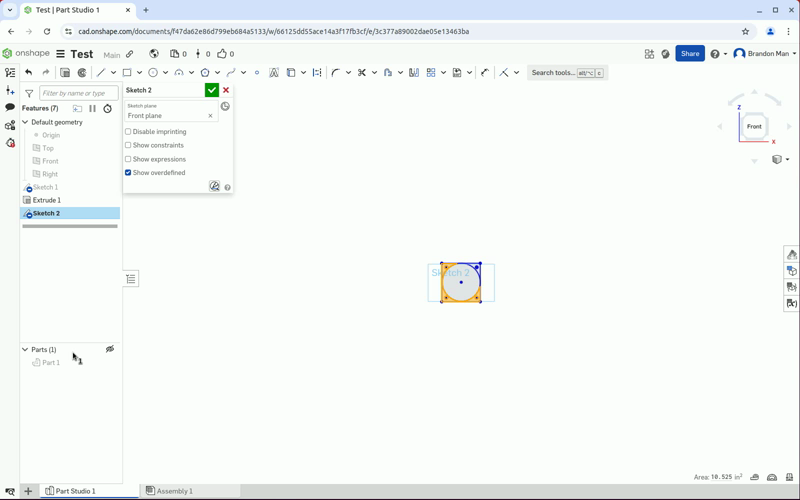
key(shift+y)
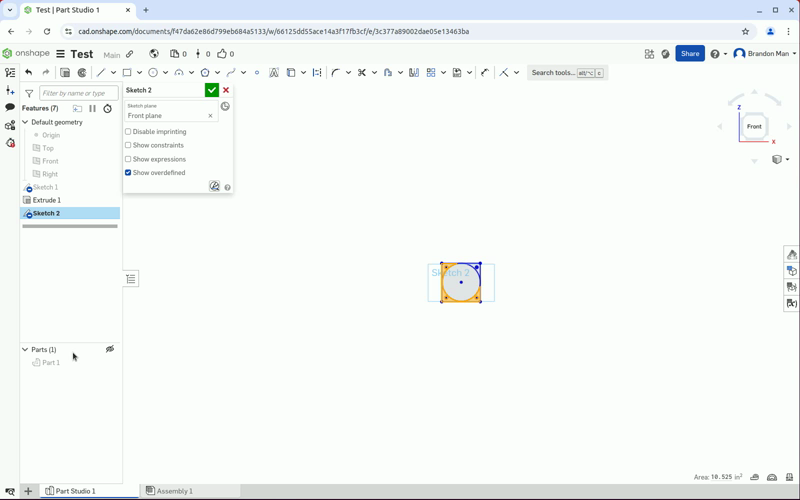
key(shift+e)
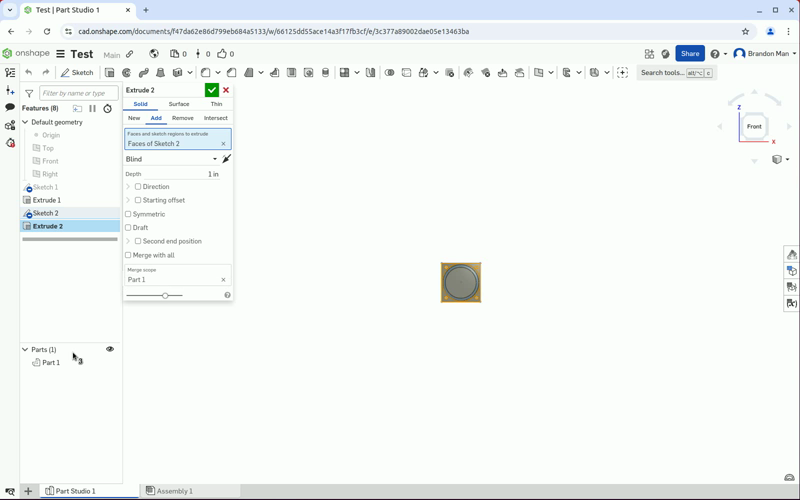
mouse_move(143, 106)
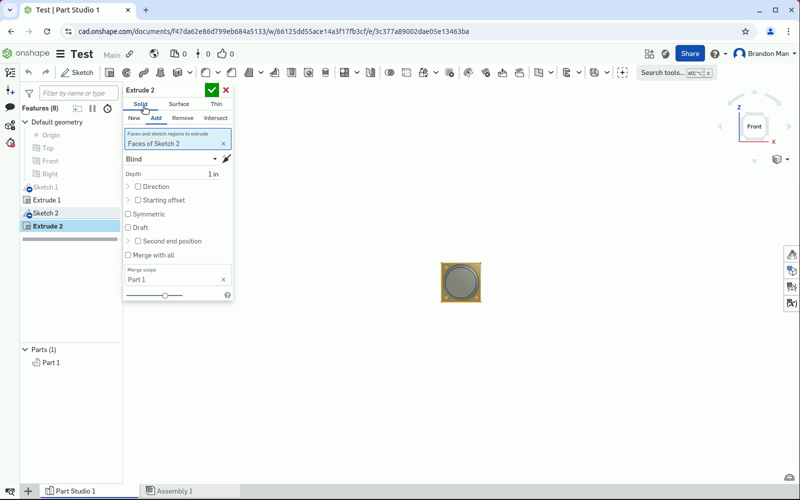
click(143, 106)
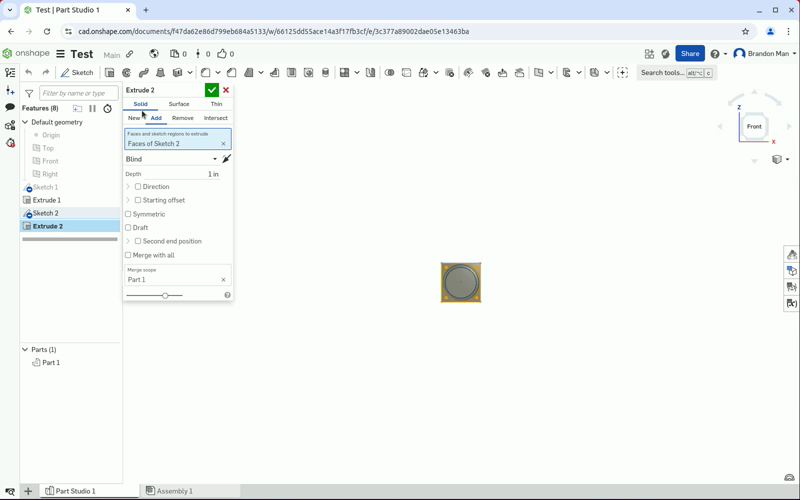
mouse_move(137, 120)
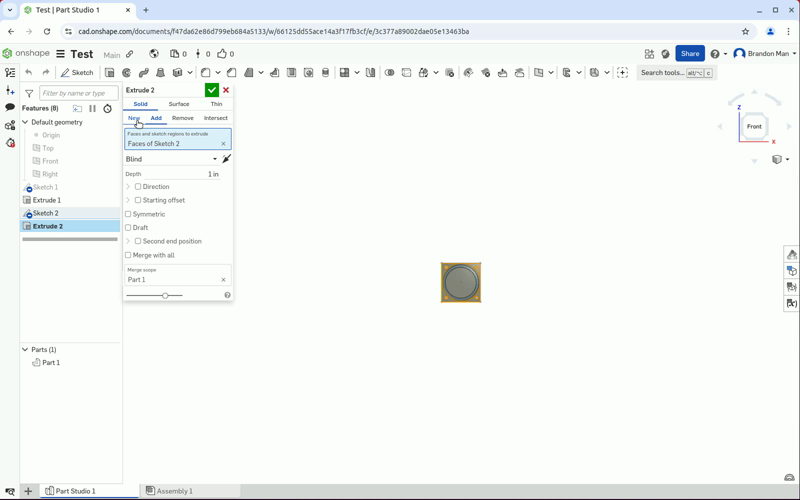
click(137, 120)
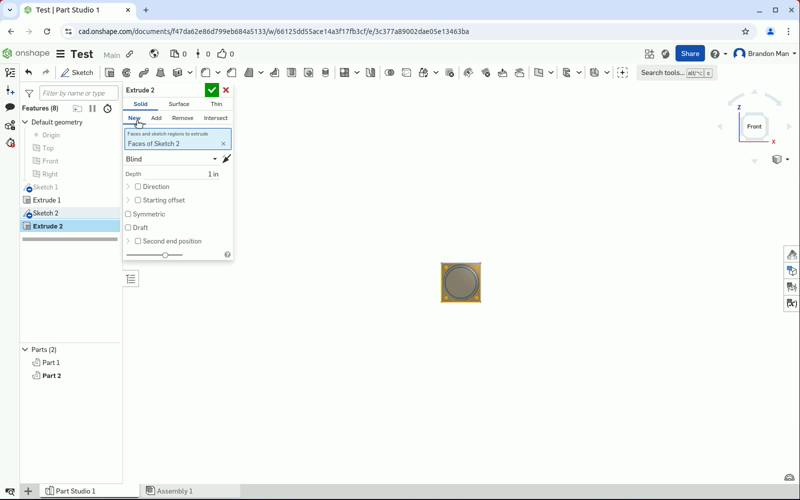
key(tab, 4)
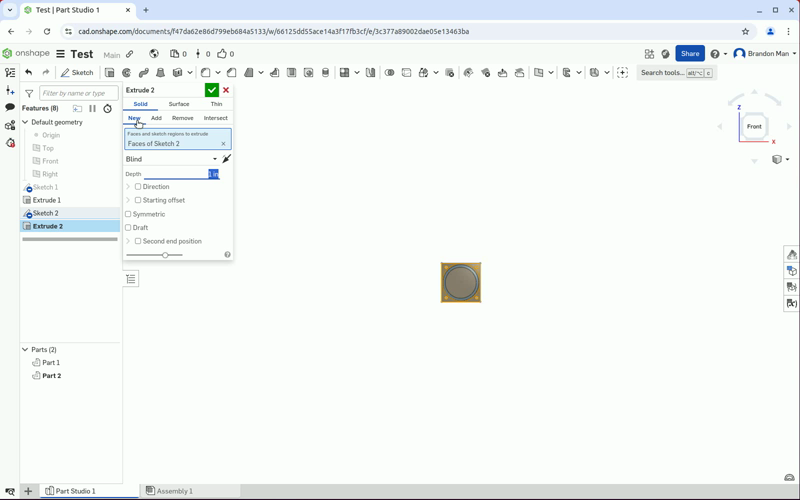
text(0.722)
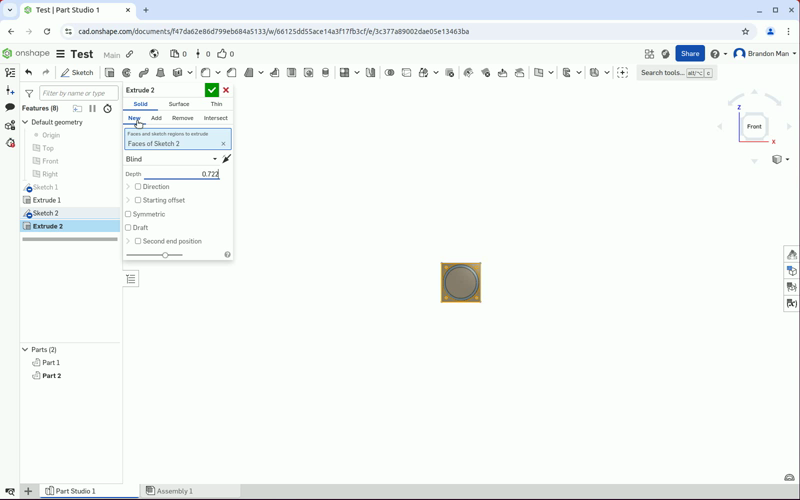
key(enter)
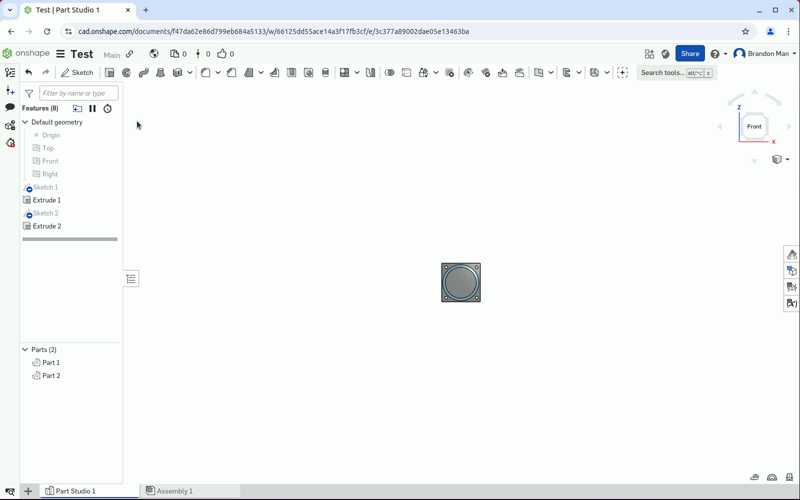
key(shift+h)
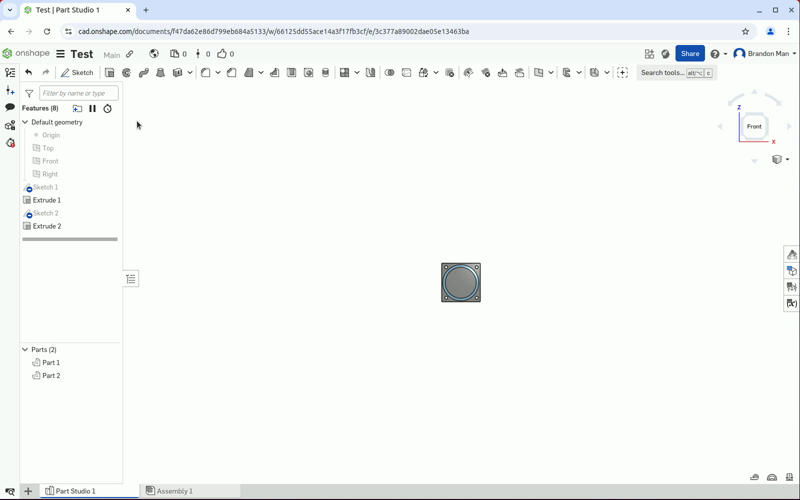
key(shift+h)
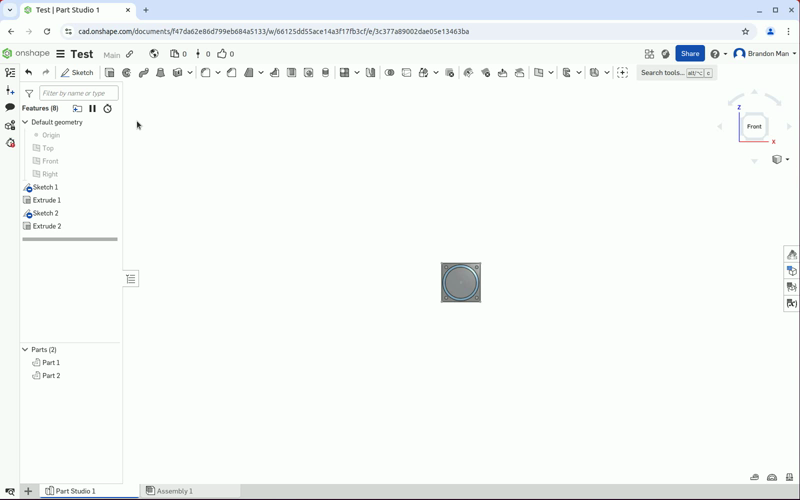
key(shift+7)
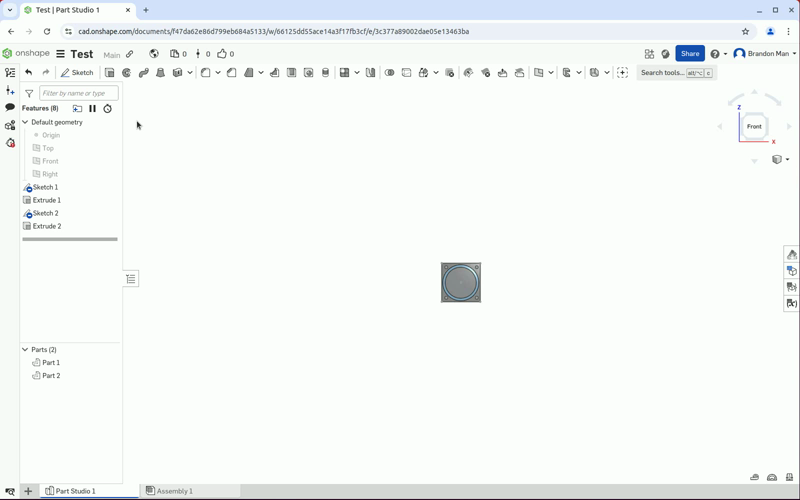
key(left, 2)
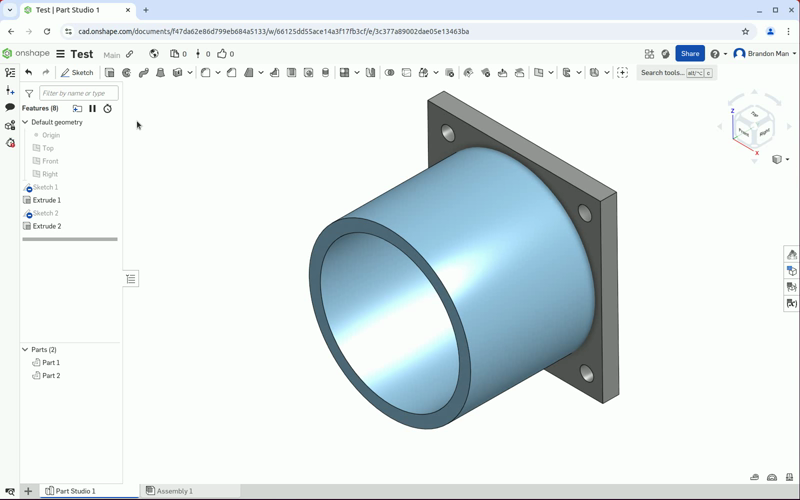
key(down, 2)
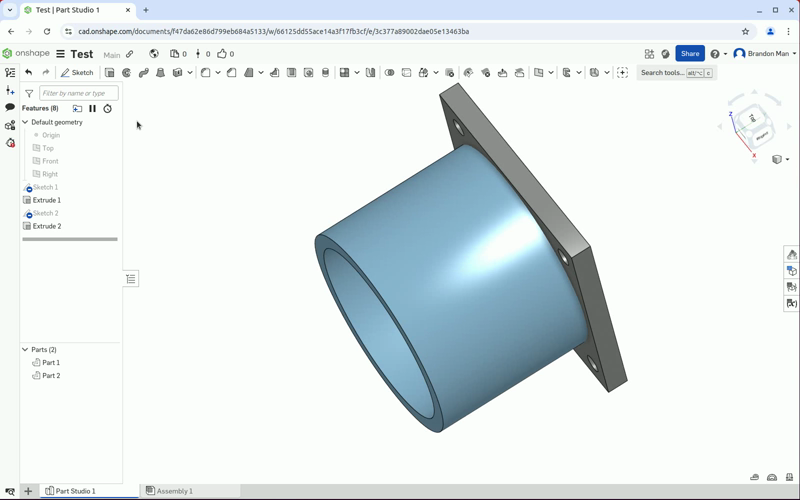
key(up, 2)
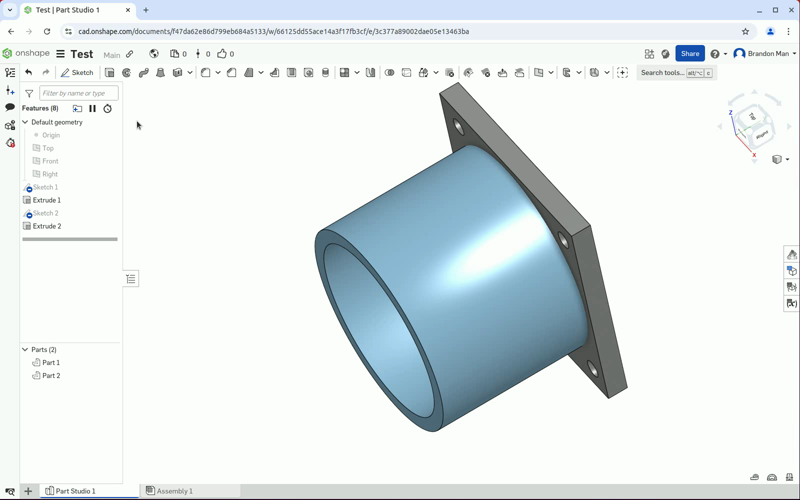
key(right, 2)
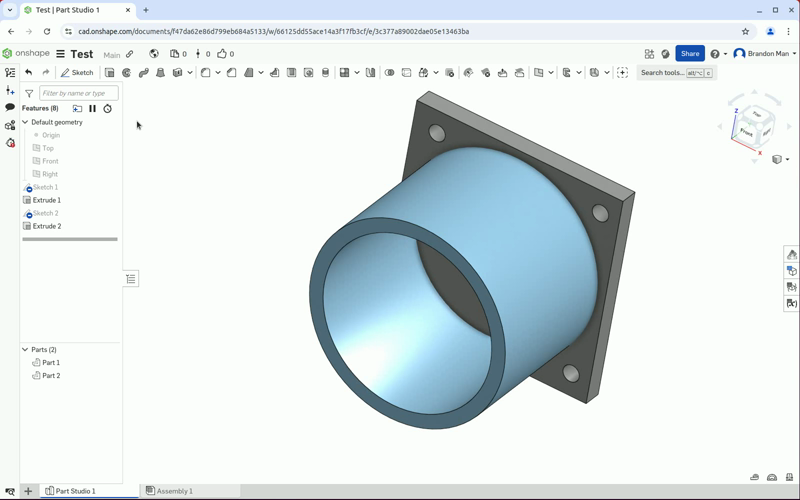
mouse_move(73, 189)
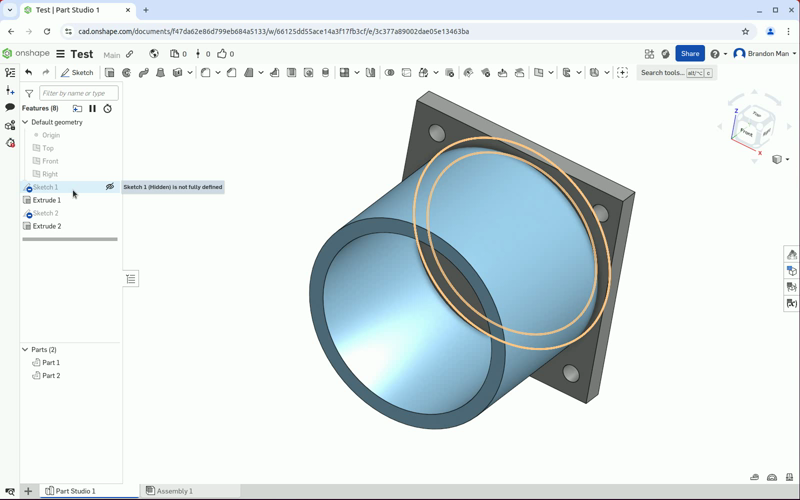
click(73, 189)